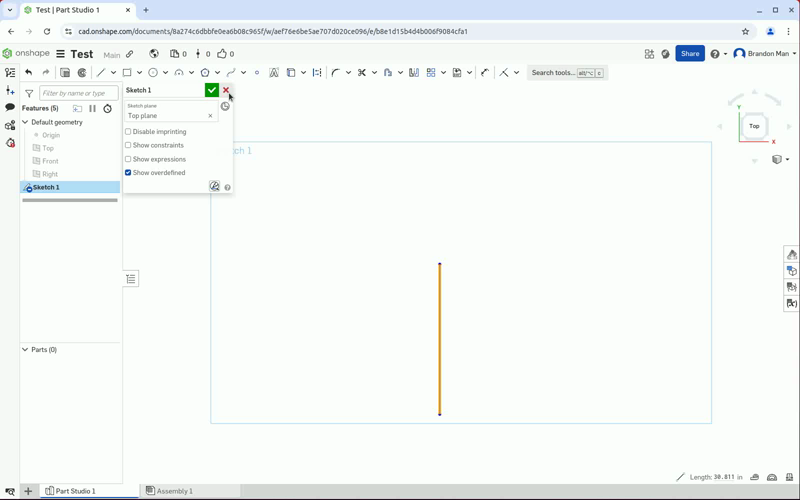
key(shift+h)
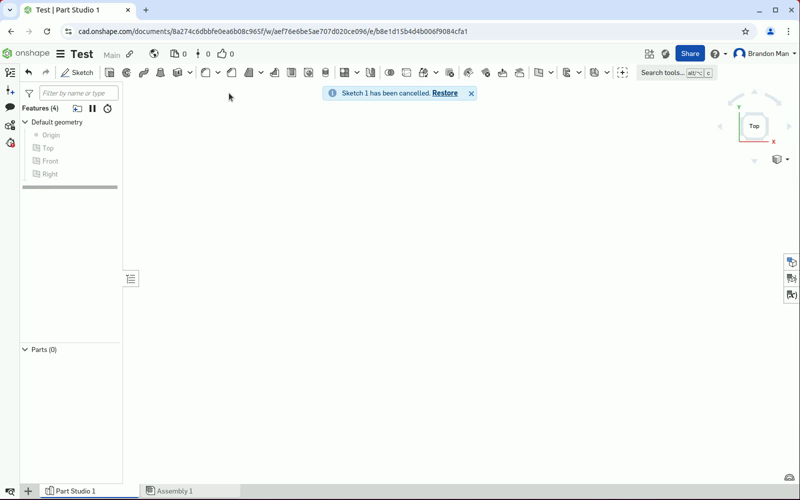
mouse_move(73, 352)
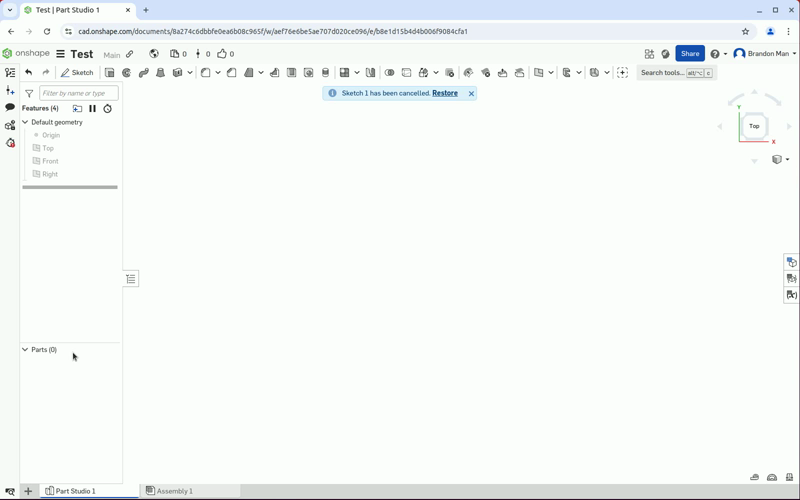
key(y)
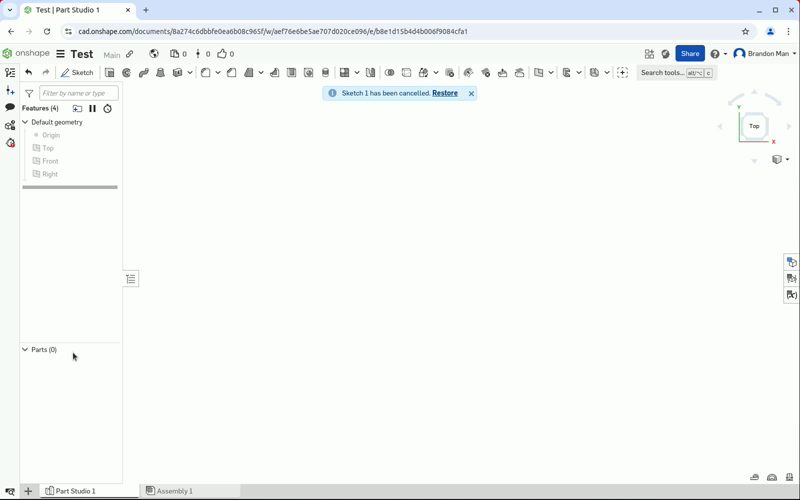
key(shift+p)
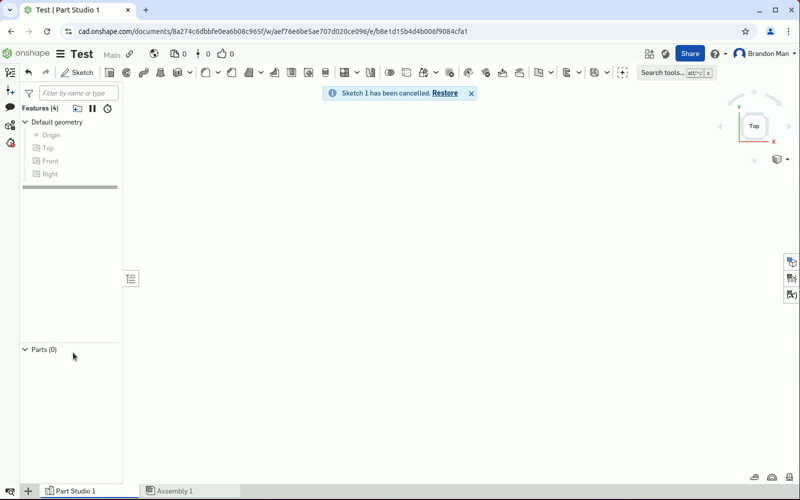
key(space)
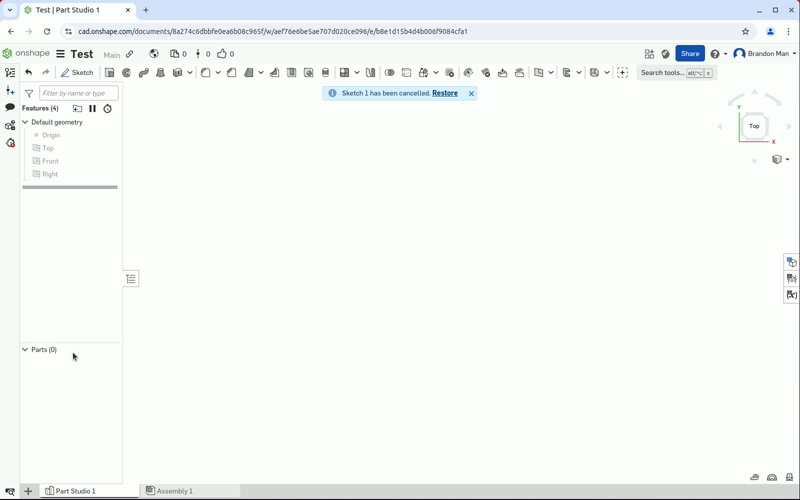
key_down(shift)
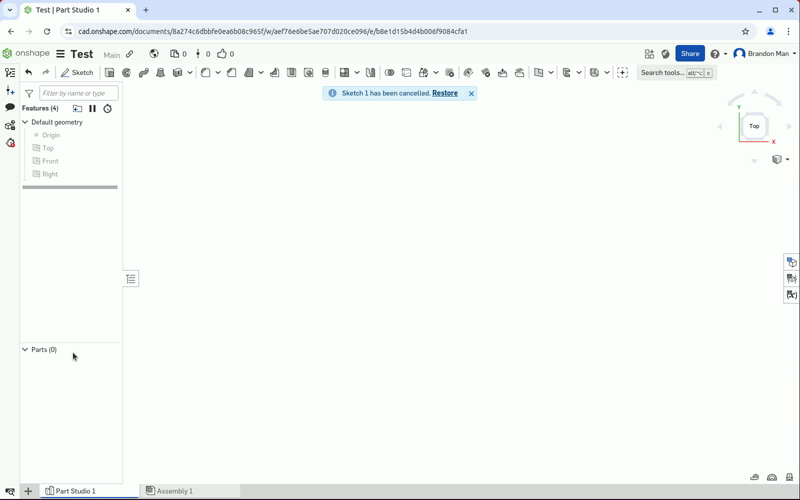
key(up)
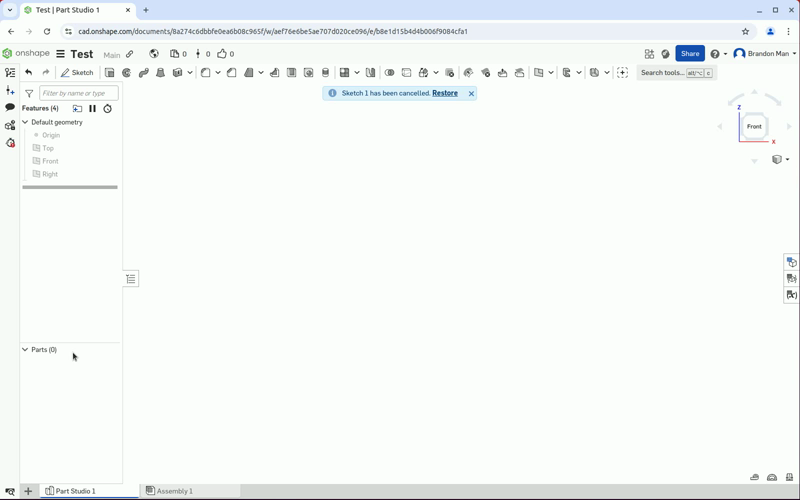
key_up(shift)
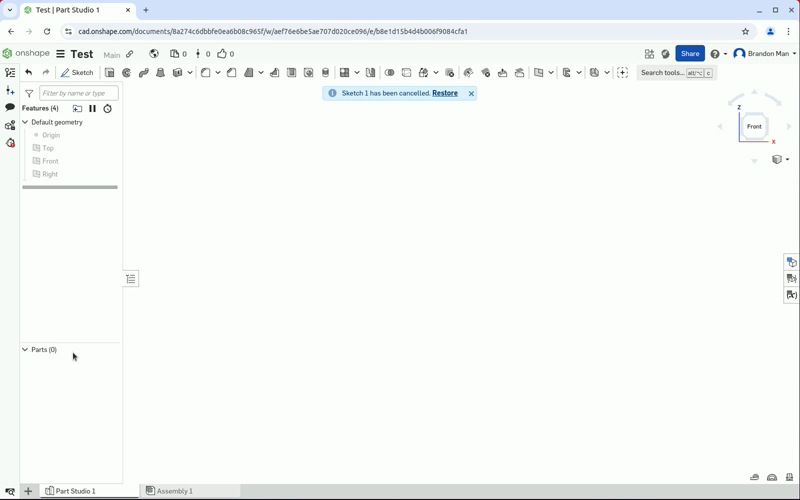
mouse_move(73, 352)
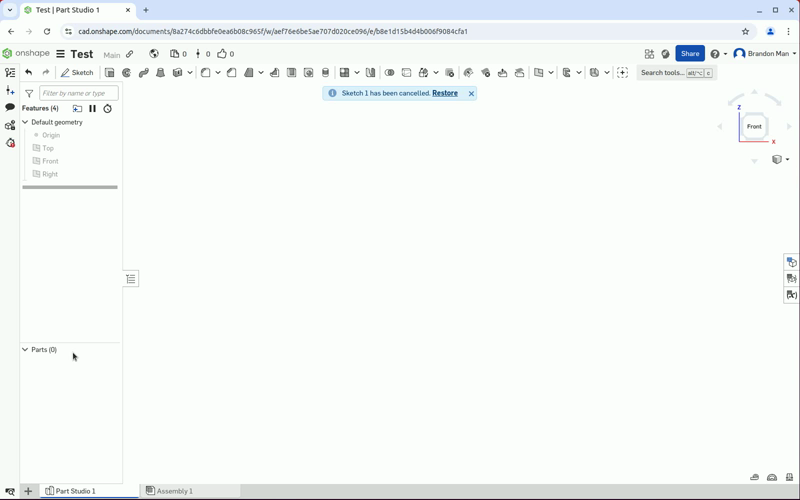
key(shift+y)
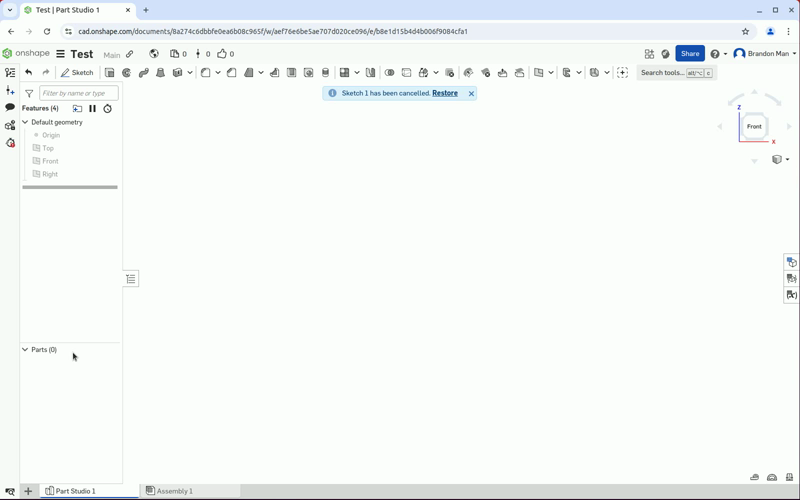
key(shift+s)
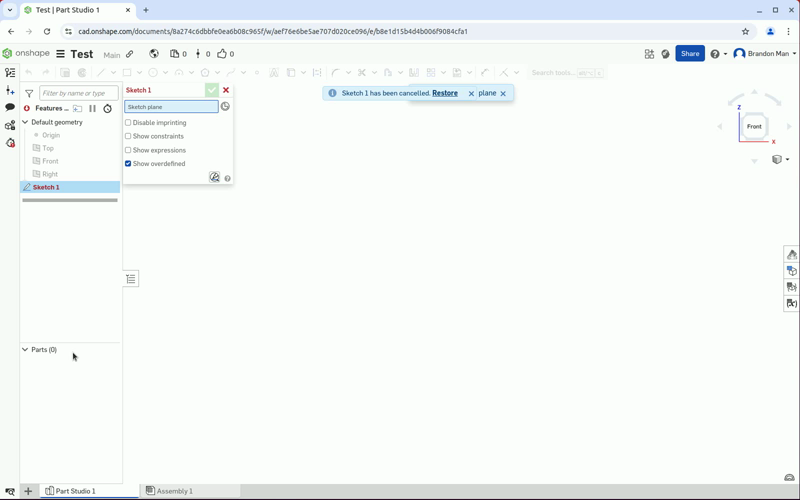
mouse_move(73, 163)
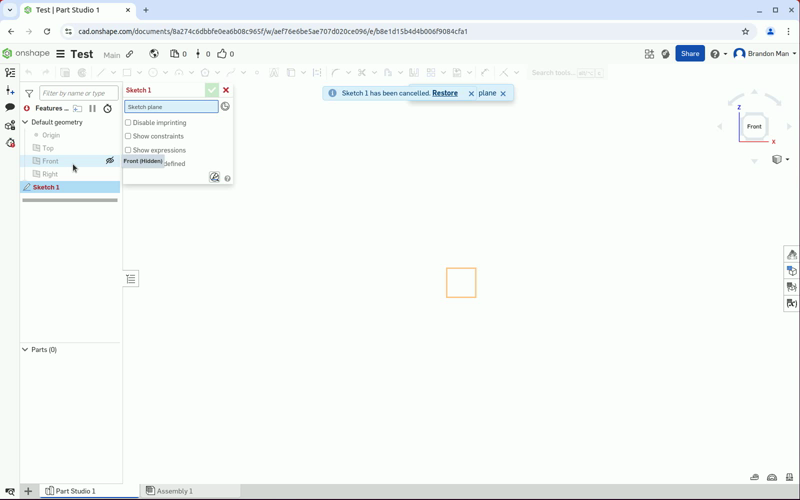
click(73, 163)
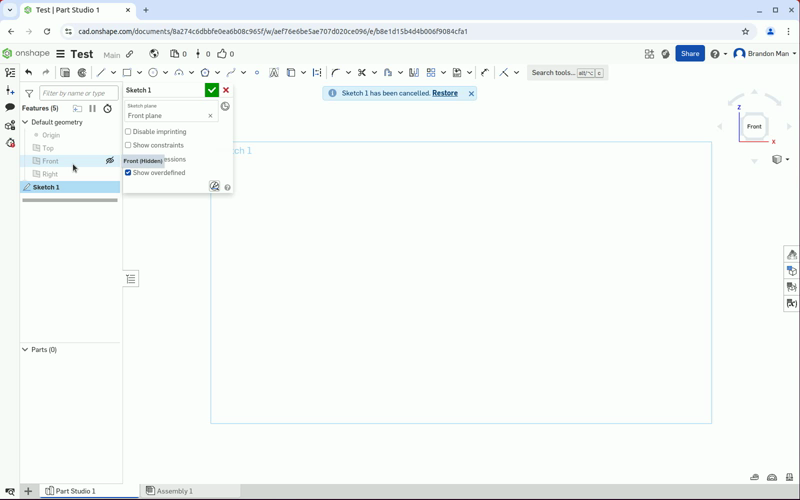
mouse_move(73, 352)
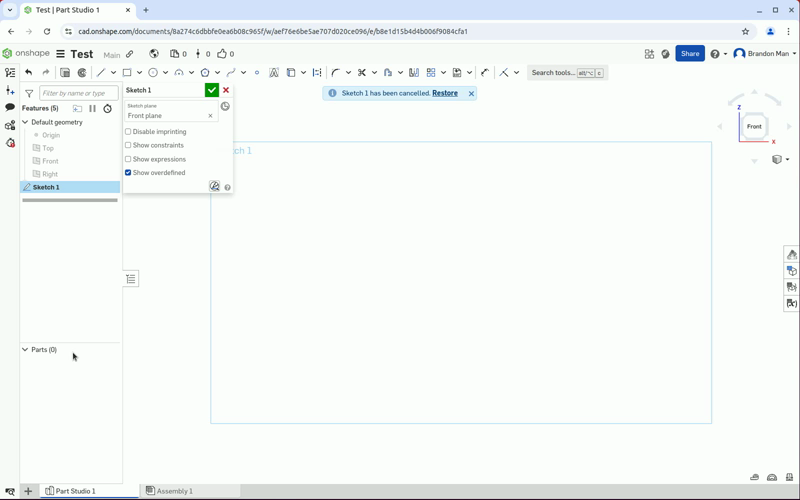
key(y)
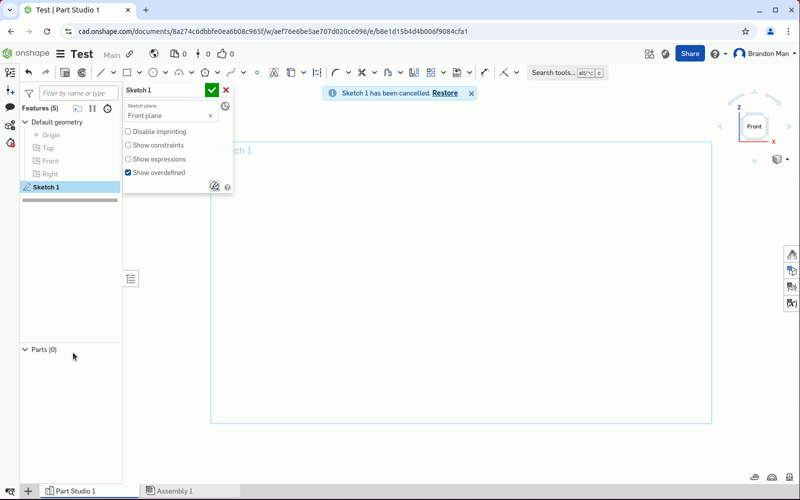
key(l)
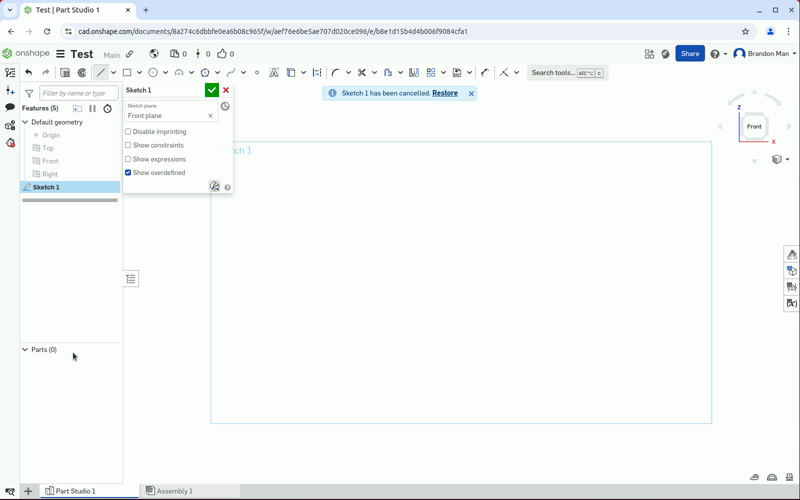
key_down(shift)
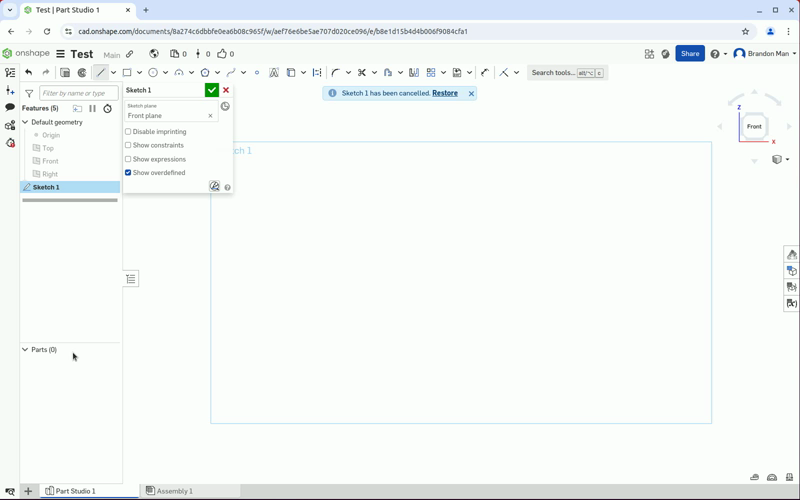
mouse_move(432, 282)
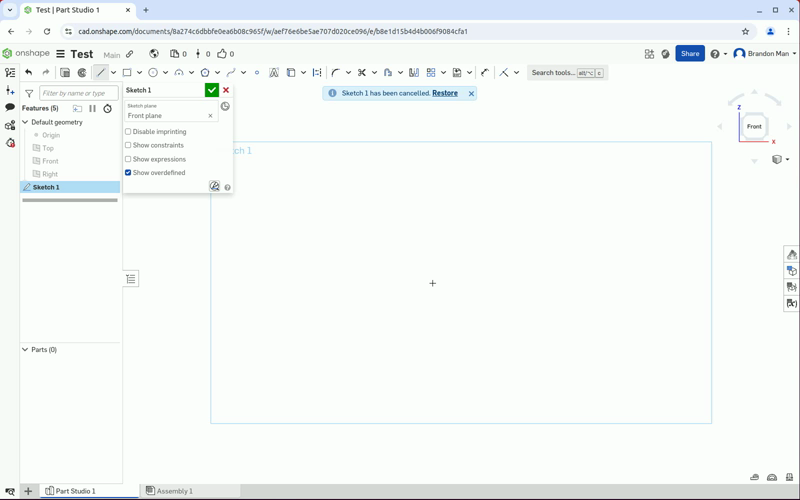
click(432, 282)
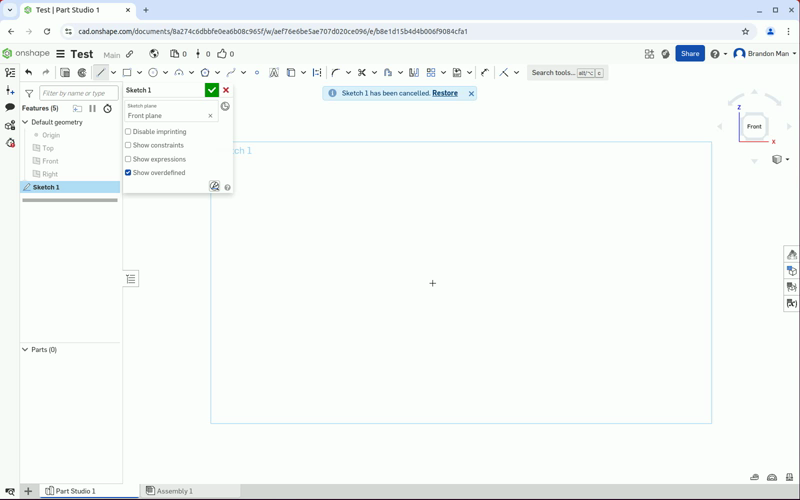
key_up(shift)
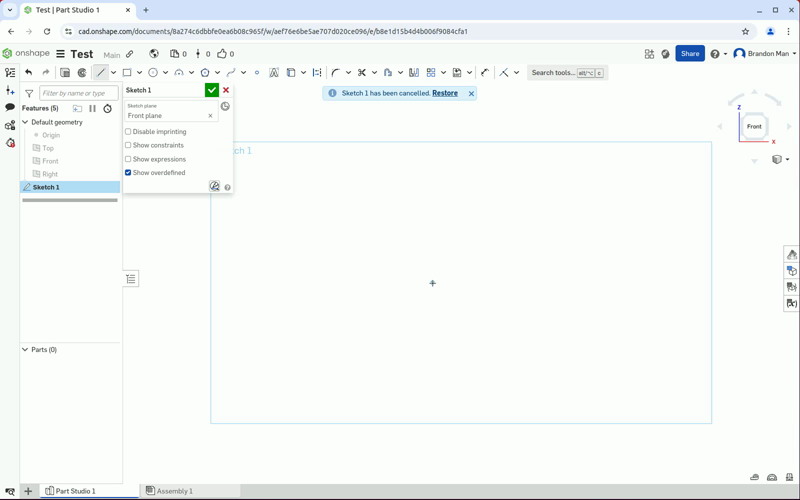
key_down(shift)
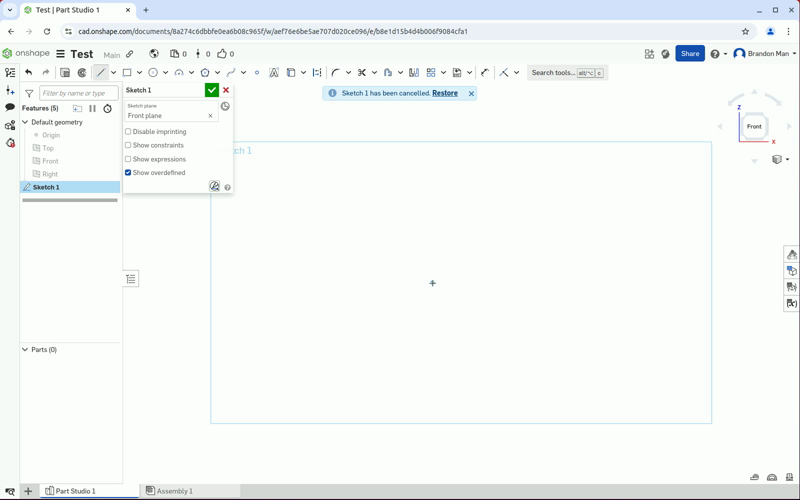
mouse_move(462, 282)
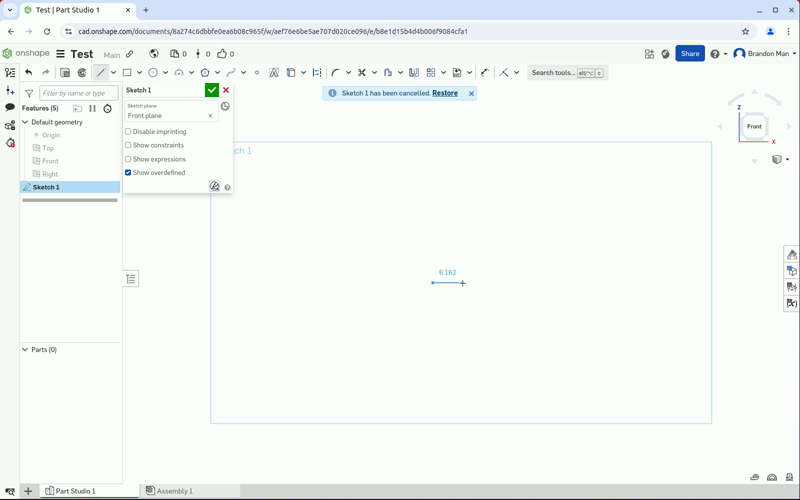
mouse_move(489, 282)
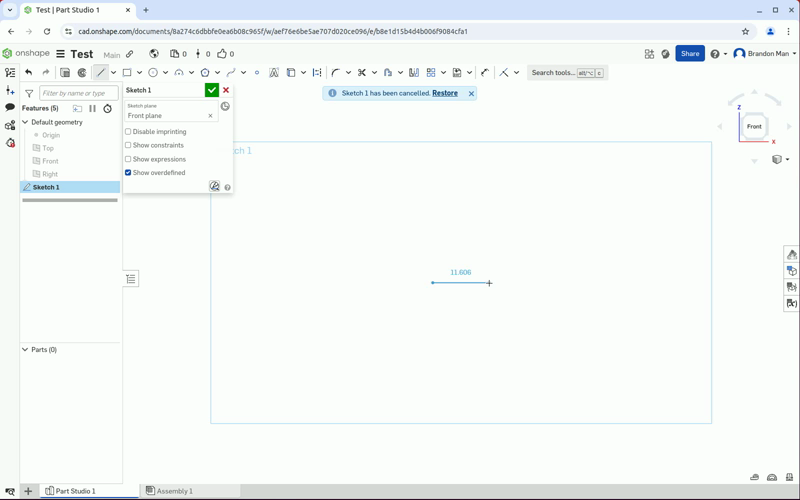
click(489, 282)
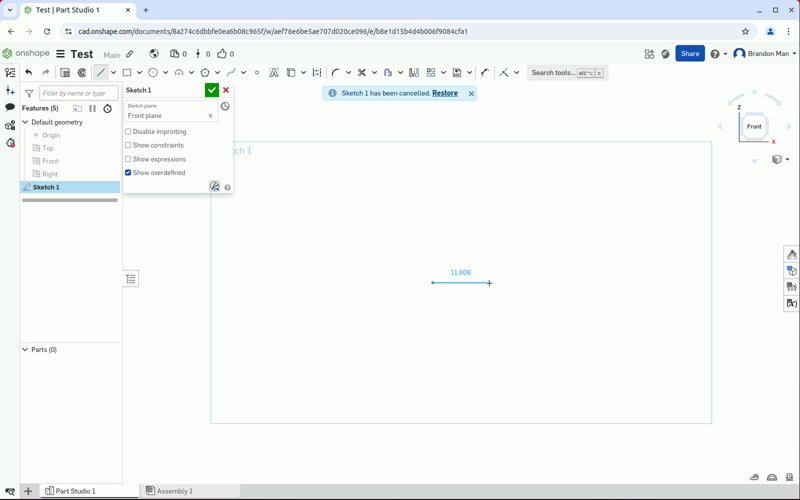
key_up(shift)
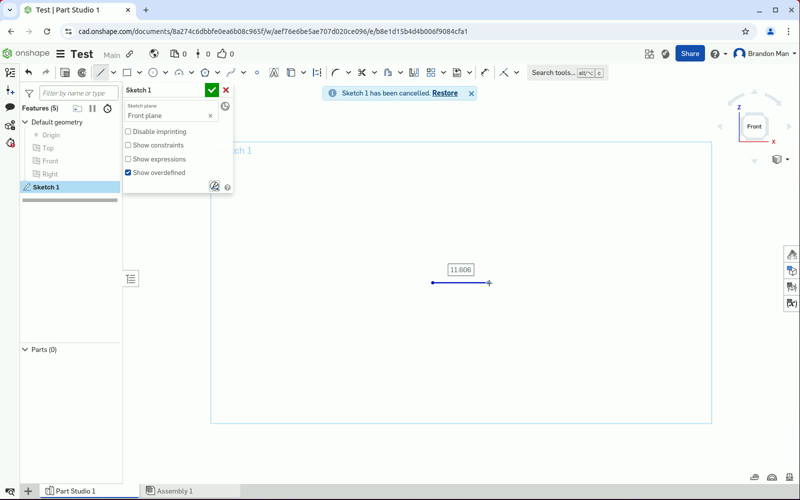
key_down(shift)
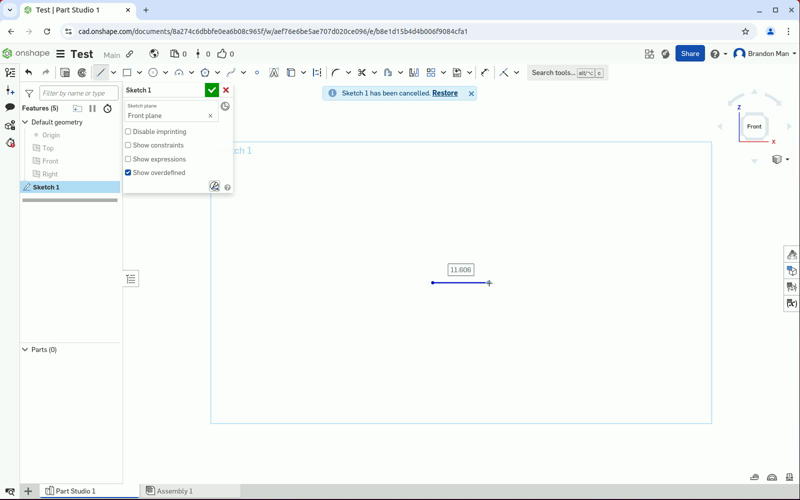
mouse_move(519, 282)
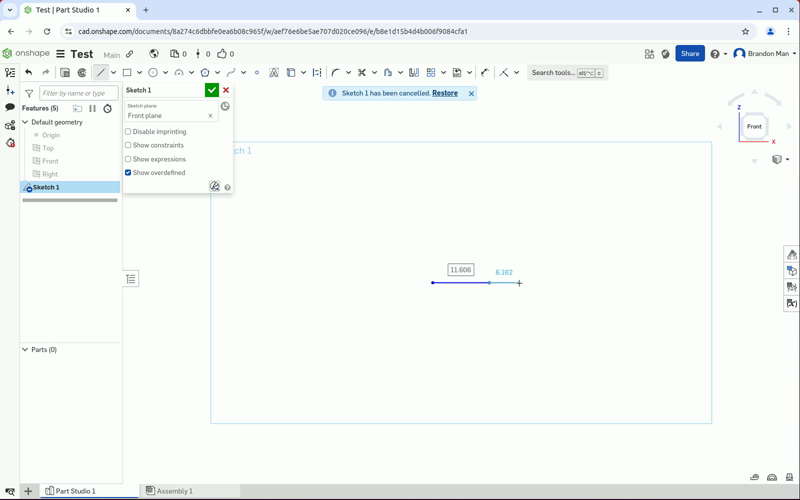
mouse_move(489, 240)
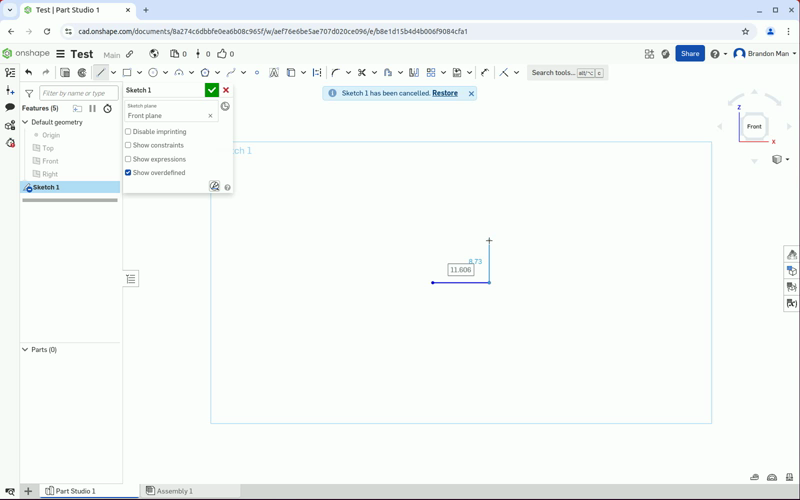
click(489, 240)
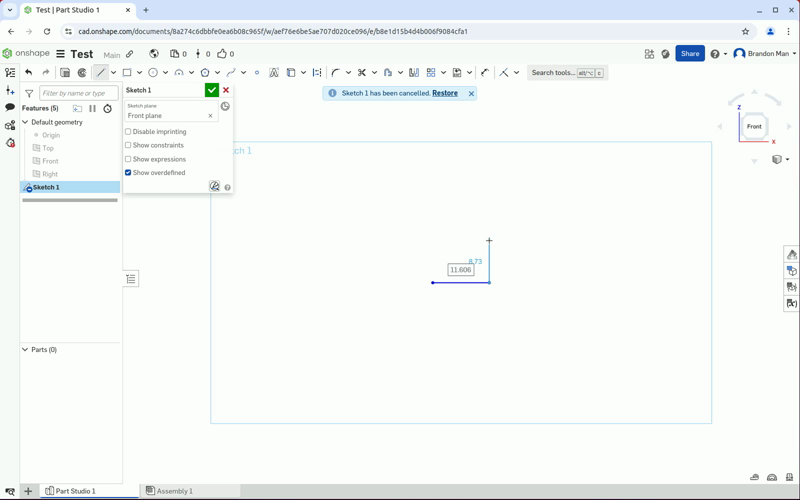
key_up(shift)
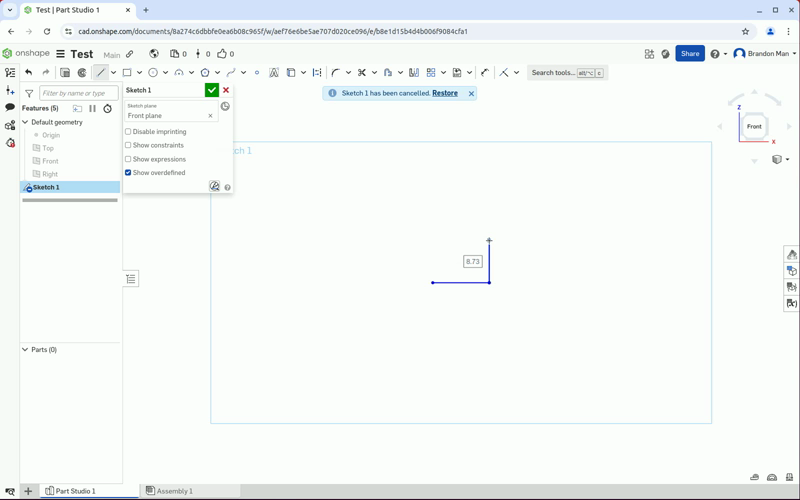
key_down(shift)
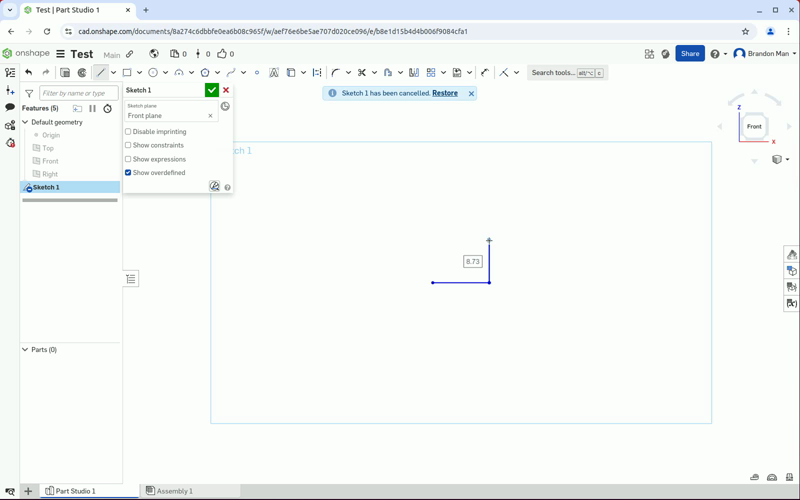
mouse_move(519, 240)
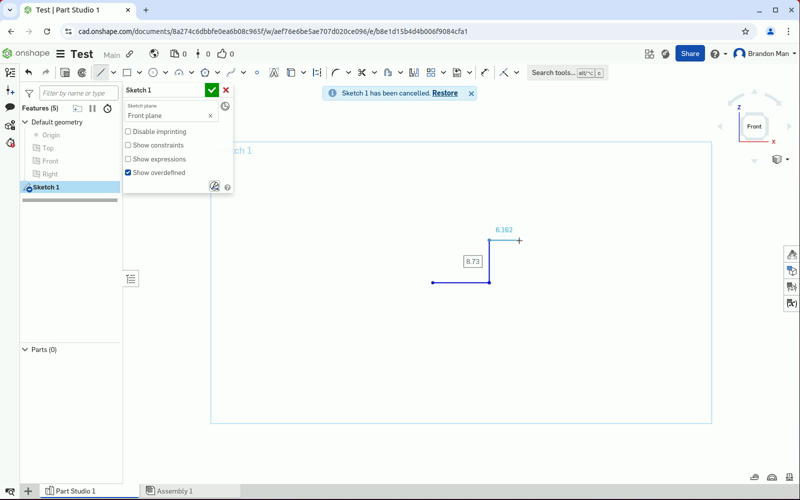
mouse_move(432, 240)
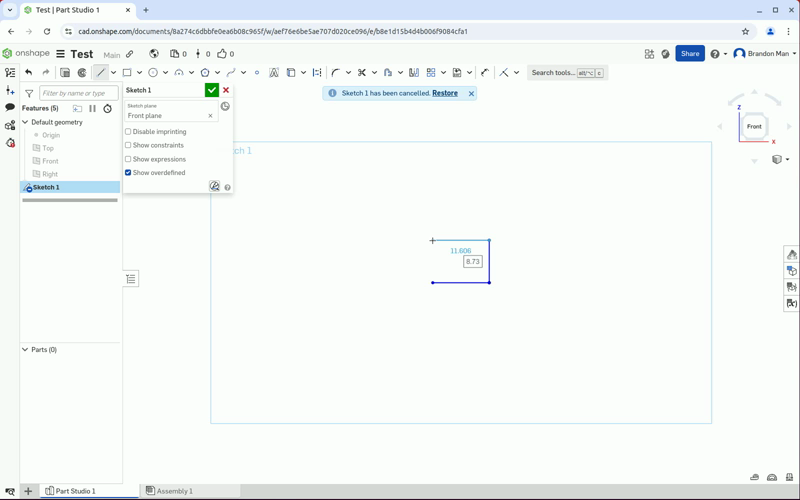
click(432, 240)
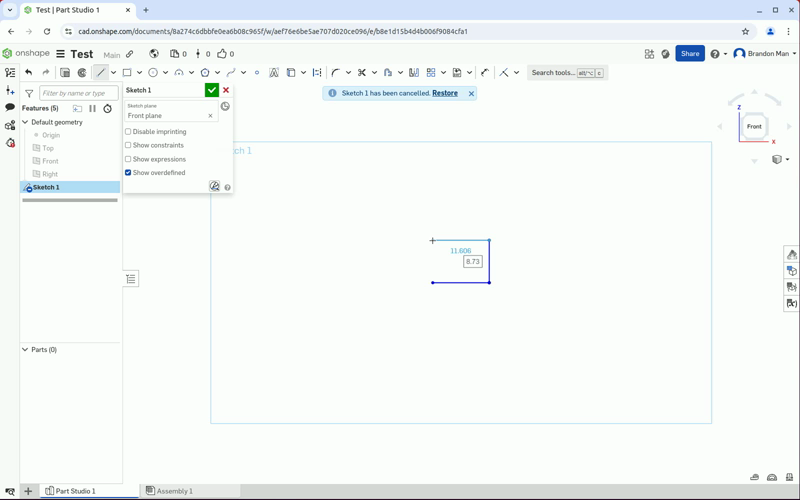
key_up(shift)
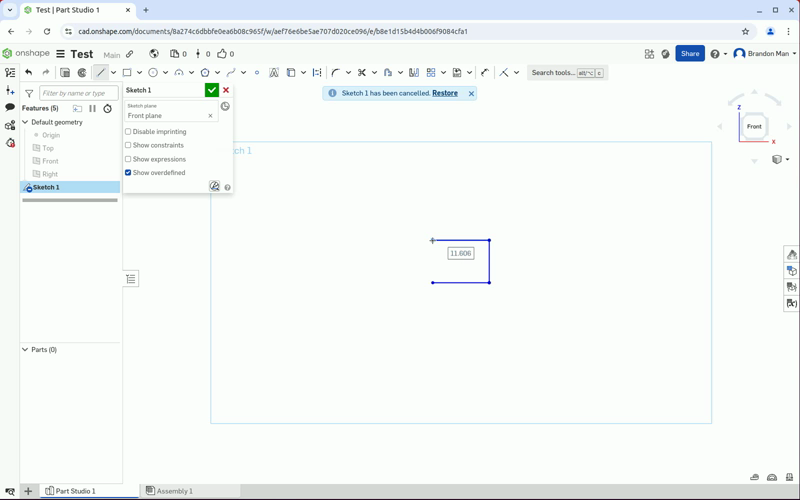
mouse_move(462, 240)
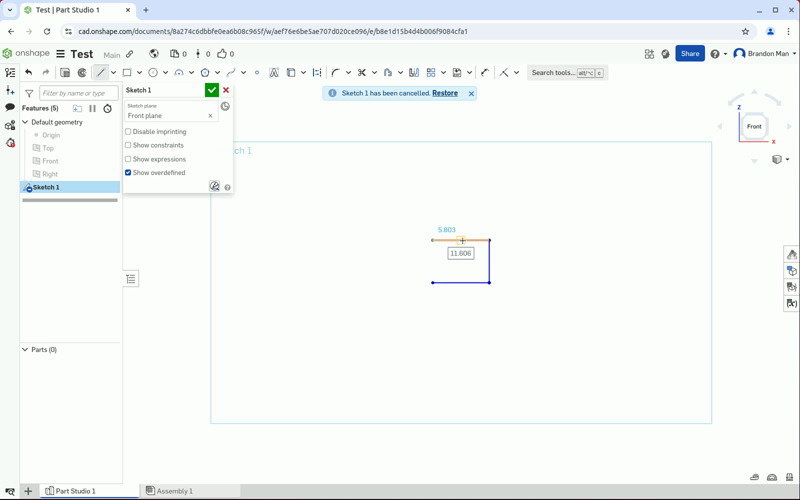
key_down(shift)
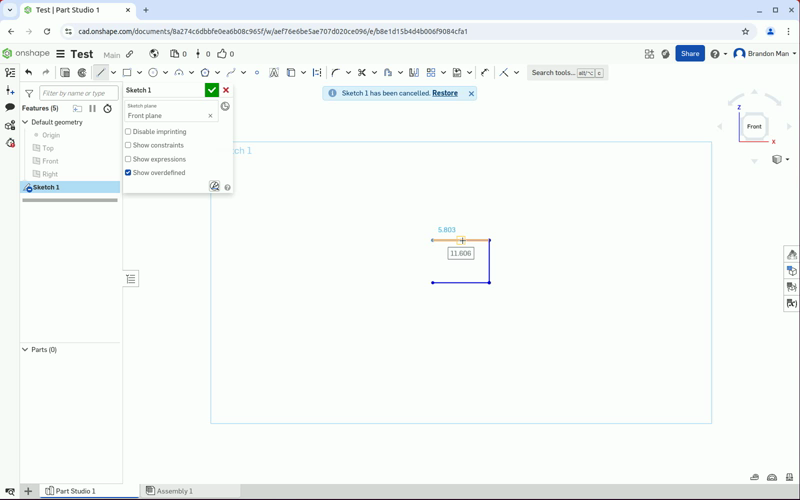
mouse_move(432, 282)
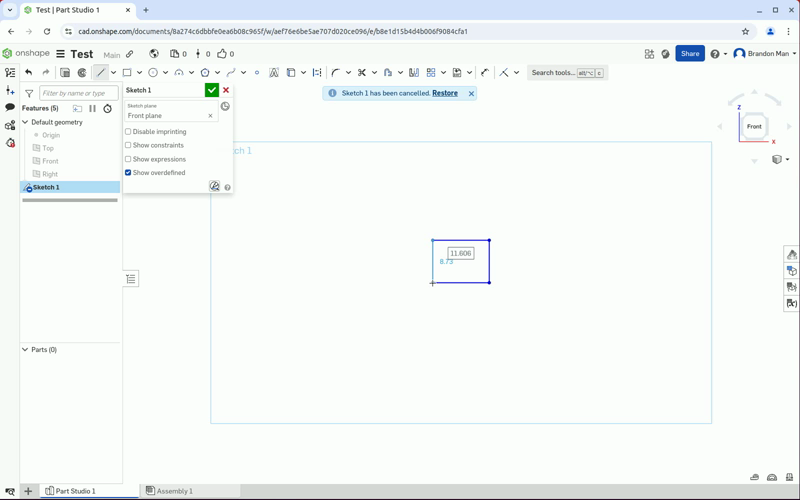
key_up(shift)
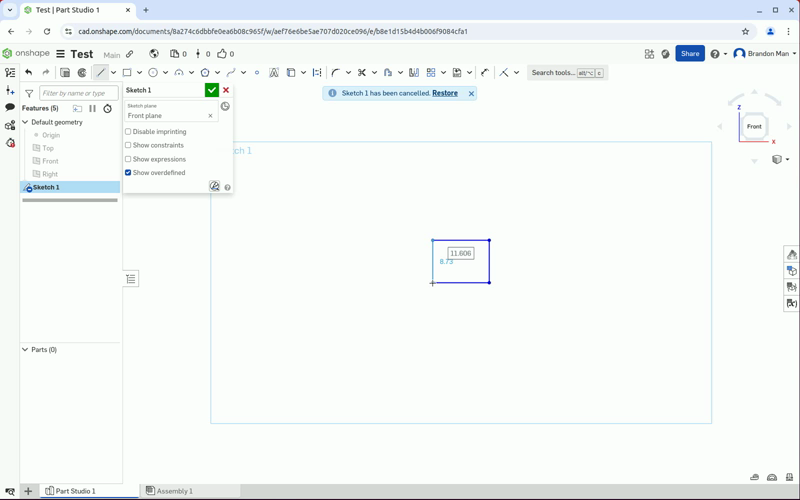
click(432, 282)
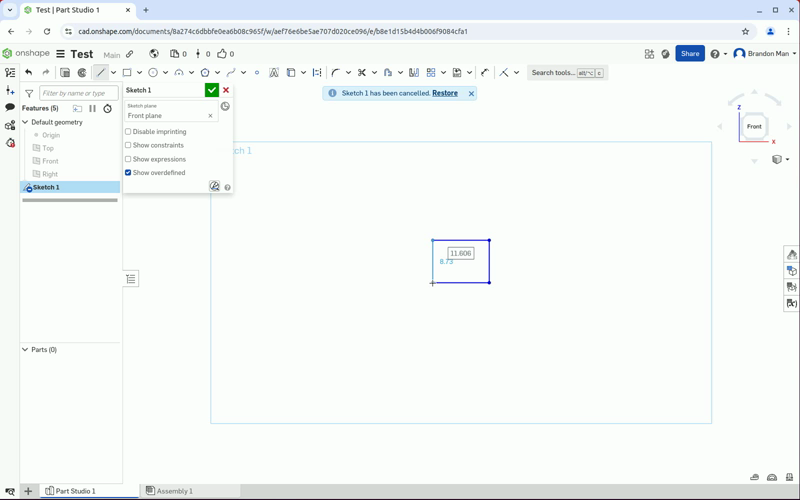
key(esc)
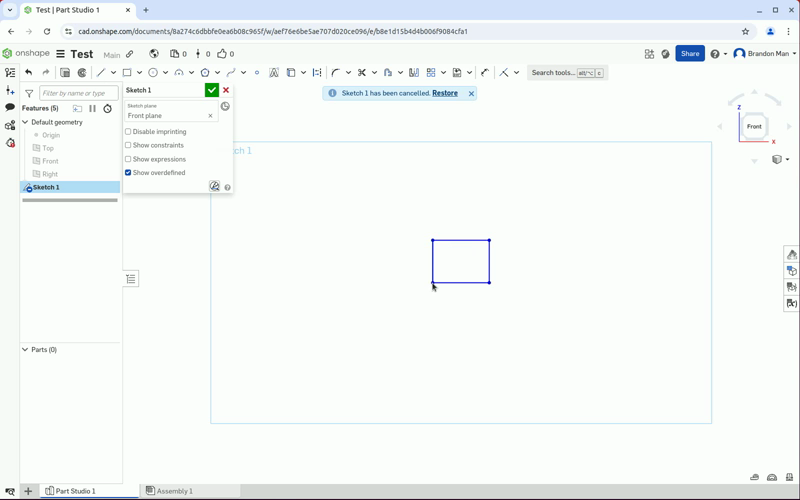
mouse_move(473, 279)
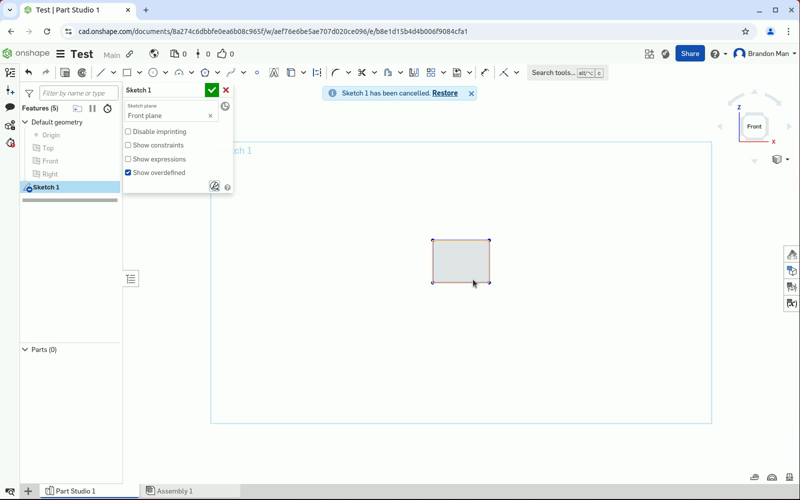
click(473, 279)
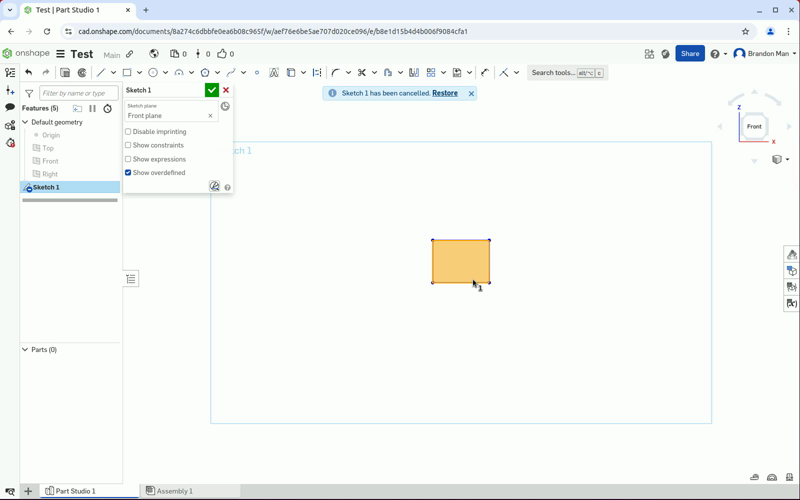
mouse_move(73, 352)
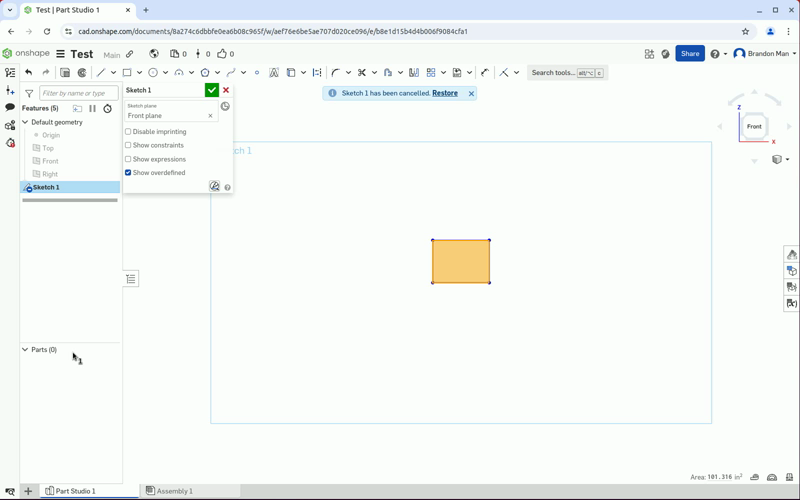
key(shift+y)
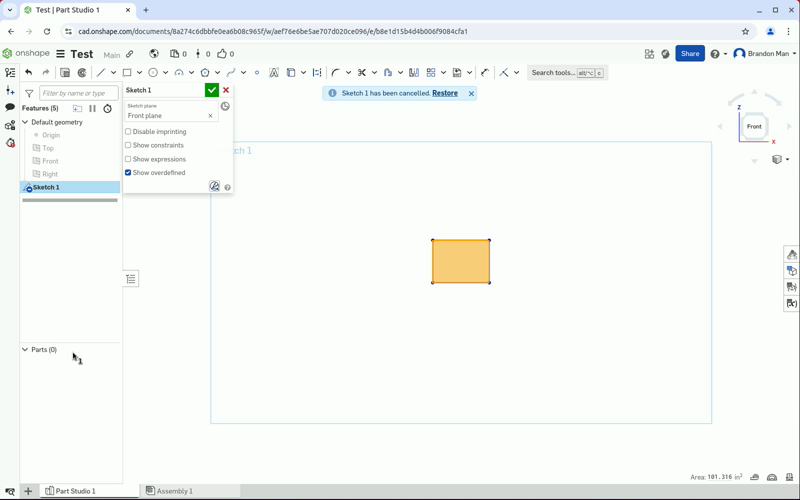
key(shift+e)
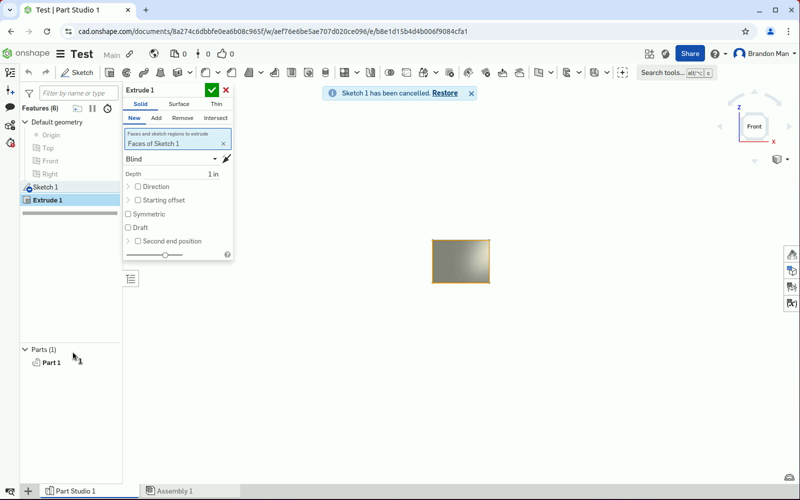
mouse_move(143, 106)
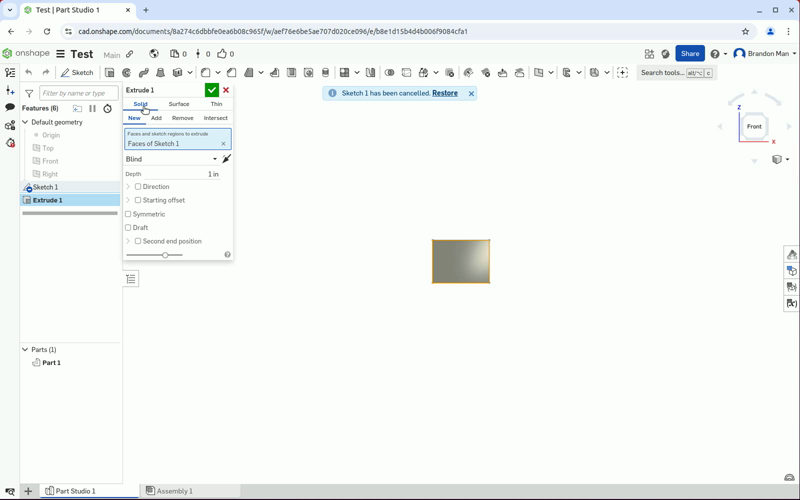
click(143, 106)
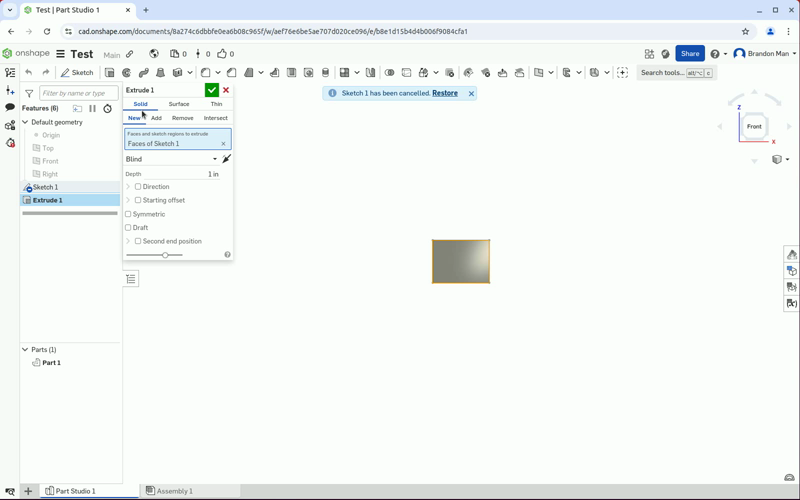
mouse_move(137, 120)
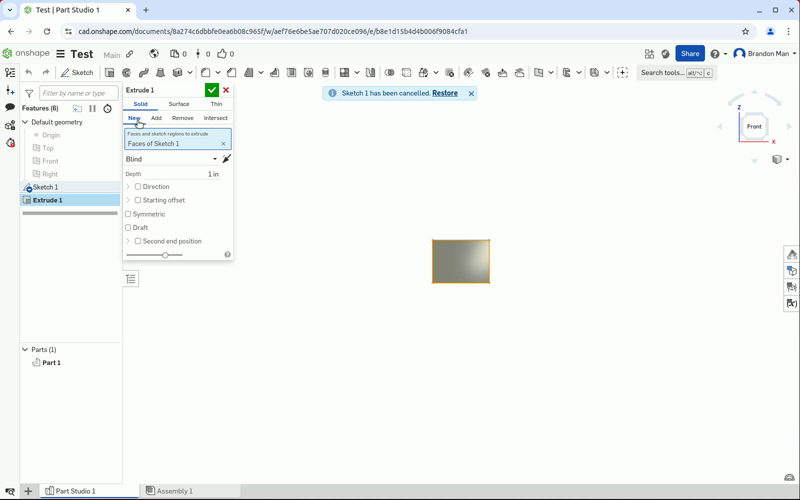
click(137, 120)
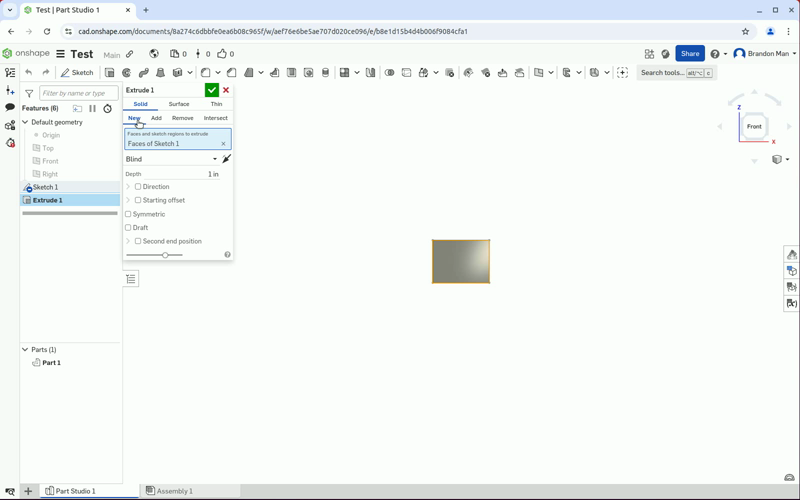
key(tab, 4)
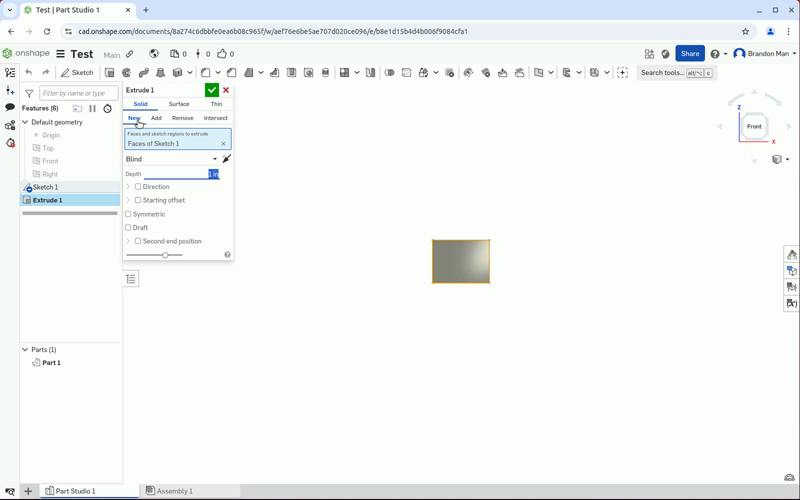
text(7.222)
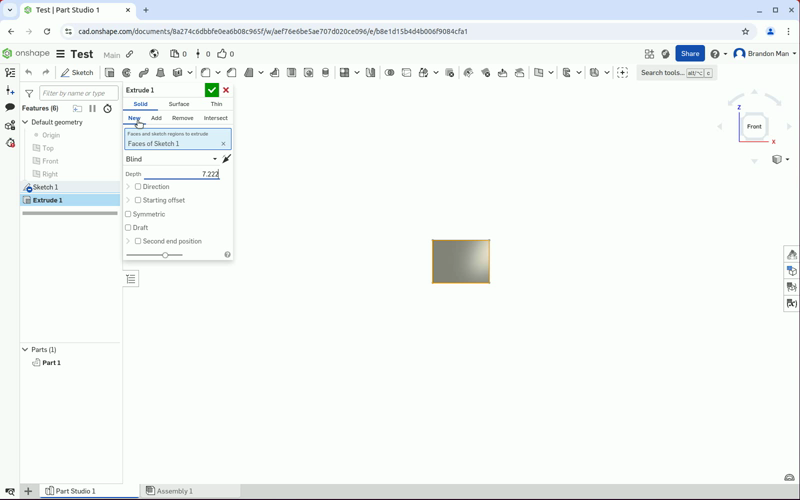
key(tab, 3)
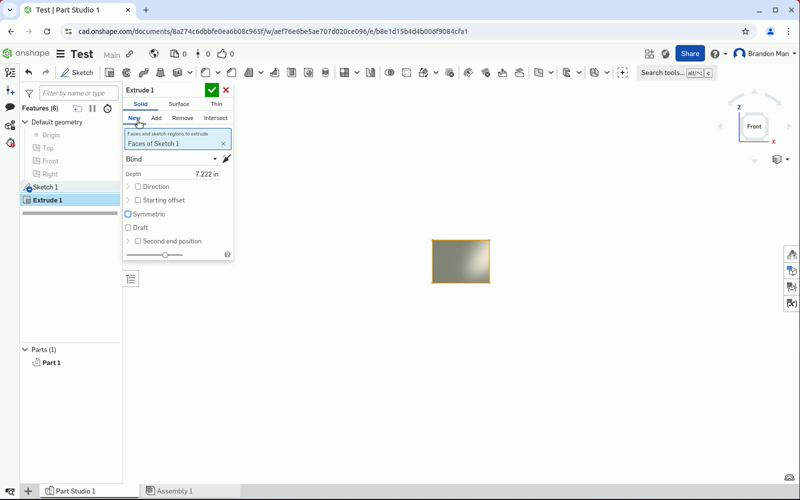
key(space)
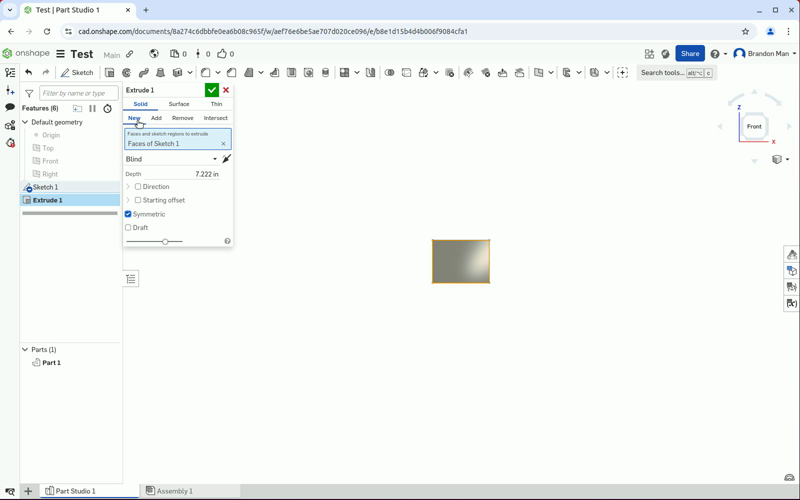
key(enter)
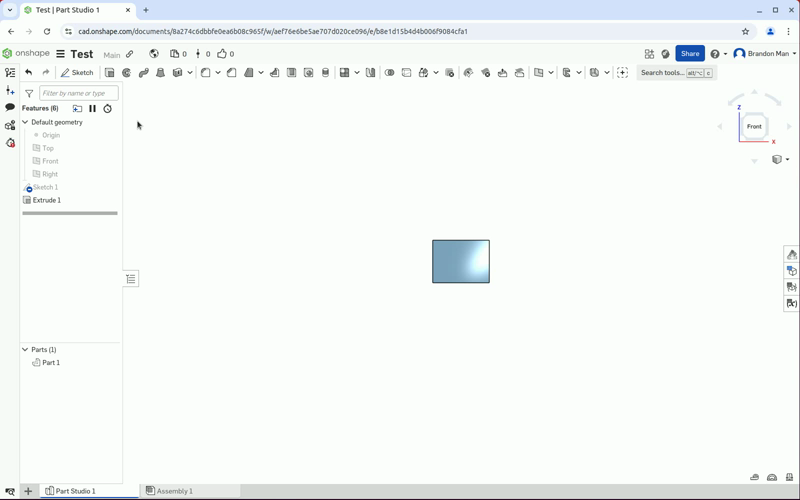
key(shift+h)
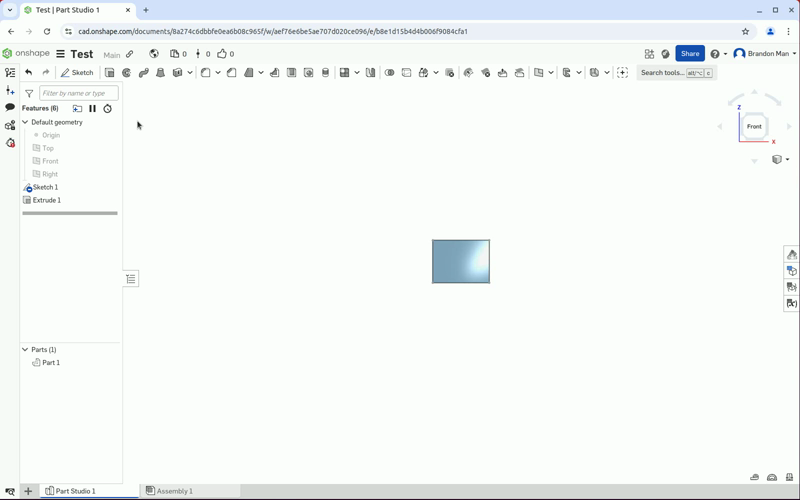
key(shift+h)
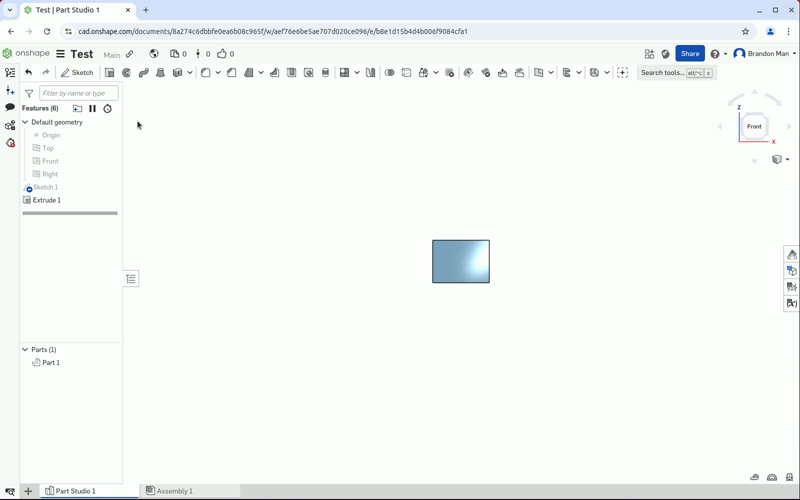
mouse_move(73, 189)
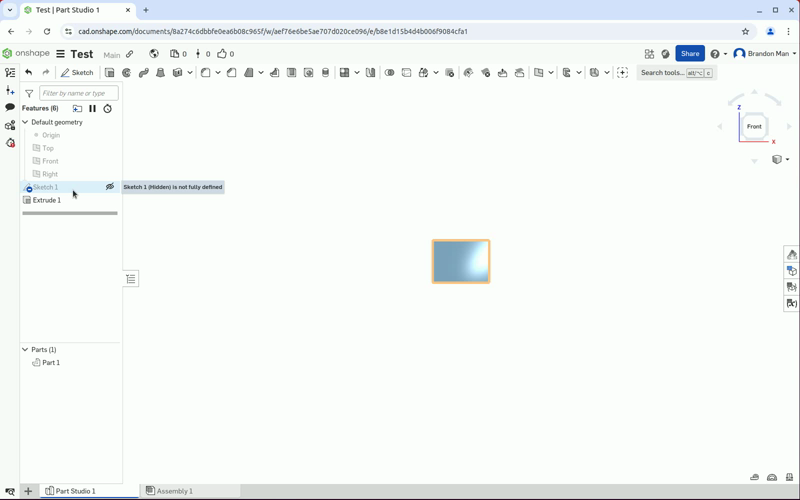
click(73, 189)
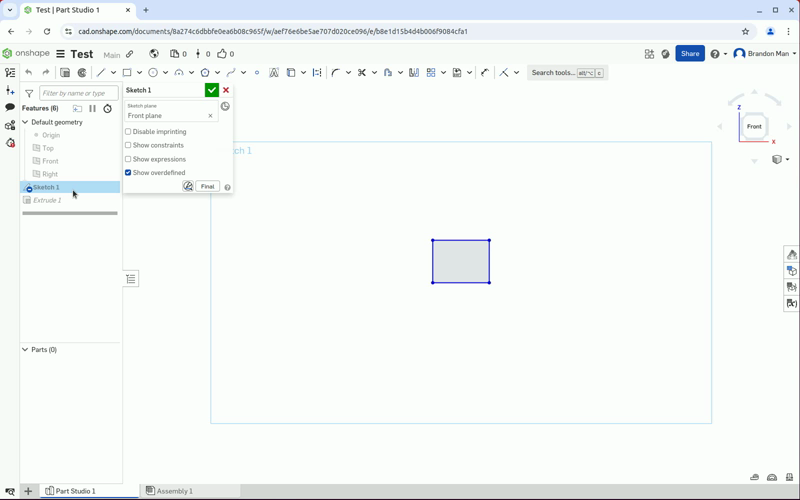
mouse_move(229, 92)
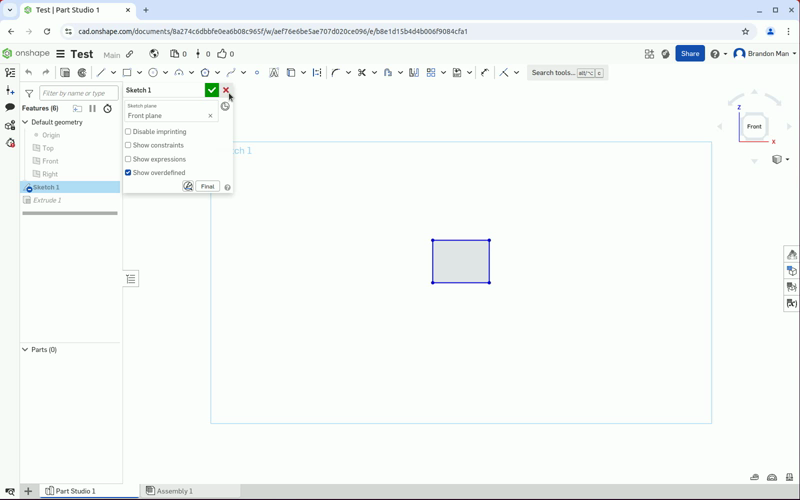
click(229, 92)
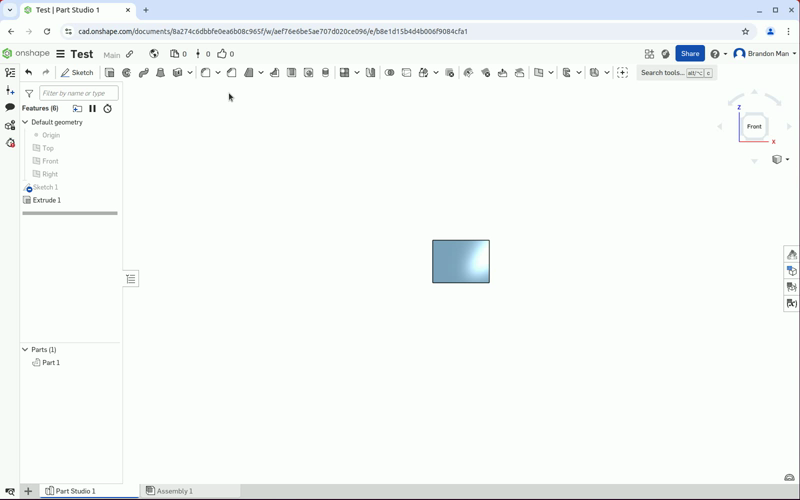
mouse_move(73, 352)
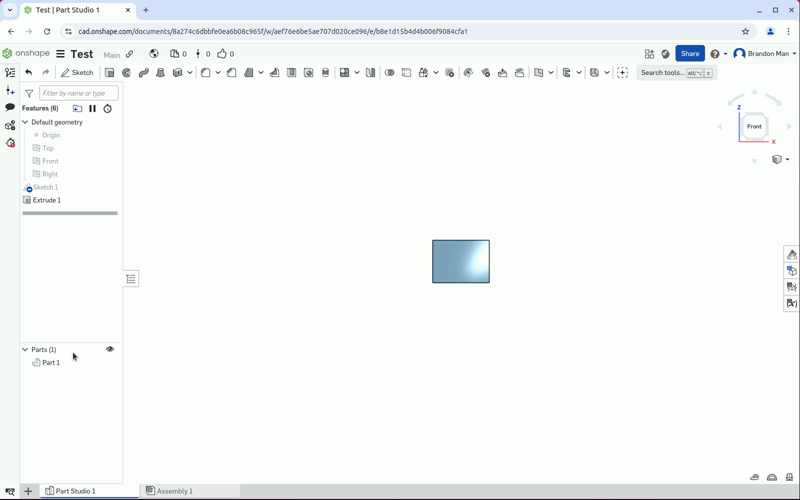
key(y)
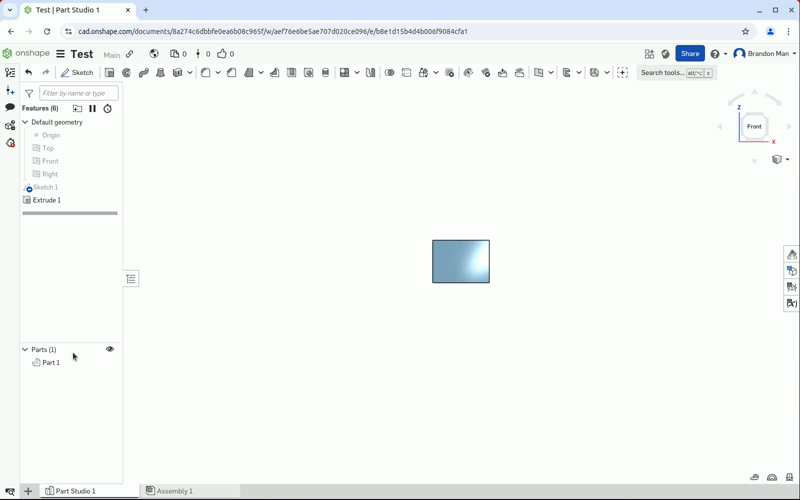
key(shift+p)
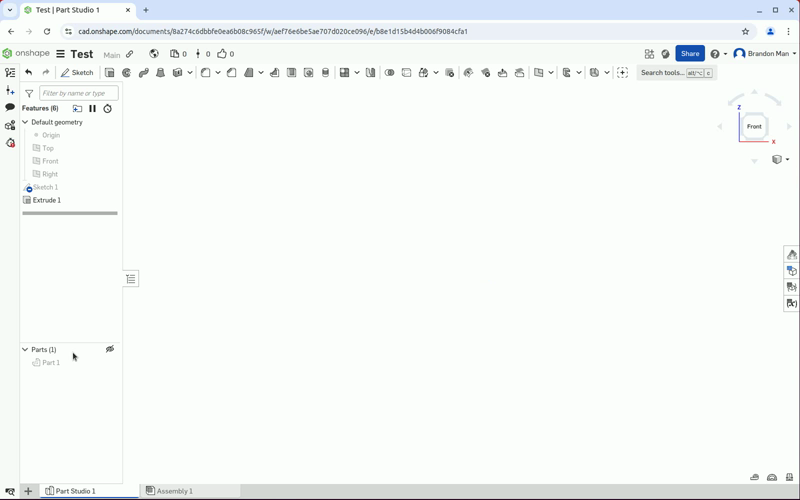
key(space)
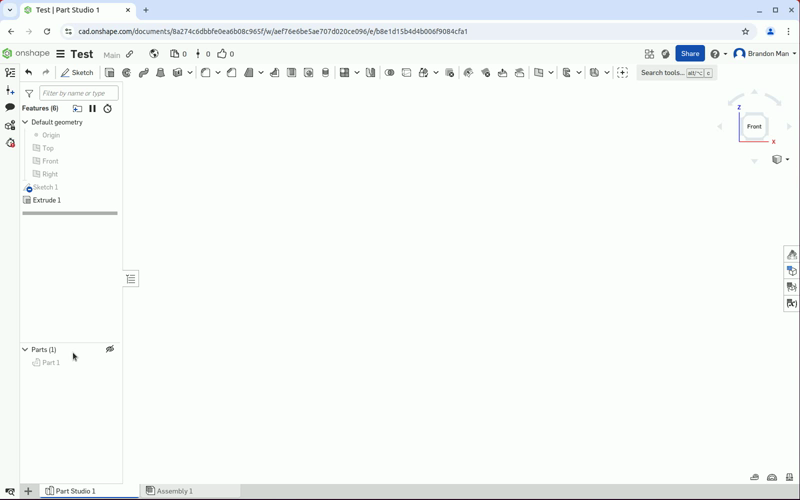
key_down(shift)
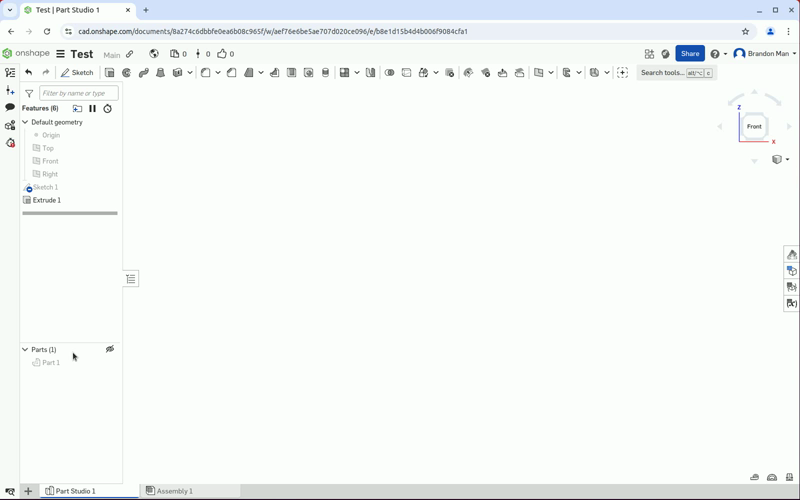
key(left)
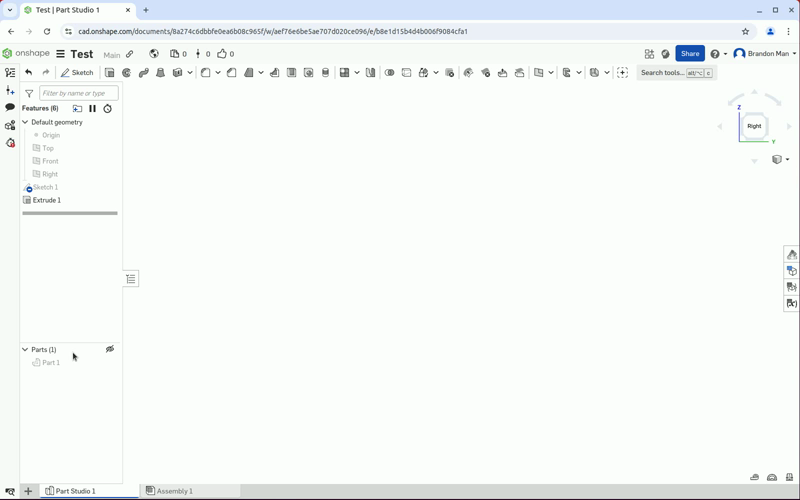
key_up(shift)
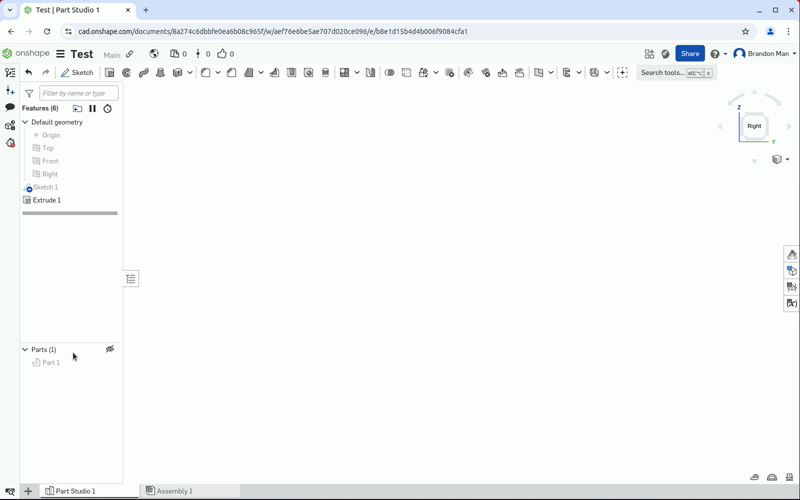
mouse_move(73, 352)
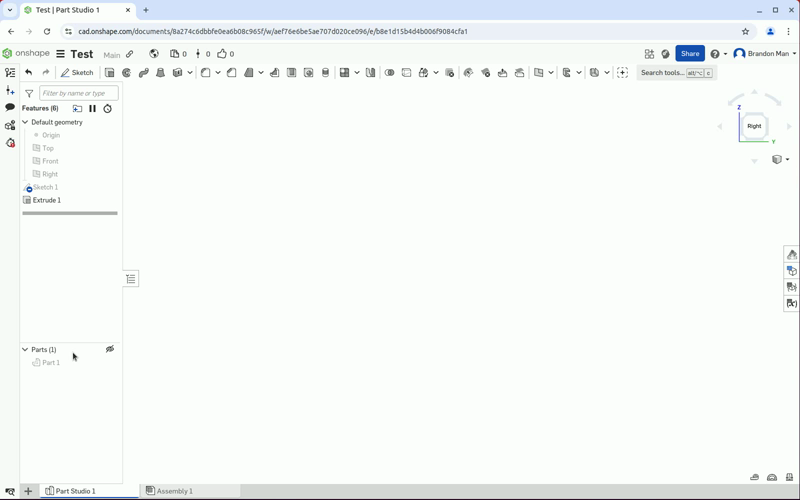
key(shift+y)
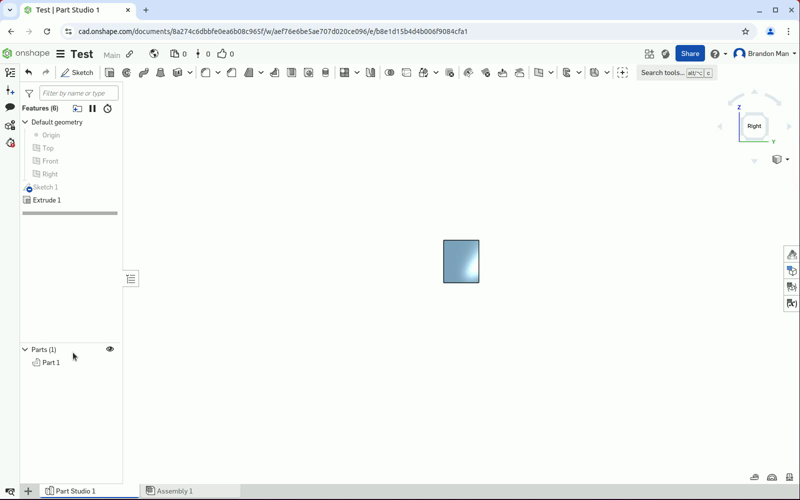
mouse_move(541, 75)
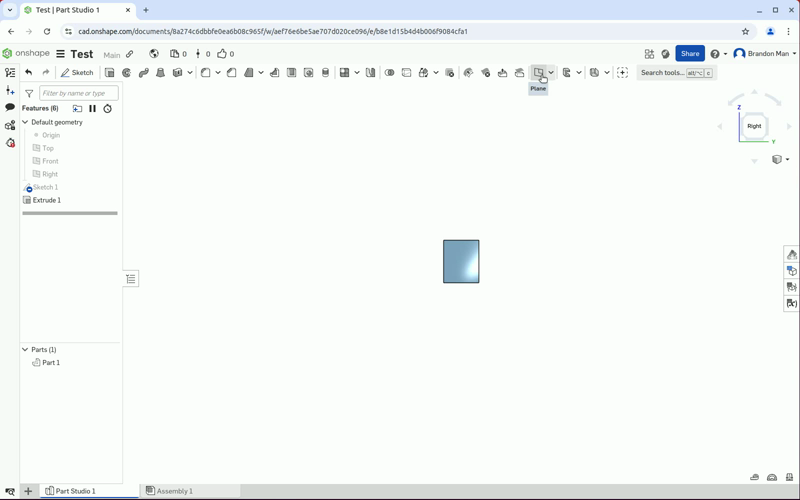
click(541, 75)
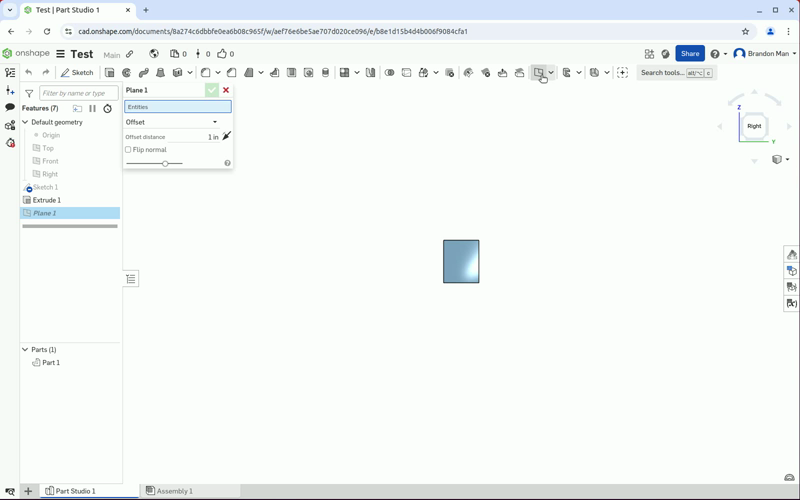
mouse_move(73, 176)
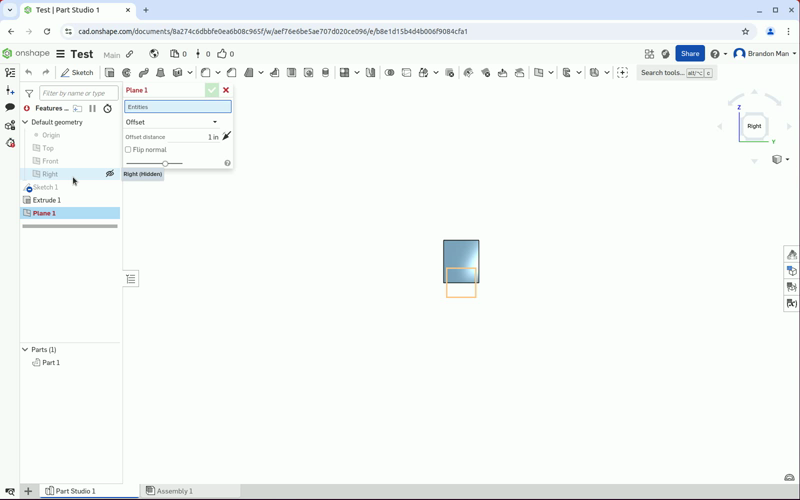
click(73, 176)
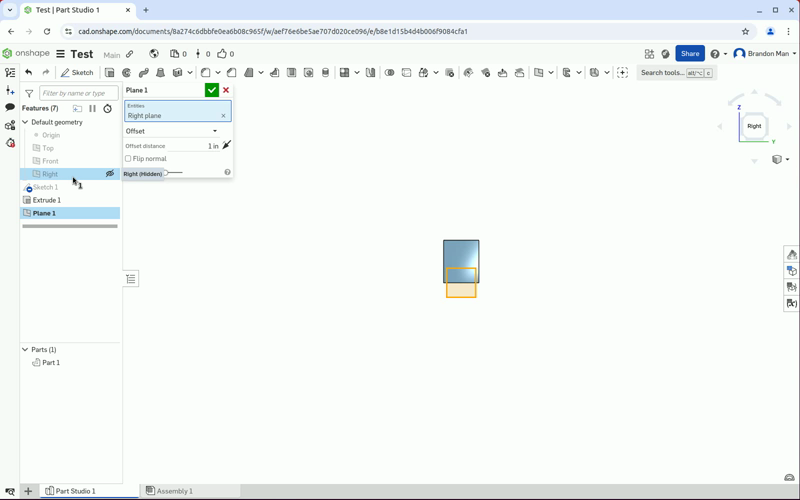
key(tab, 2)
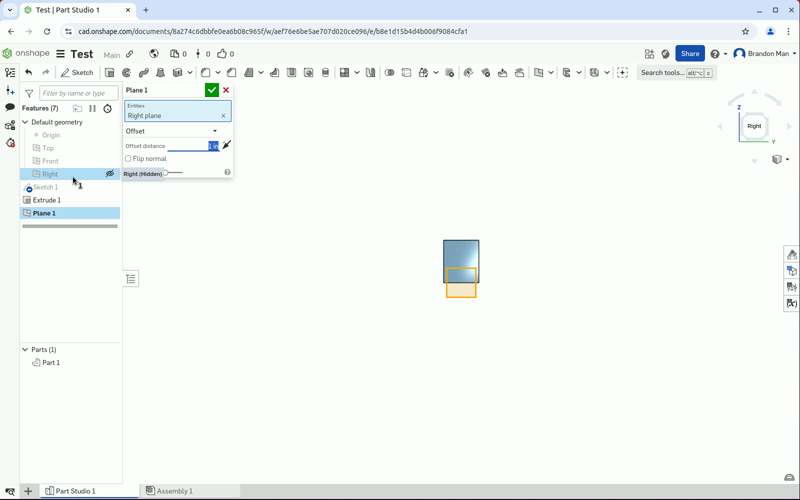
text(5.792)
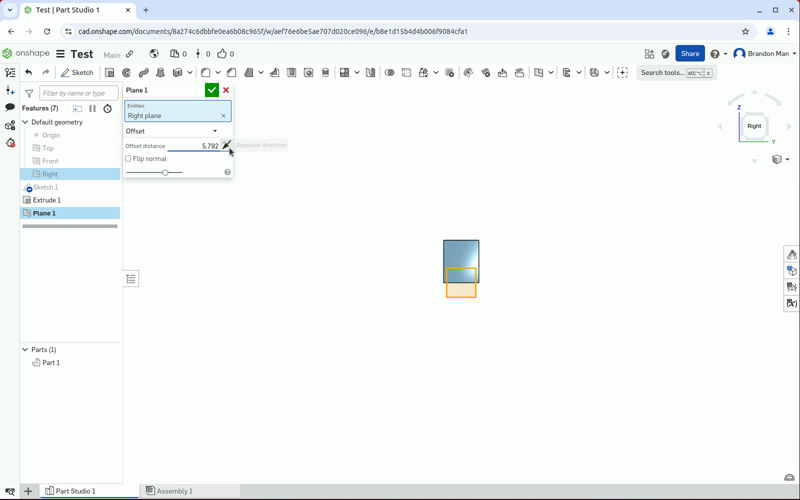
mouse_move(229, 147)
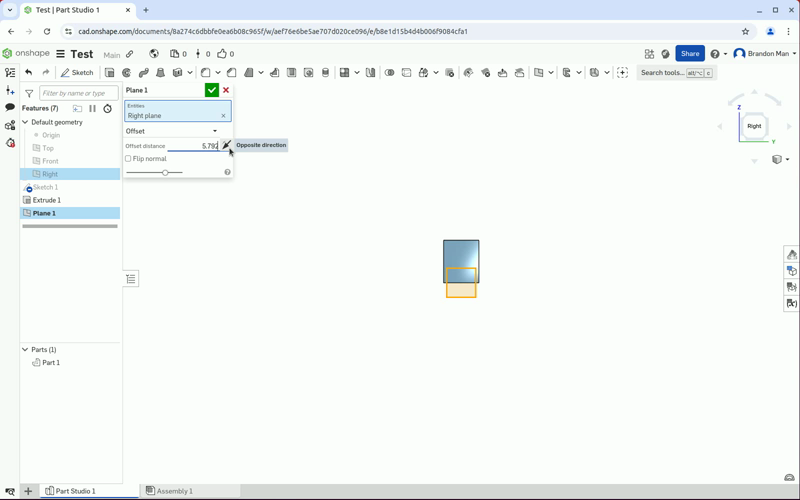
click(229, 147)
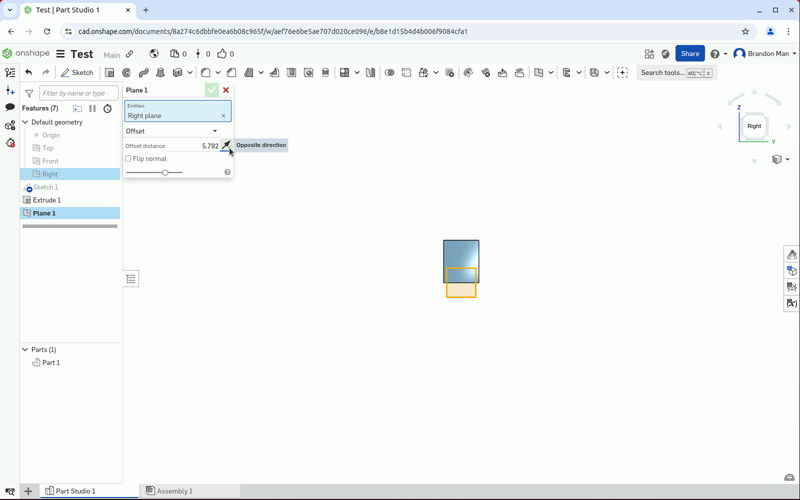
key(enter, 2)
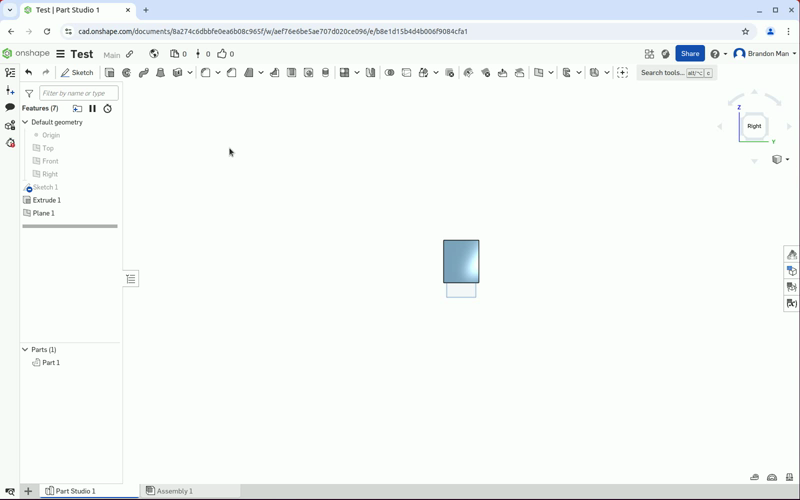
key(shift+s)
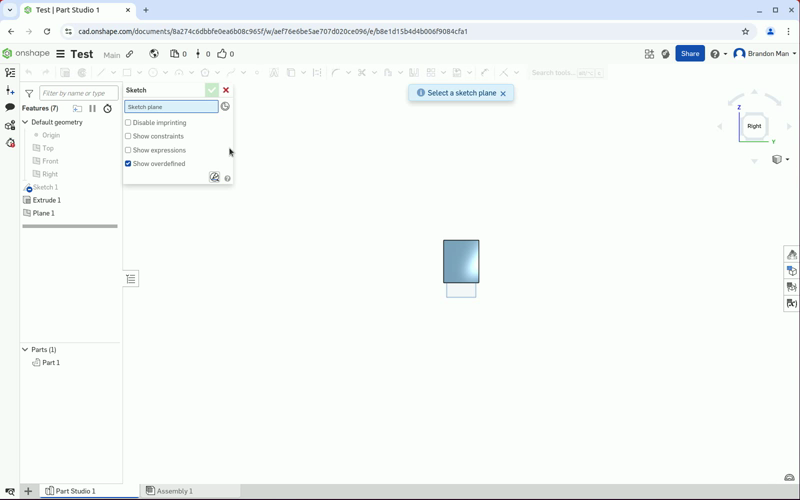
mouse_move(73, 215)
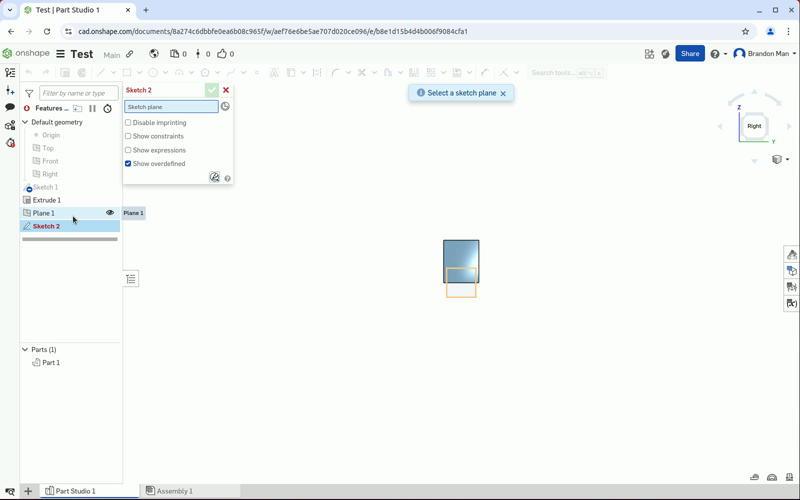
click(73, 215)
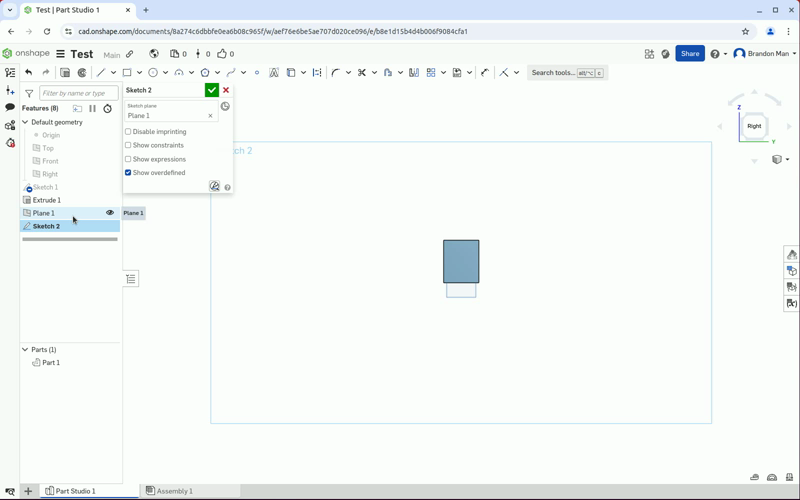
mouse_move(73, 352)
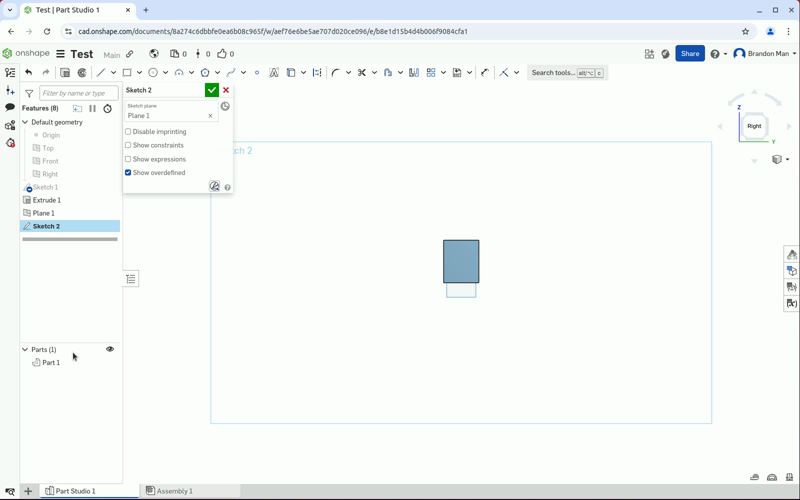
key(y)
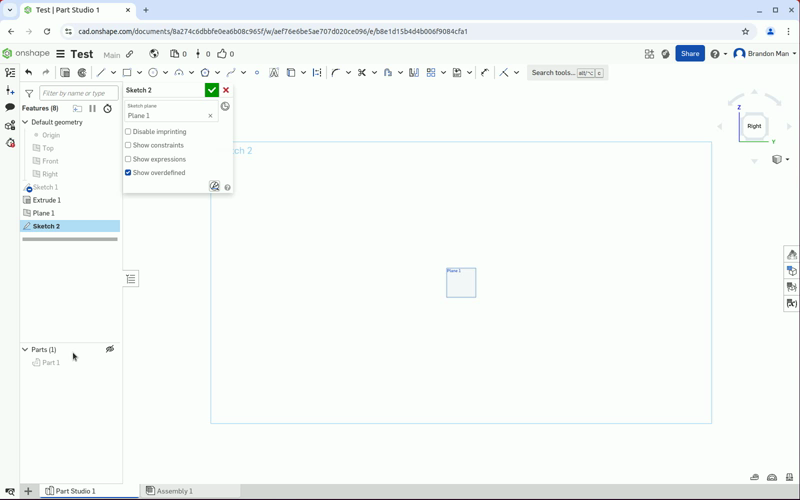
key(c)
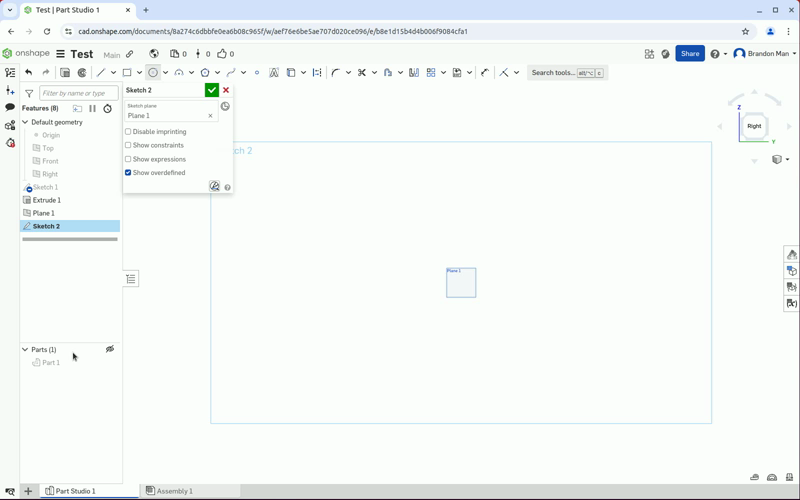
key_down(shift)
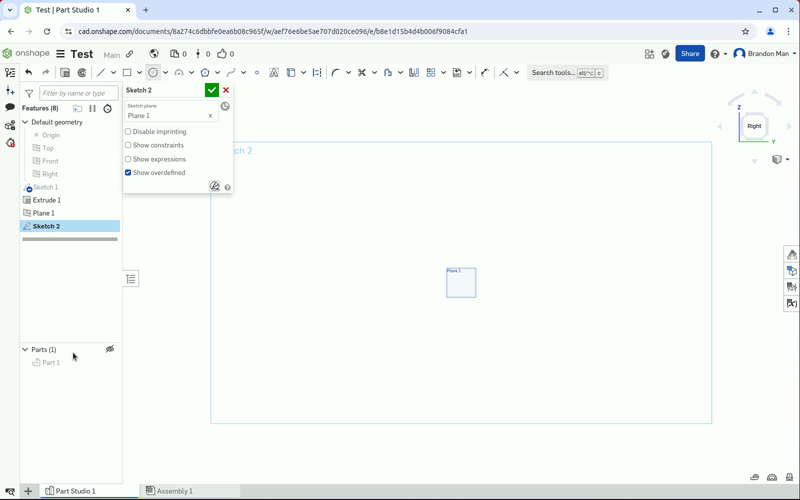
mouse_move(461, 254)
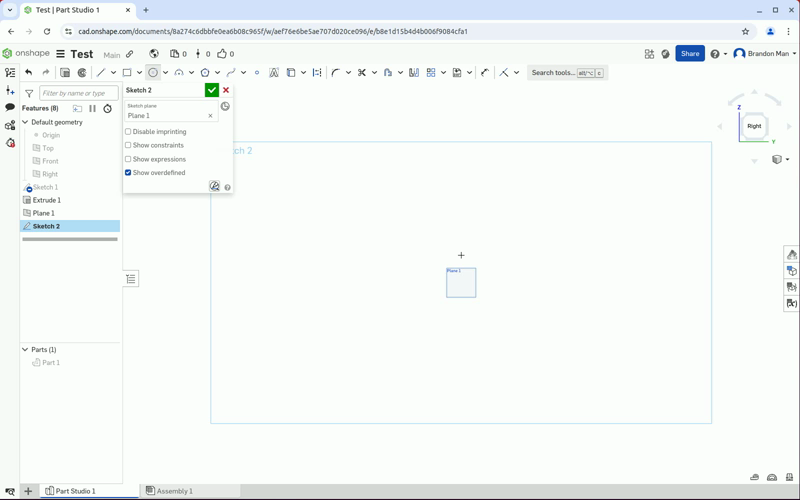
click(461, 254)
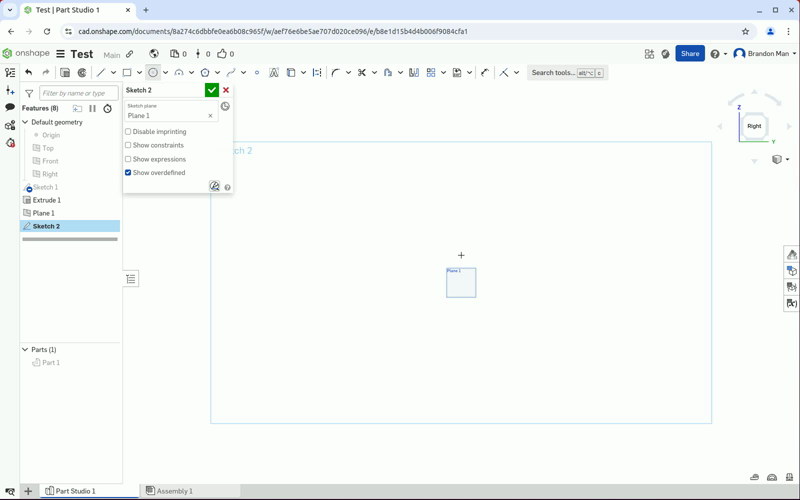
key_up(shift)
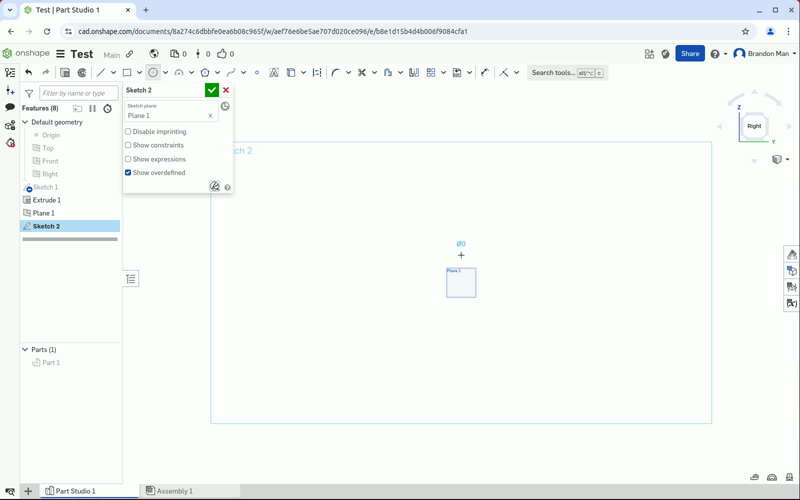
mouse_move(473, 254)
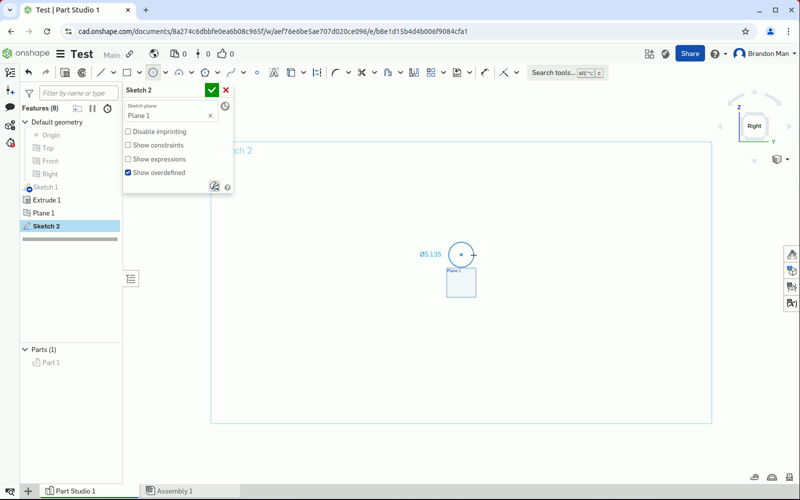
click(473, 254)
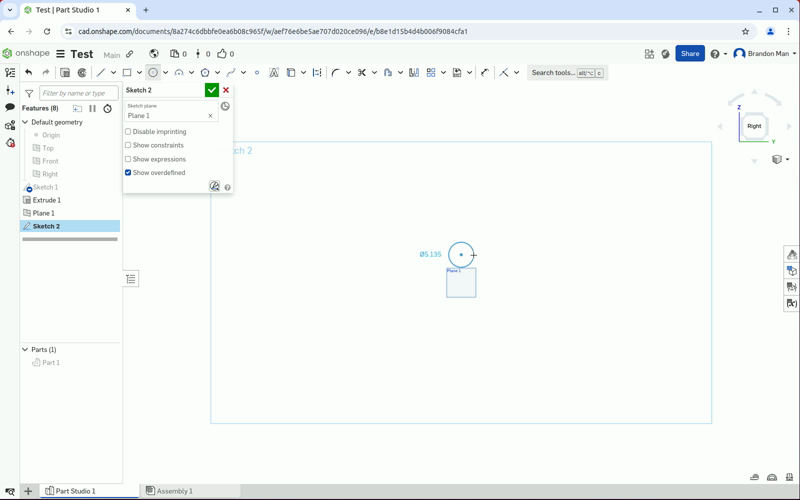
key(esc)
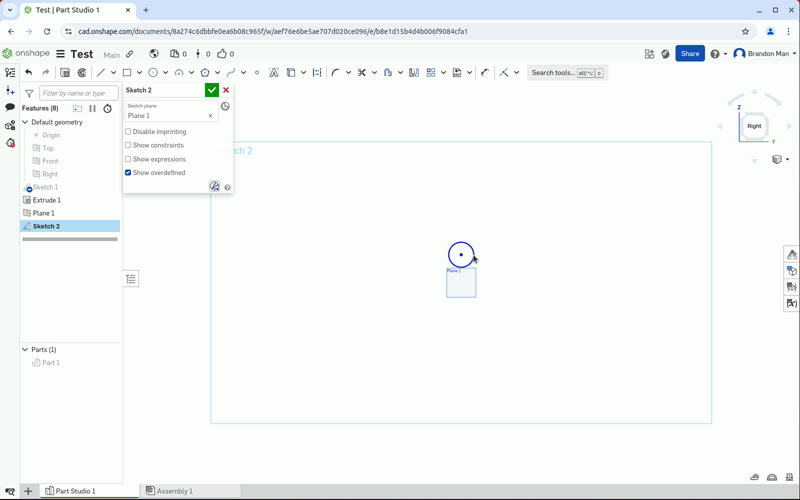
mouse_move(468, 245)
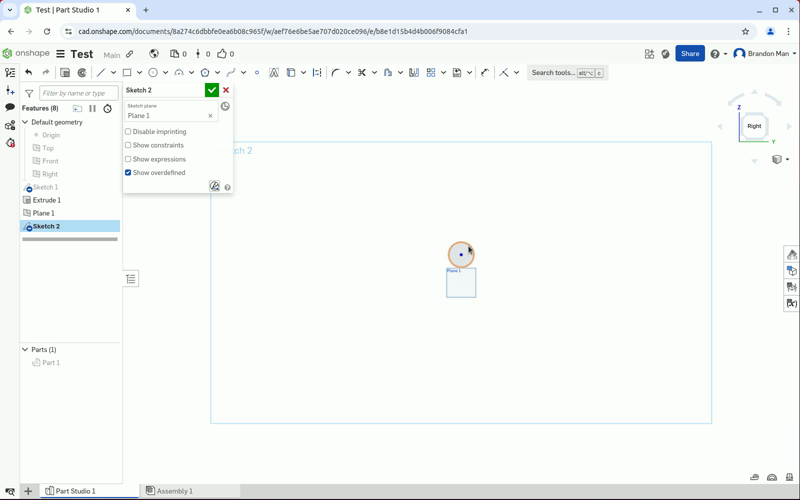
scroll(6)
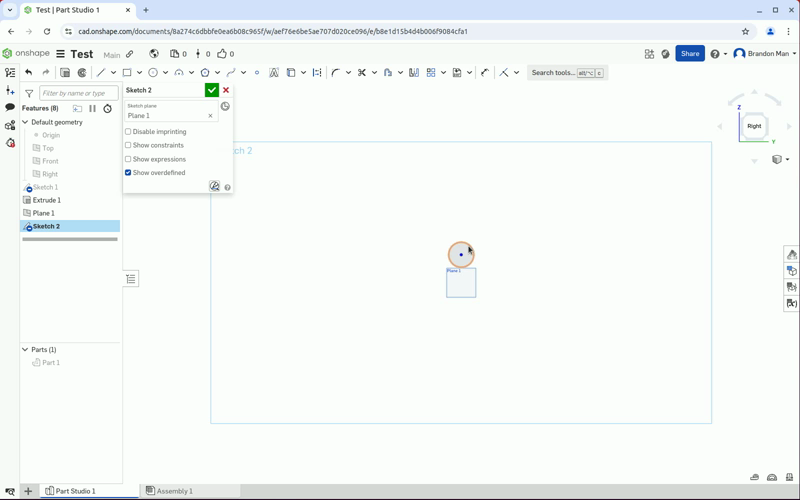
scroll(6)
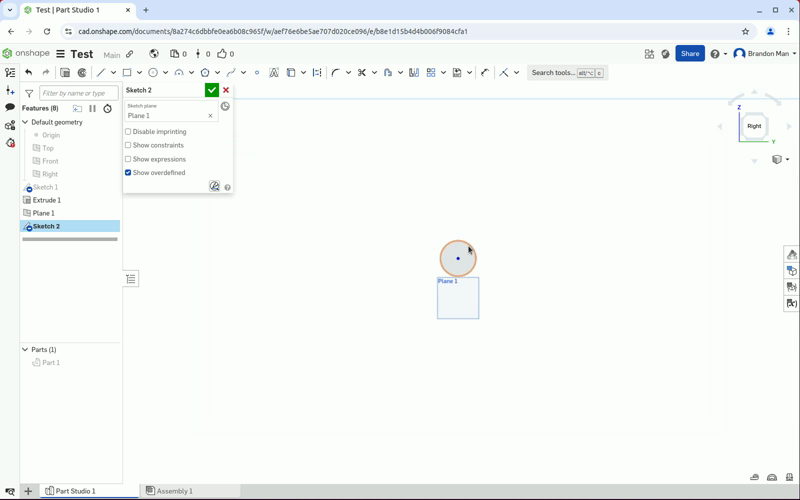
scroll(6)
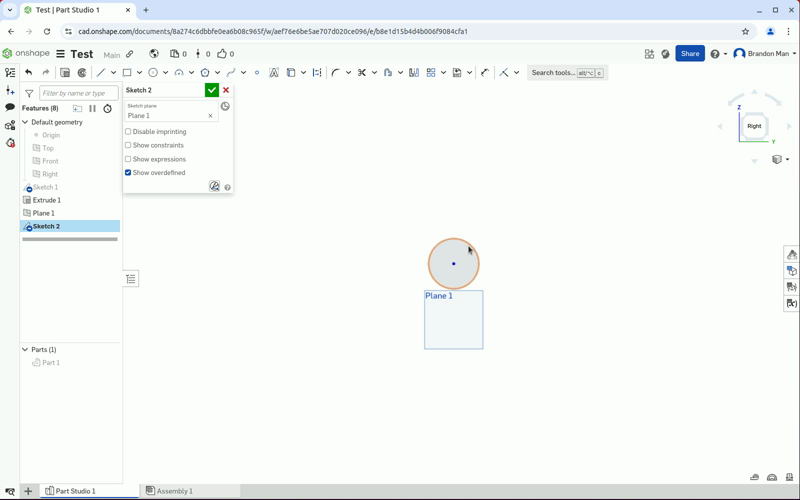
scroll(6)
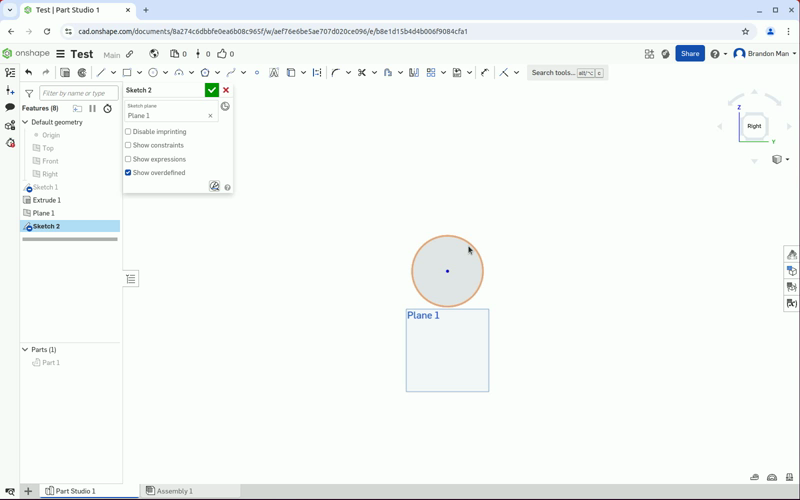
scroll(6)
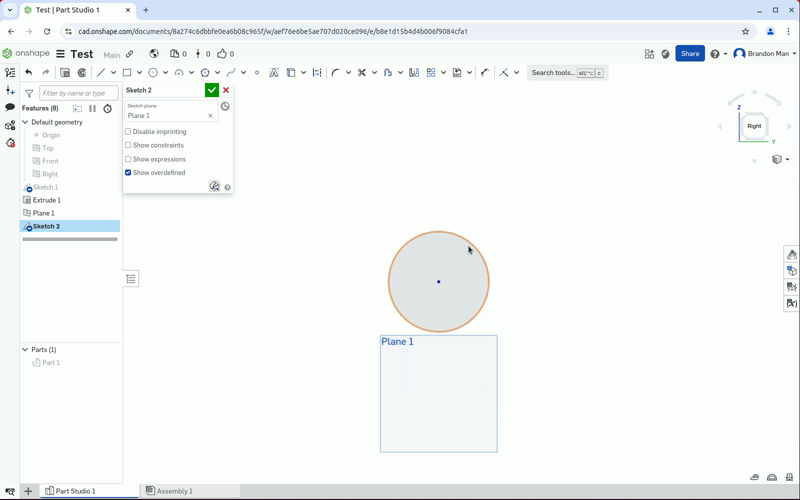
scroll(6)
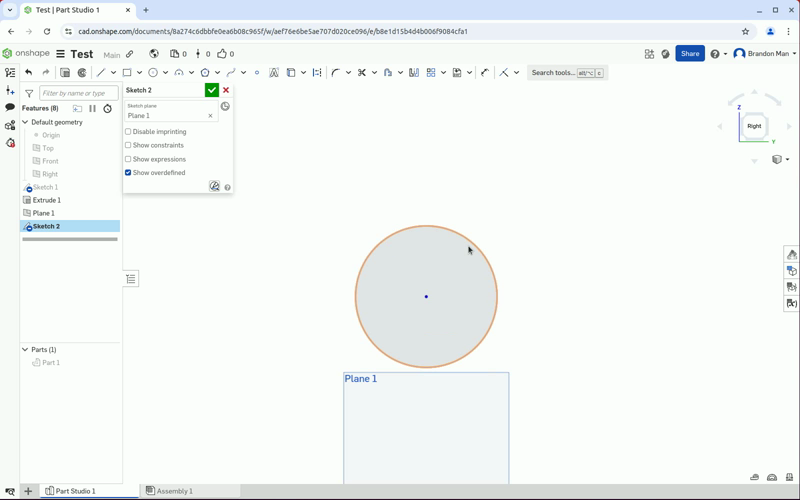
scroll(6)
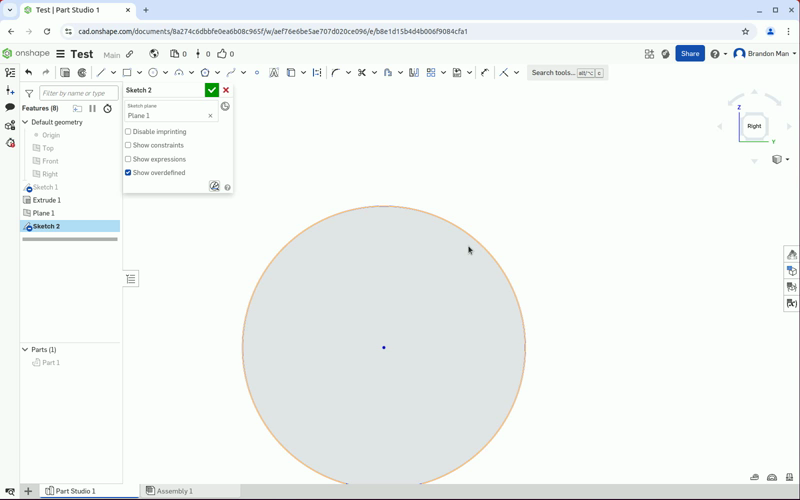
click(468, 245)
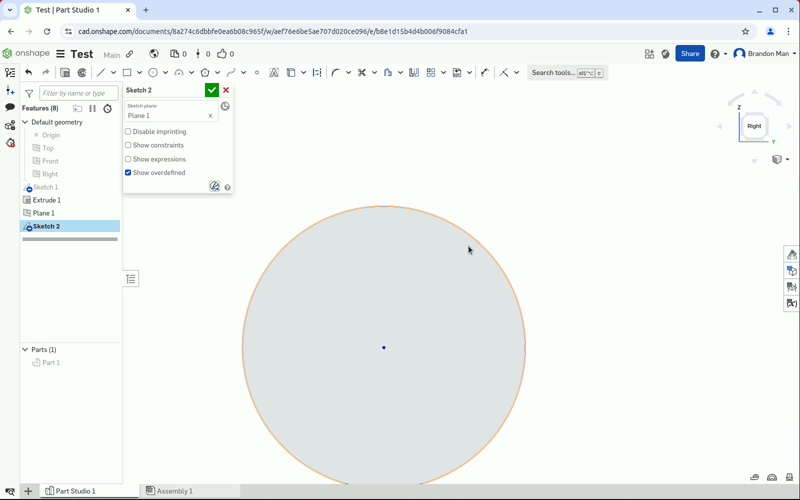
scroll(-6)
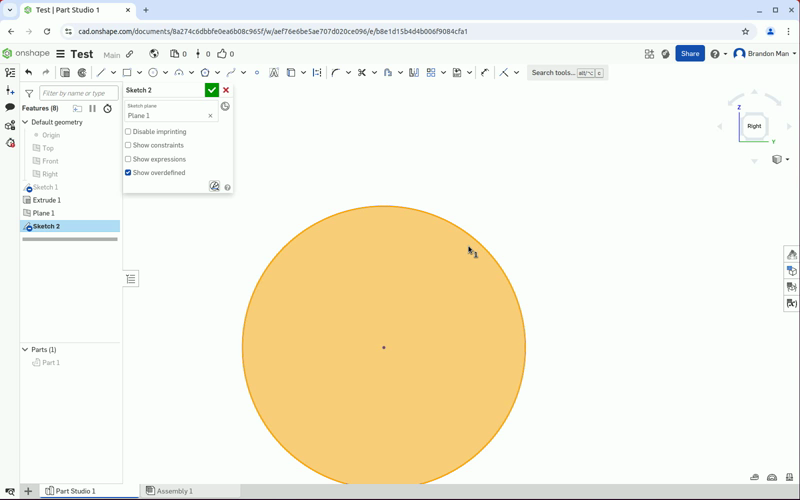
scroll(-6)
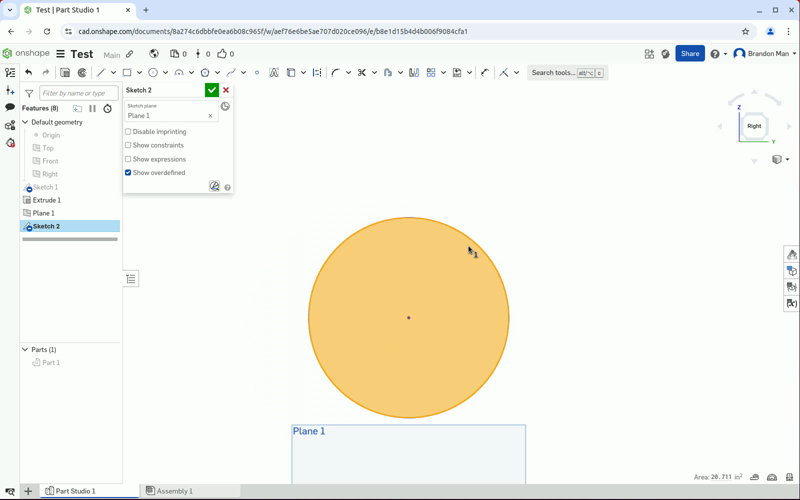
scroll(-6)
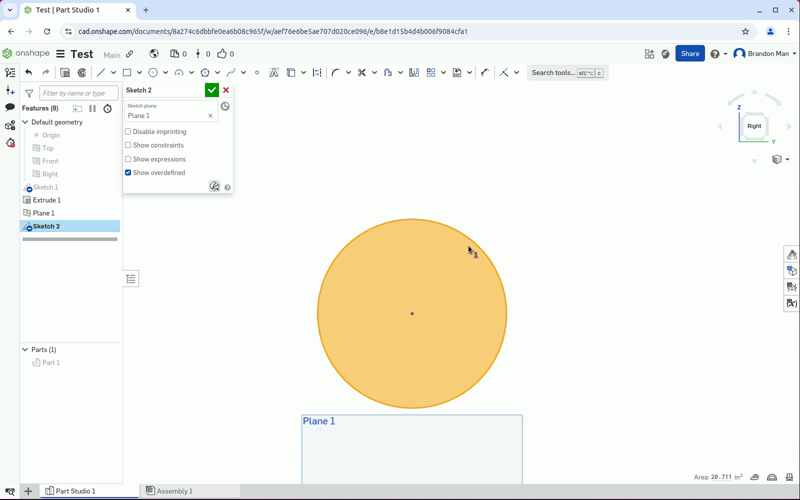
scroll(-6)
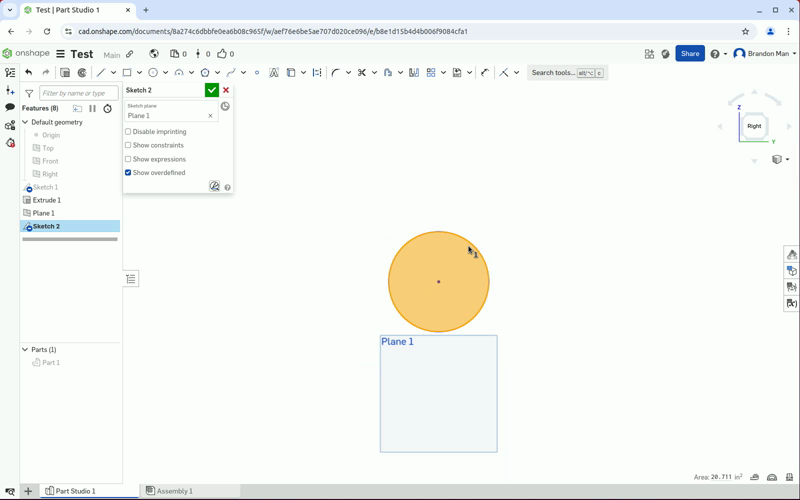
scroll(-6)
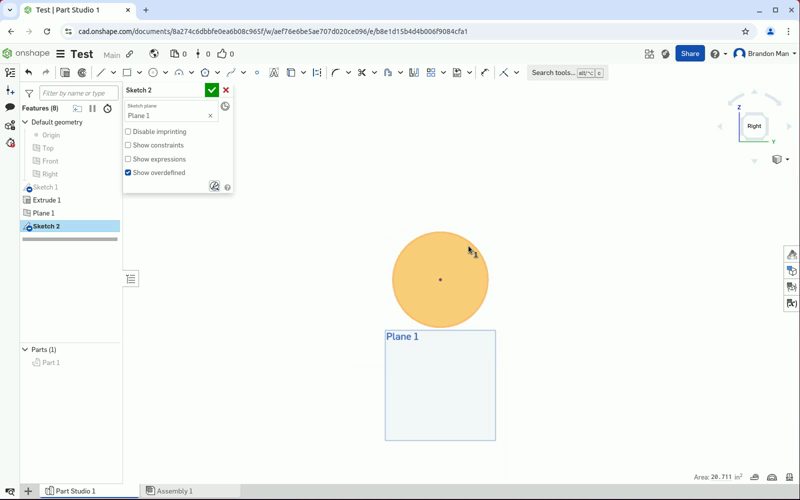
scroll(-6)
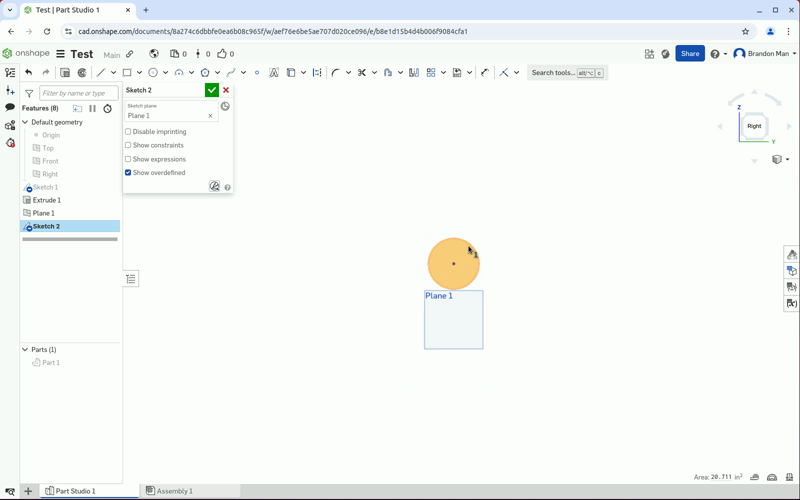
scroll(-6)
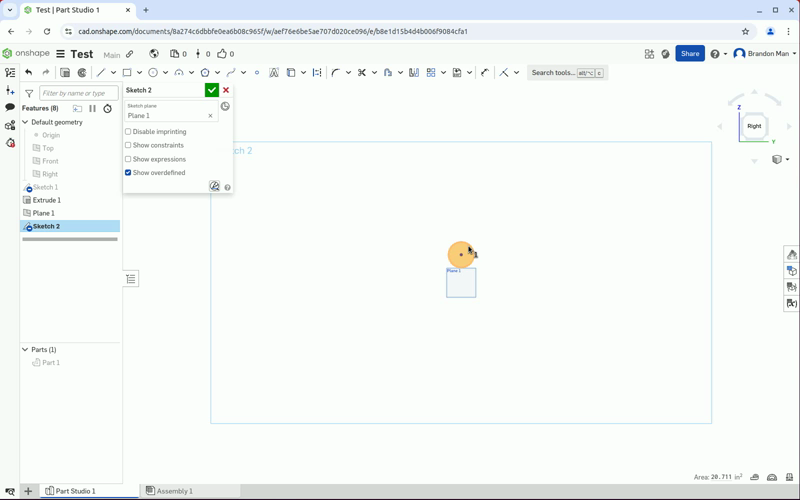
mouse_move(73, 352)
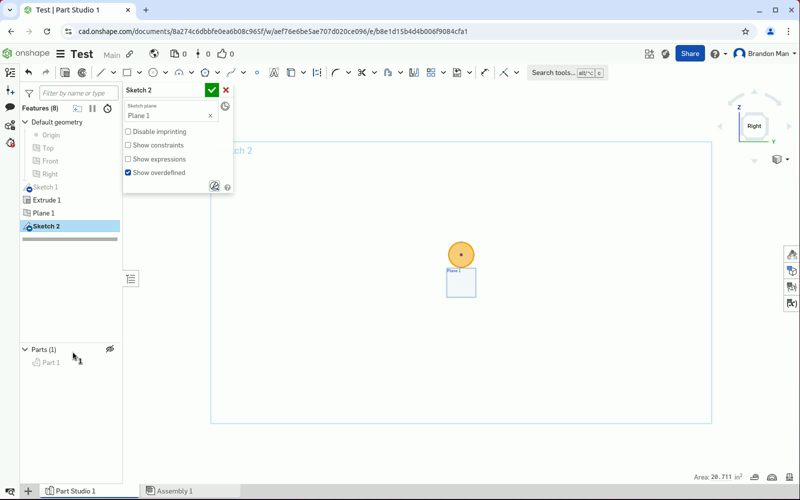
key(shift+y)
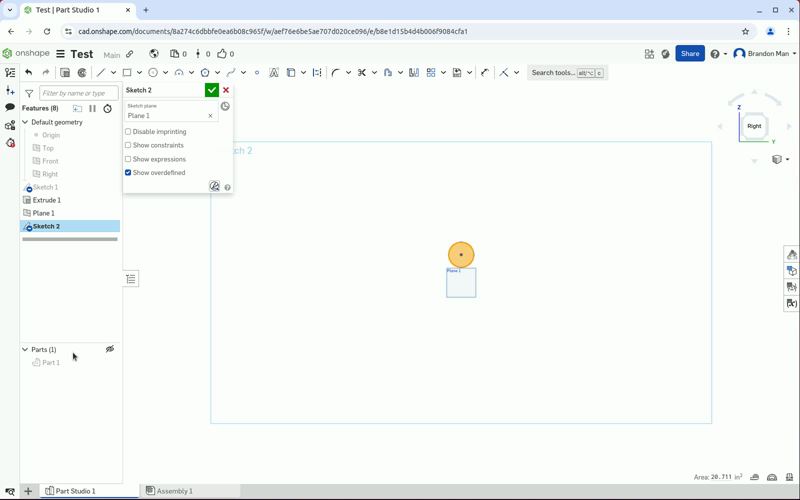
key(shift+e)
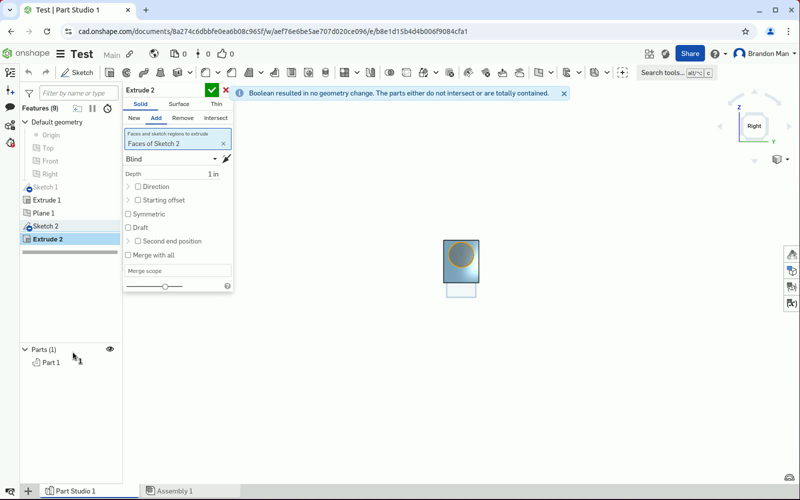
mouse_move(143, 106)
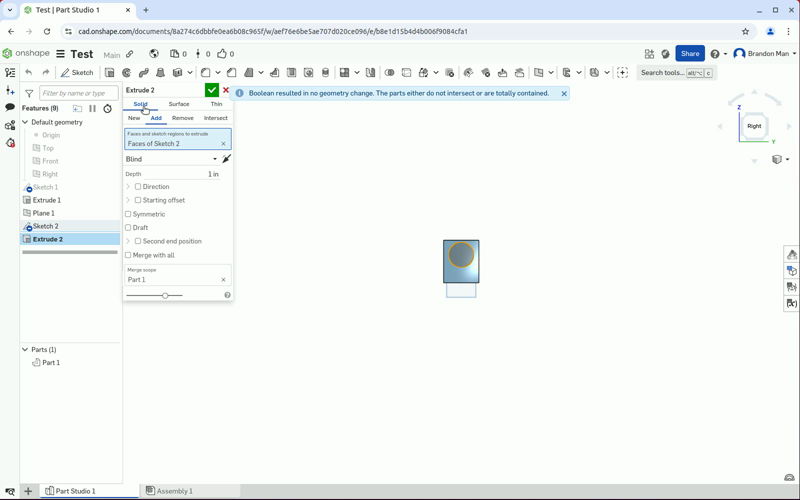
click(143, 106)
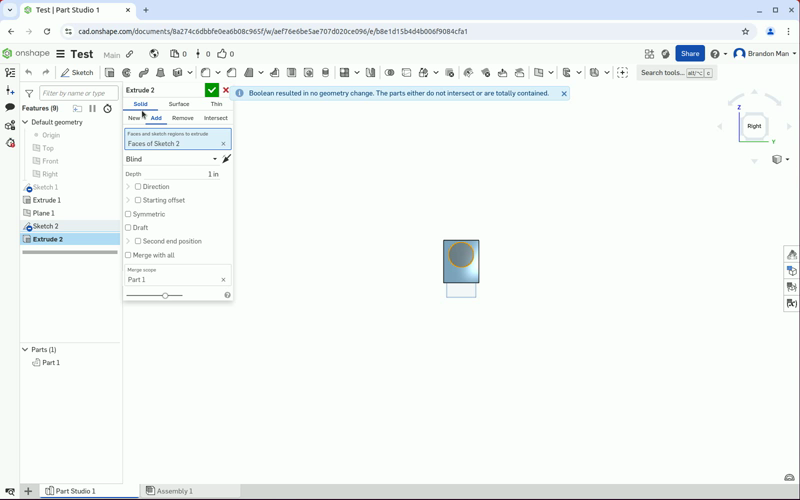
mouse_move(137, 120)
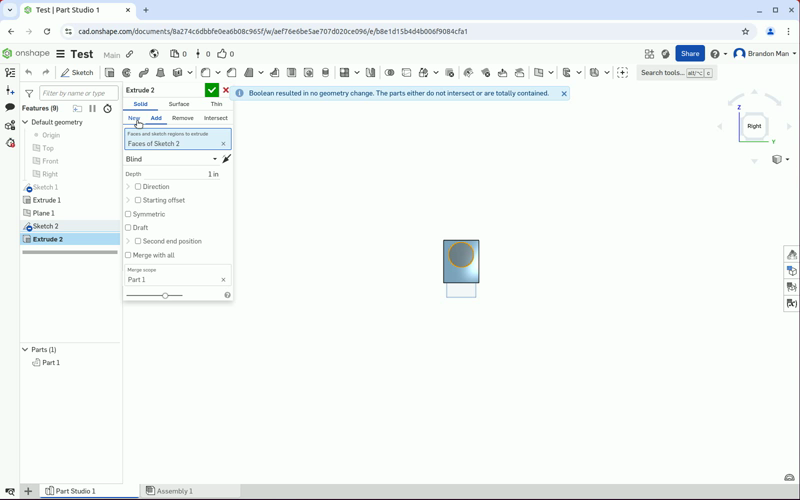
click(137, 120)
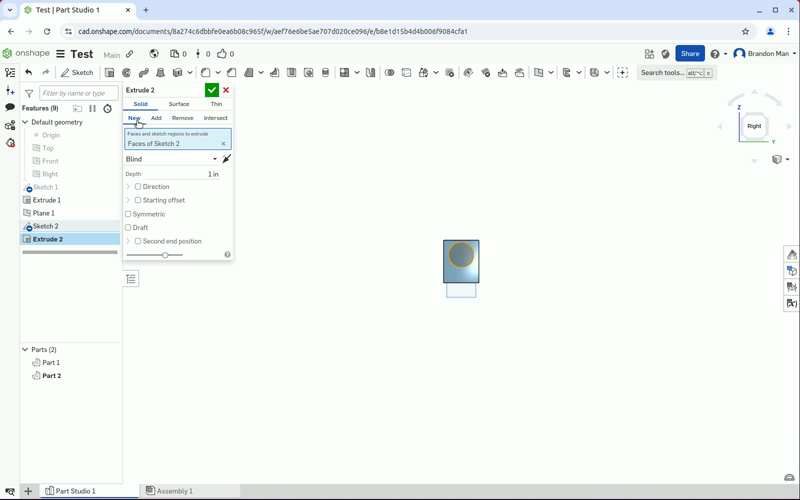
key(tab, 4)
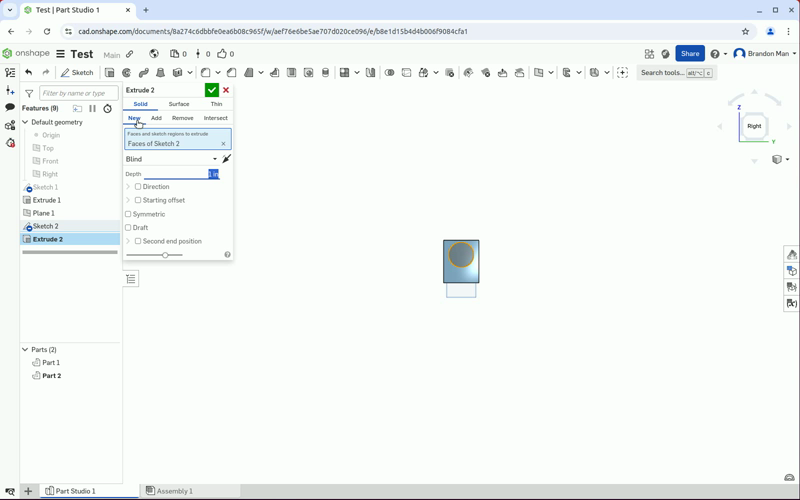
text(11.554)
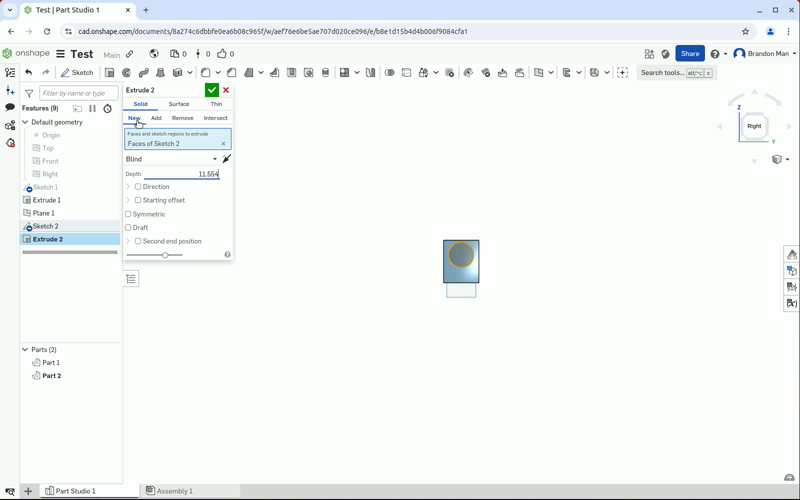
key(enter)
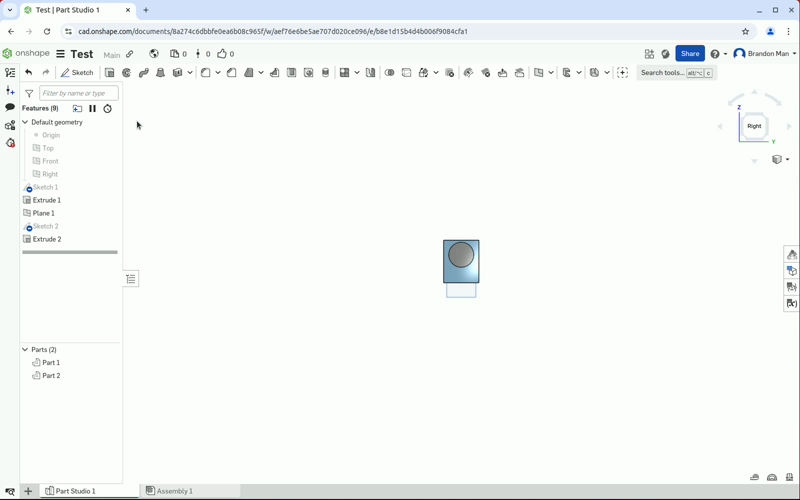
key(shift+h)
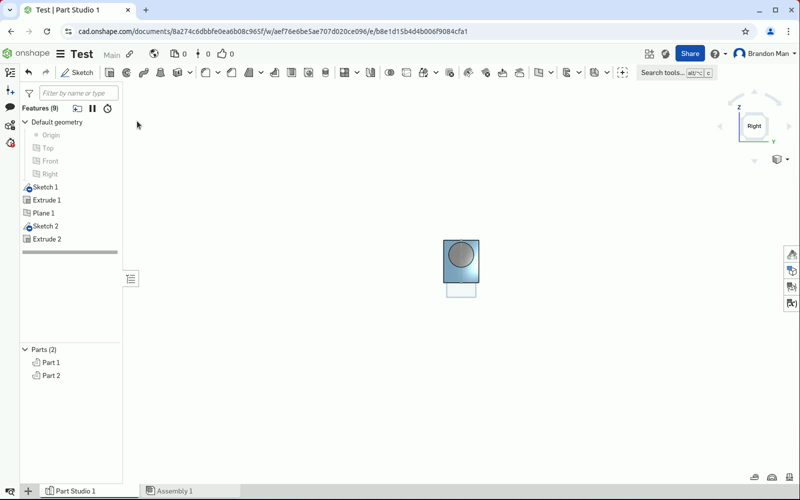
key(shift+h)
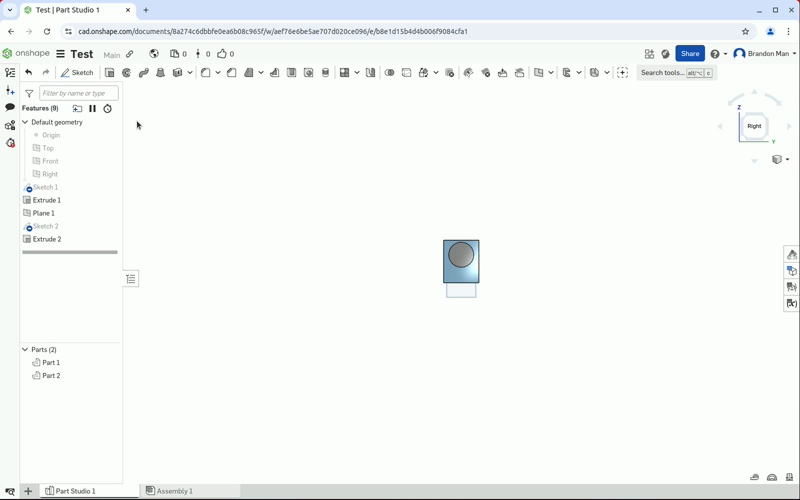
mouse_move(73, 189)
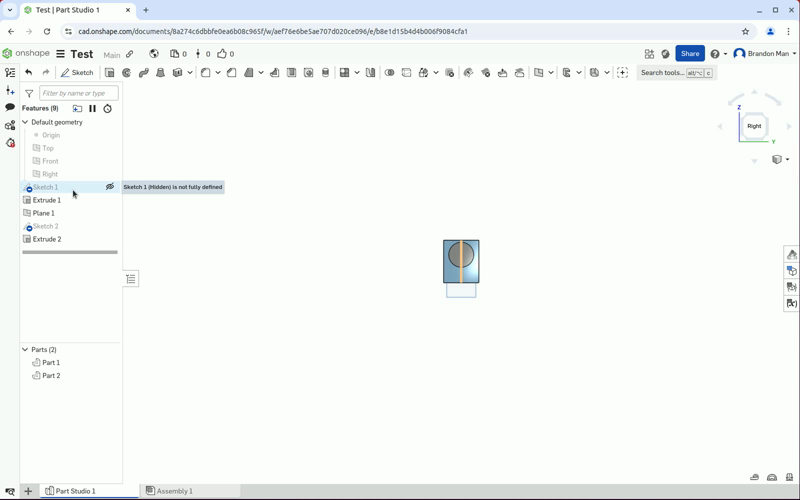
click(73, 189)
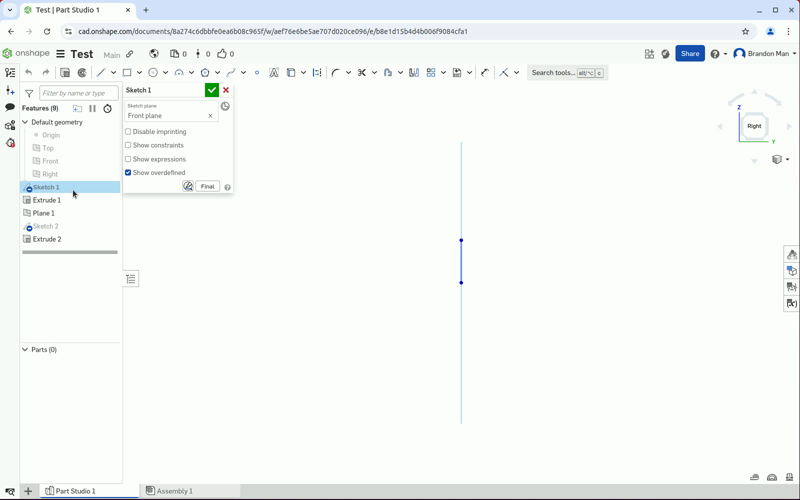
mouse_move(229, 92)
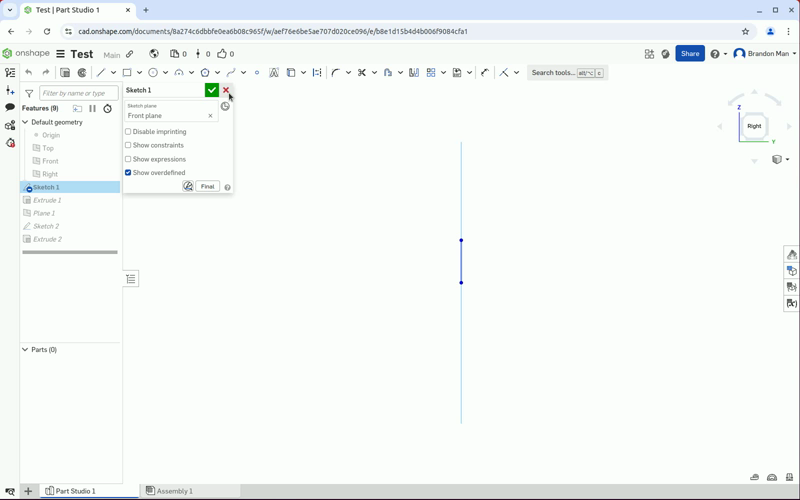
click(229, 92)
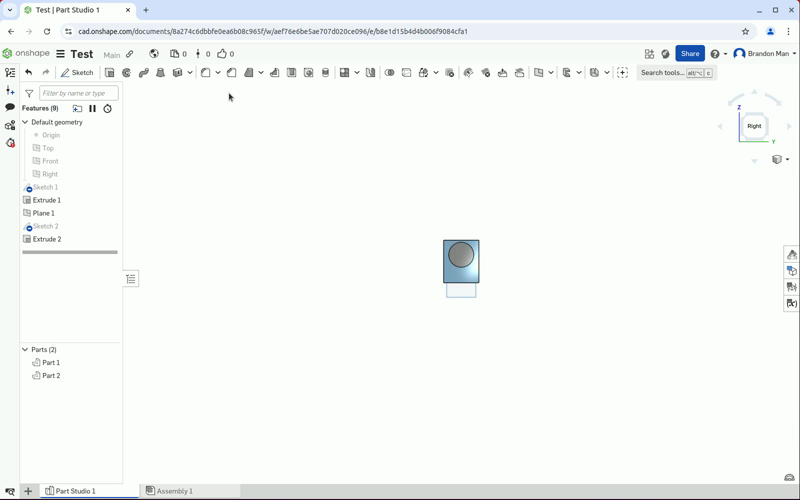
mouse_move(73, 352)
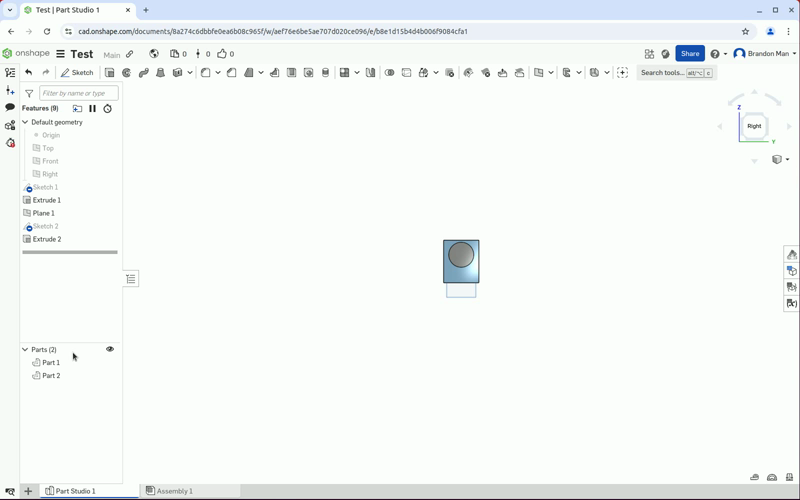
key(y)
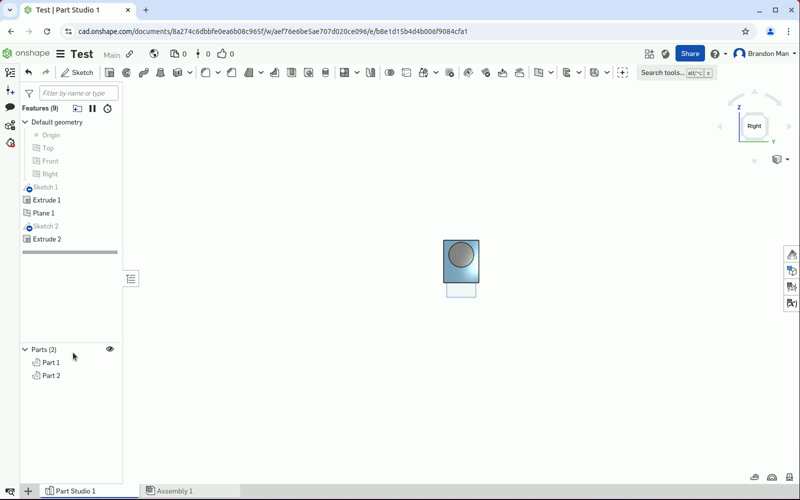
key(shift+p)
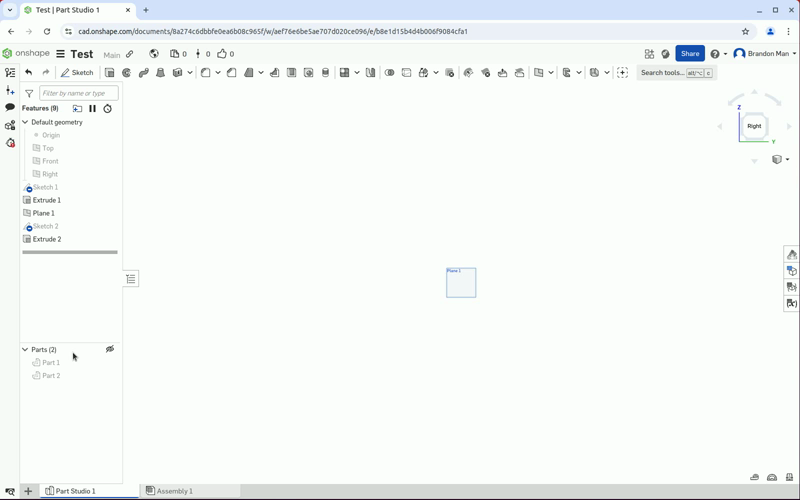
key(space)
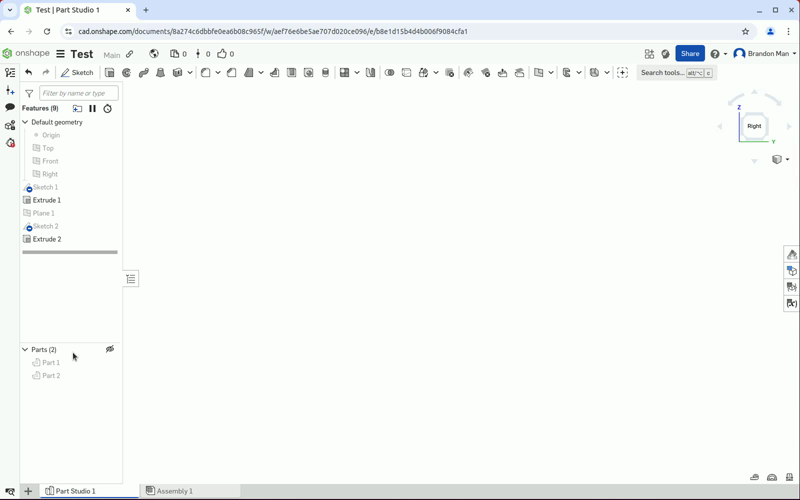
key_down(shift)
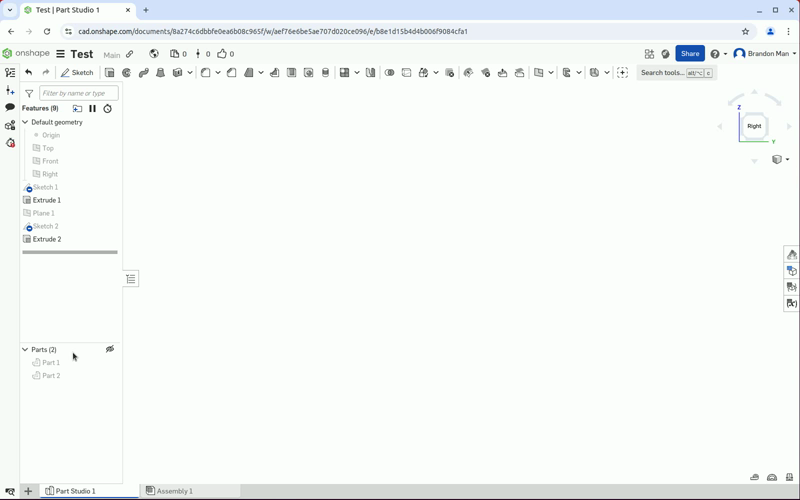
key(right)
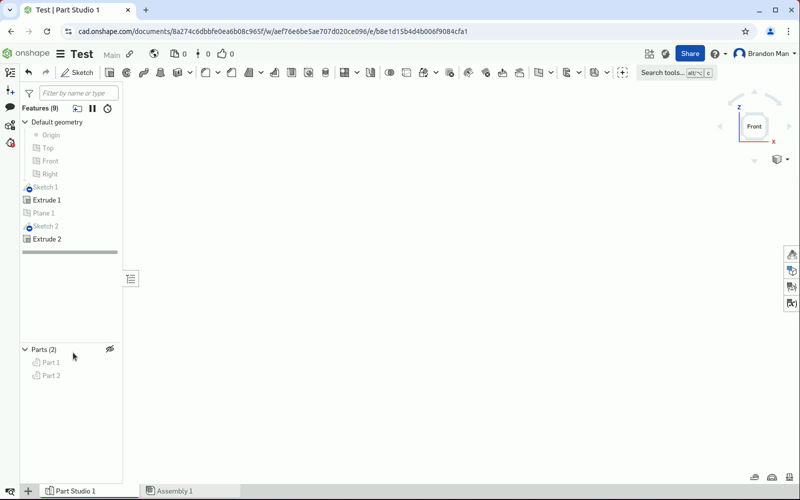
key_up(shift)
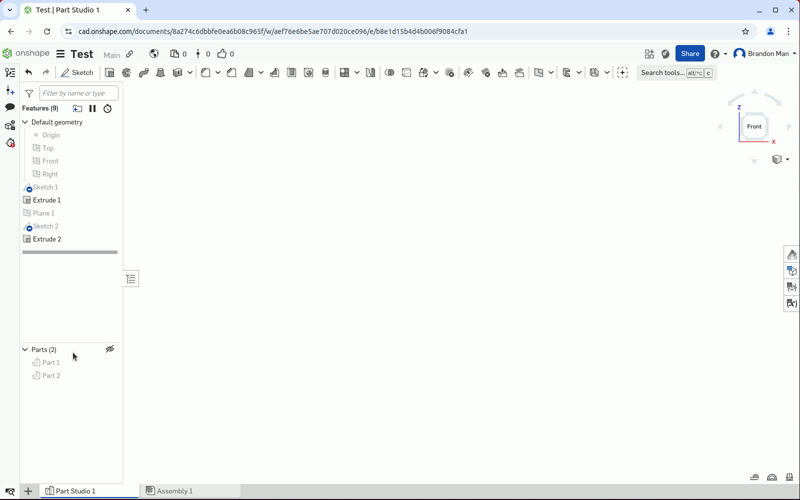
mouse_move(73, 352)
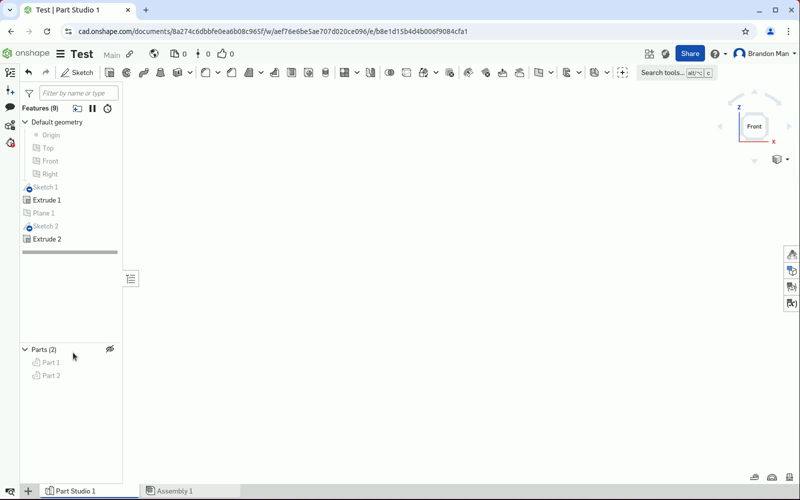
key(shift+y)
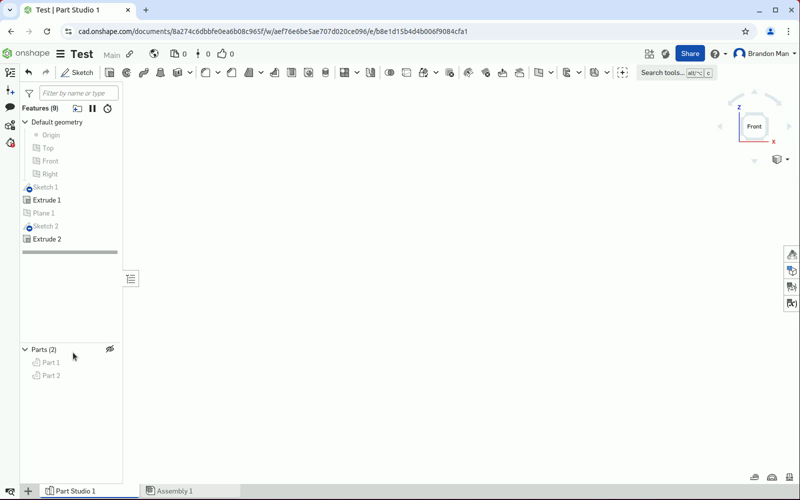
key(shift+s)
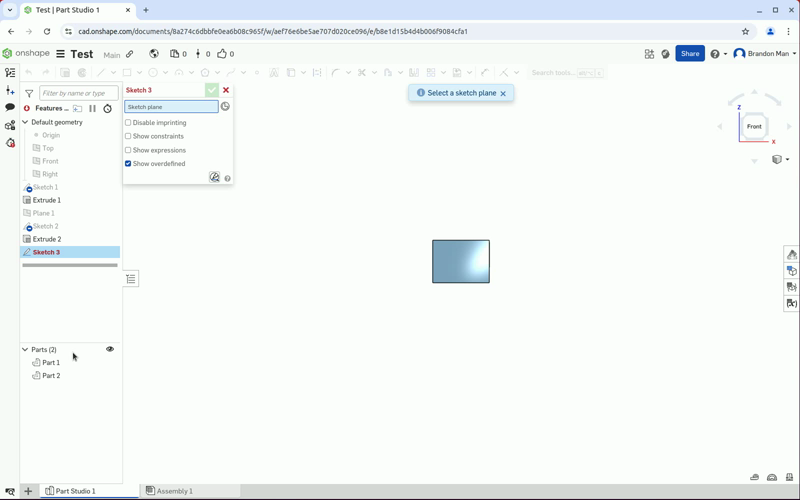
mouse_move(73, 163)
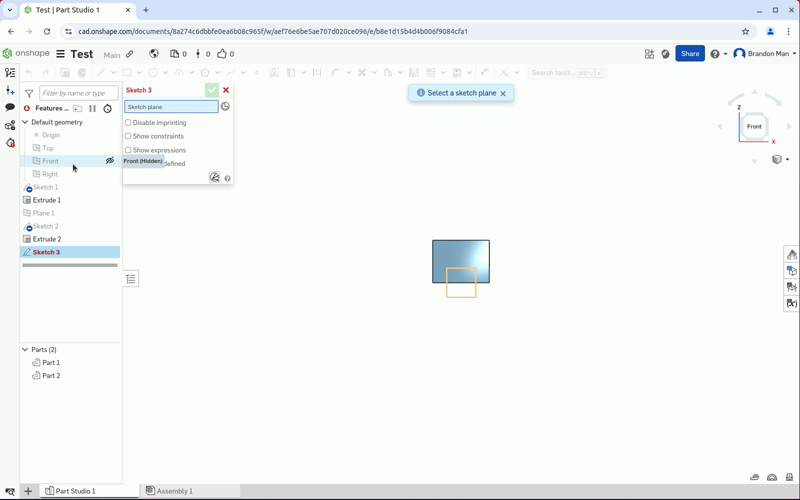
click(73, 163)
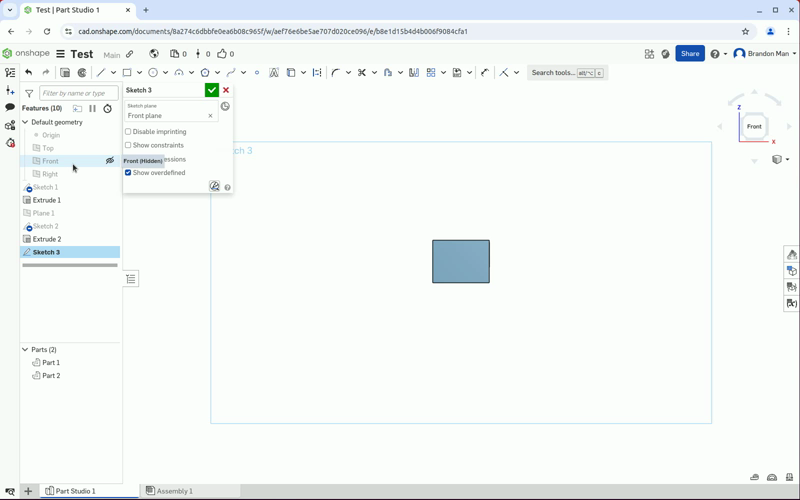
mouse_move(73, 352)
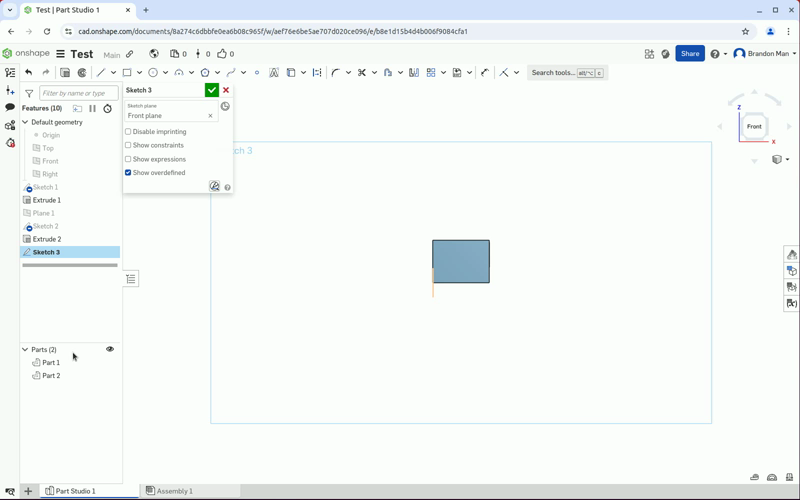
key(y)
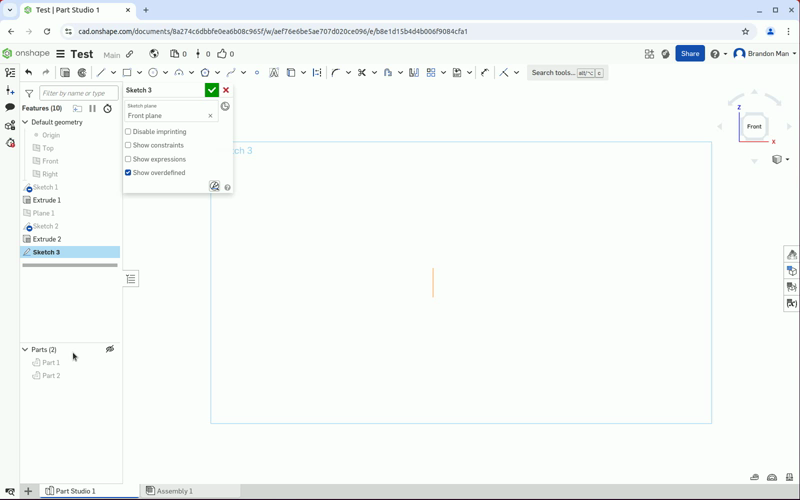
key(a)
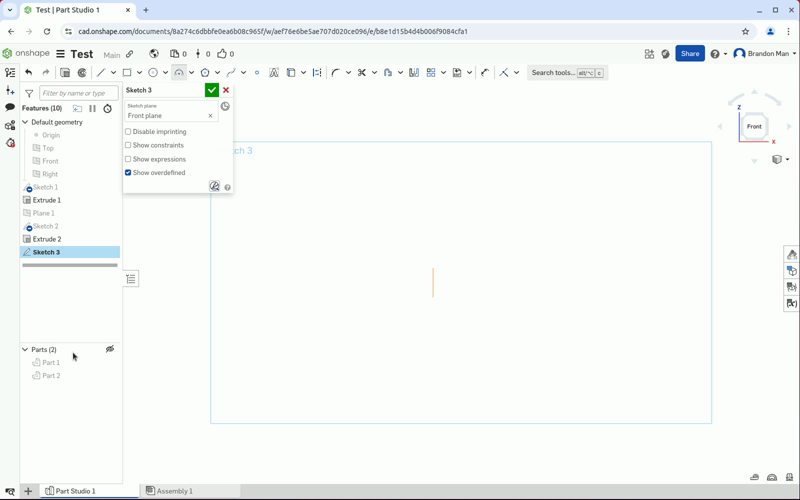
key_down(shift)
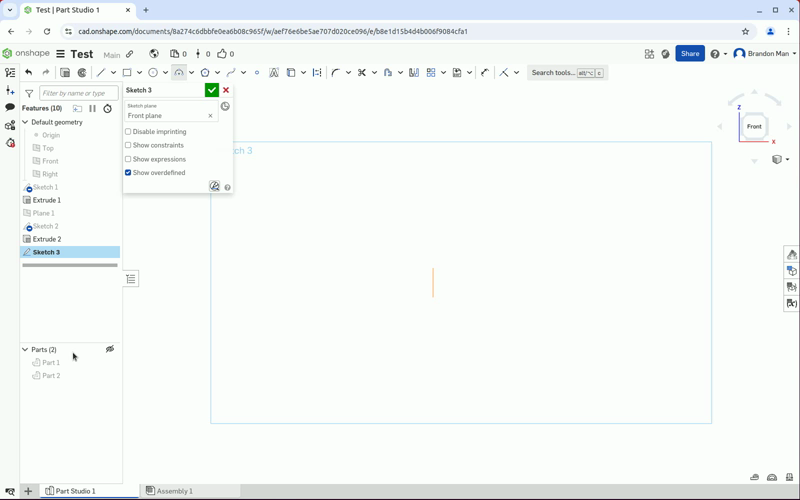
mouse_move(489, 257)
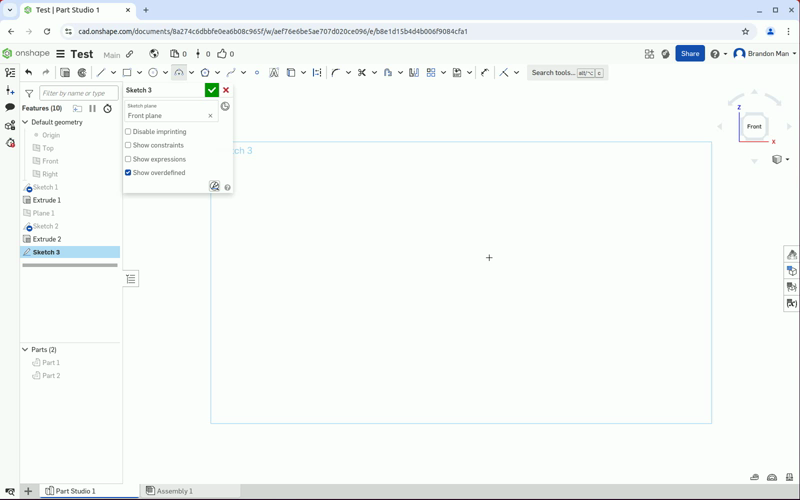
click(489, 257)
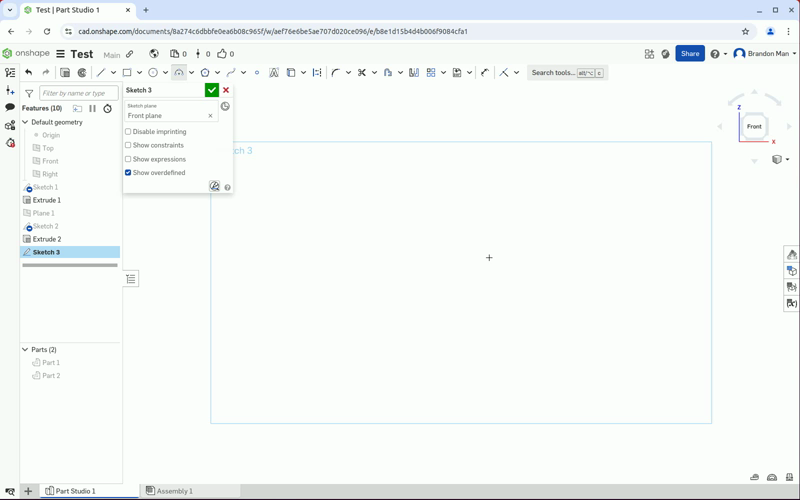
key_up(shift)
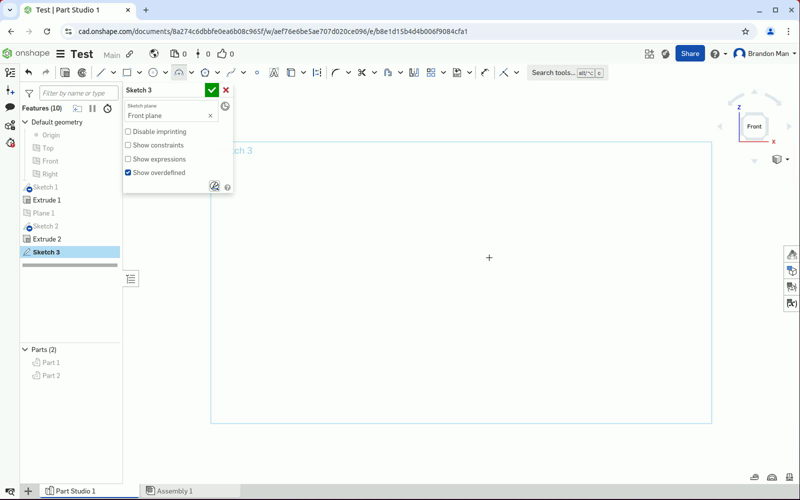
key_down(shift)
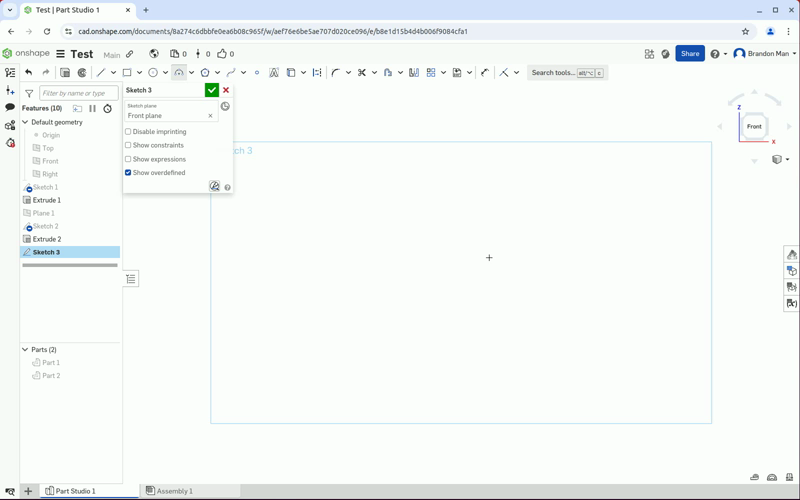
mouse_move(573, 282)
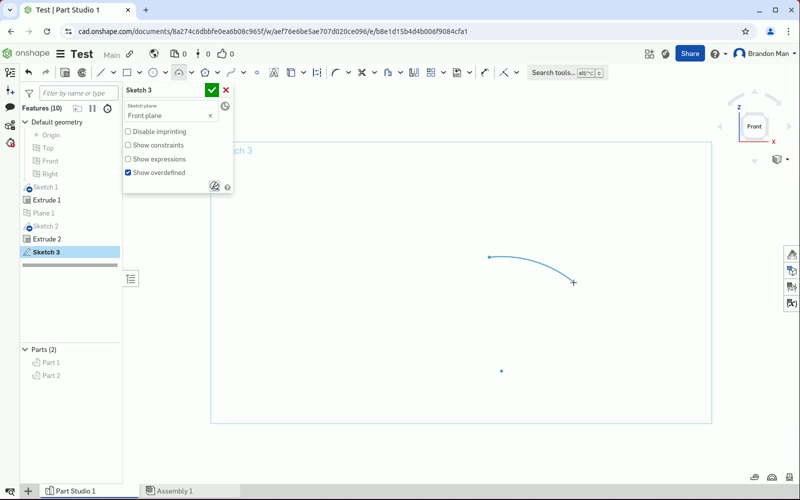
click(573, 282)
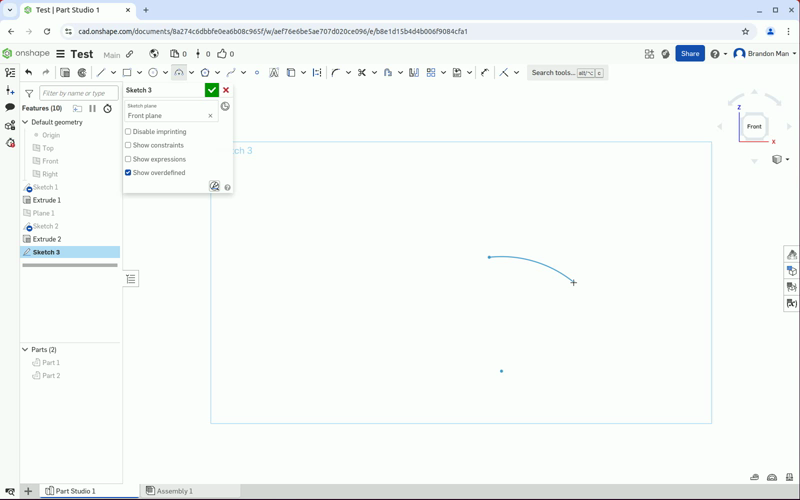
mouse_move(533, 263)
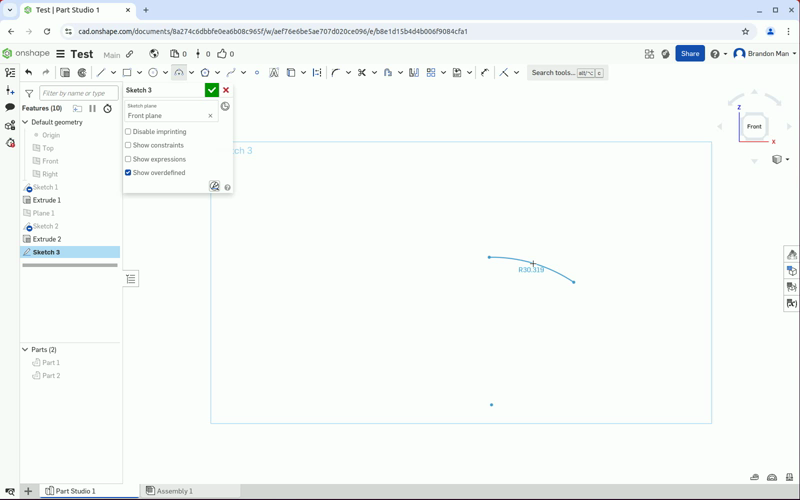
click(533, 263)
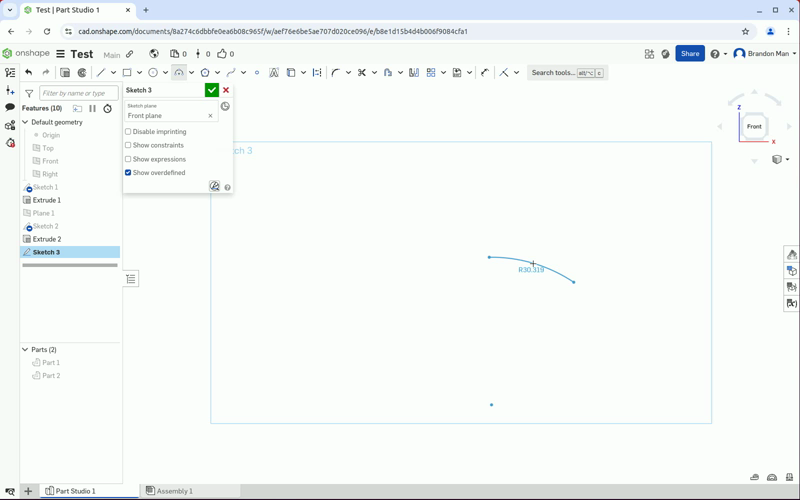
key_up(shift)
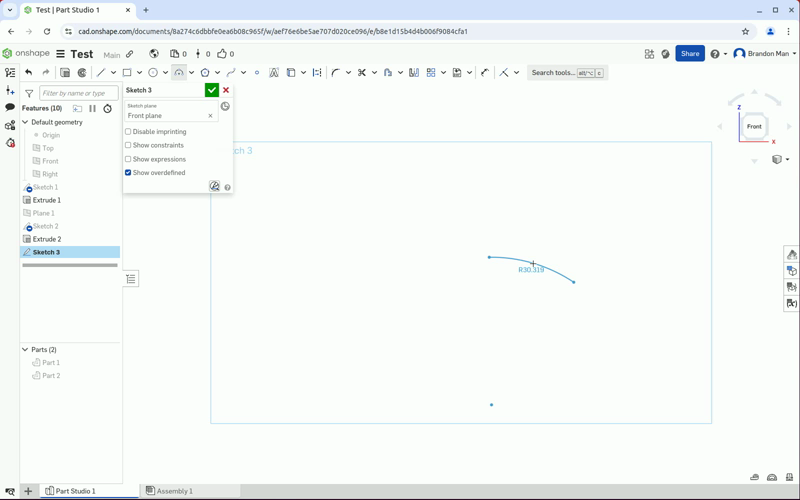
mouse_move(573, 282)
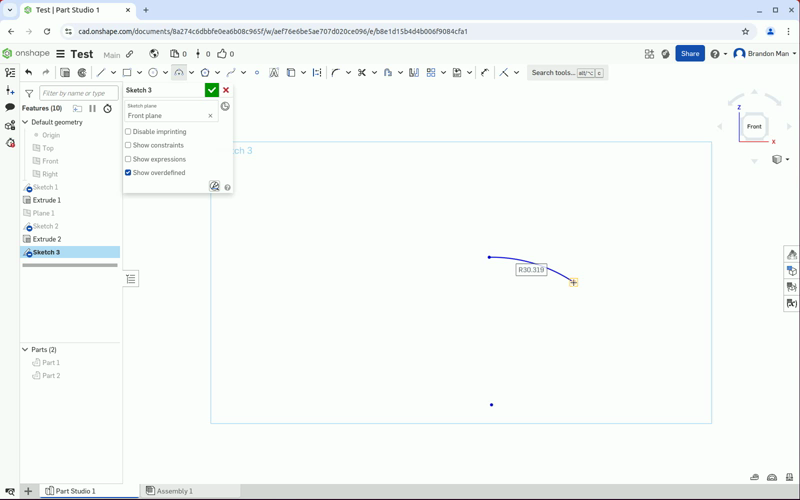
click(573, 282)
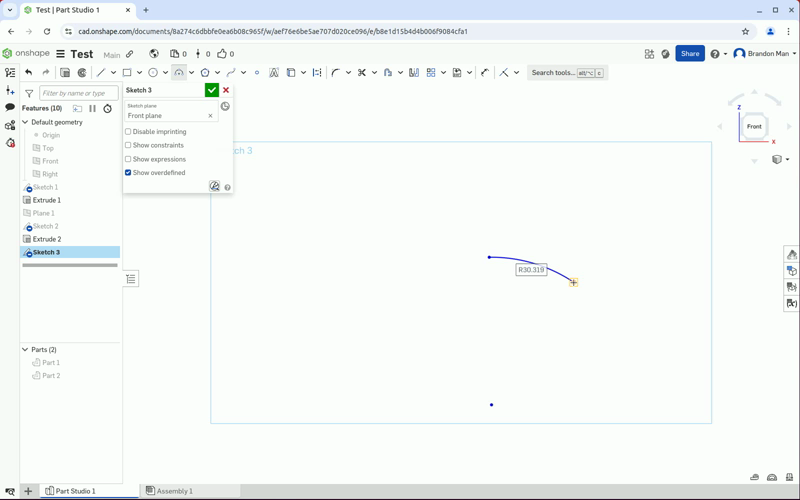
key_down(shift)
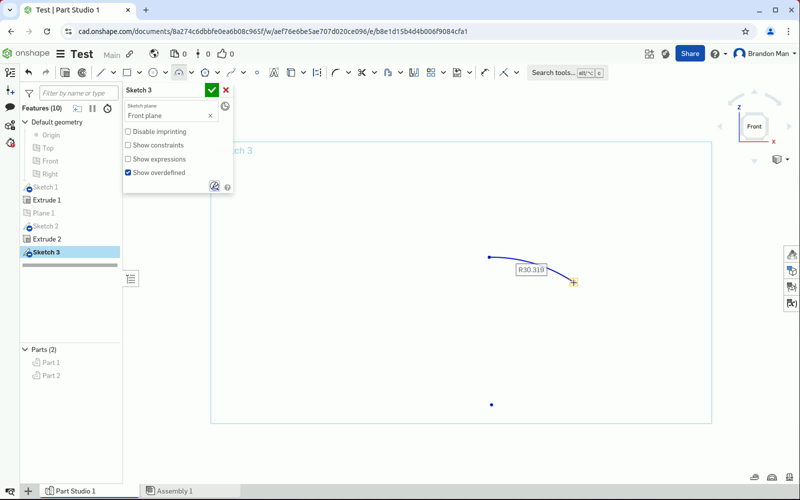
mouse_move(489, 240)
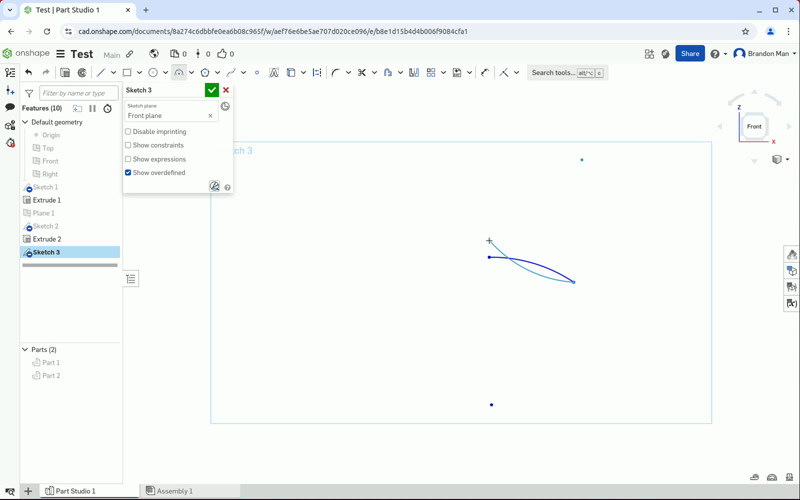
click(489, 240)
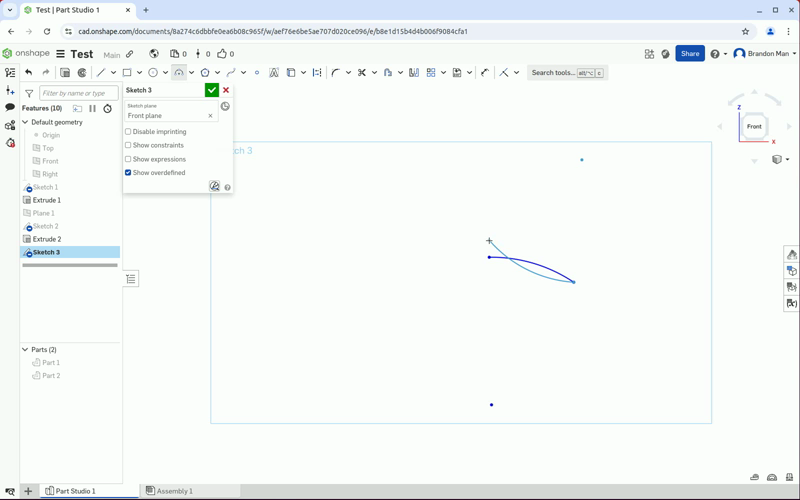
mouse_move(536, 251)
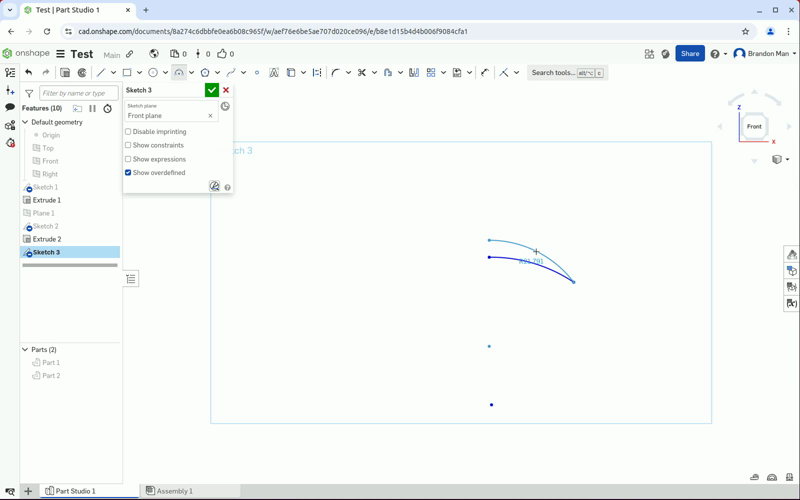
click(536, 251)
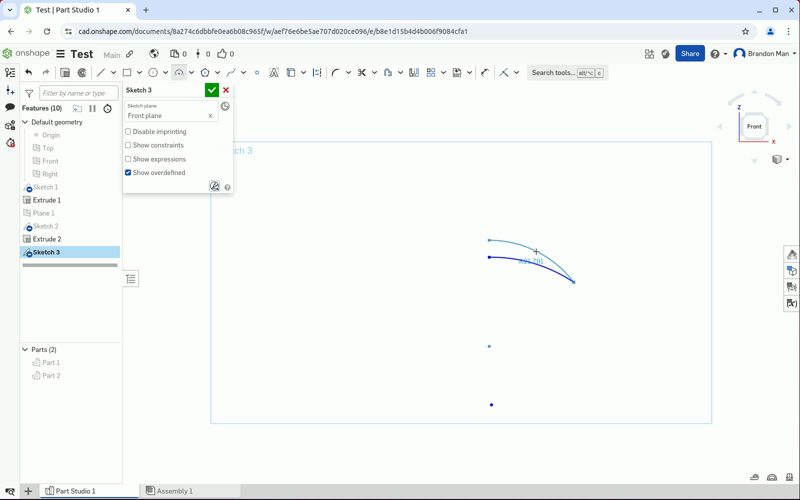
key_up(shift)
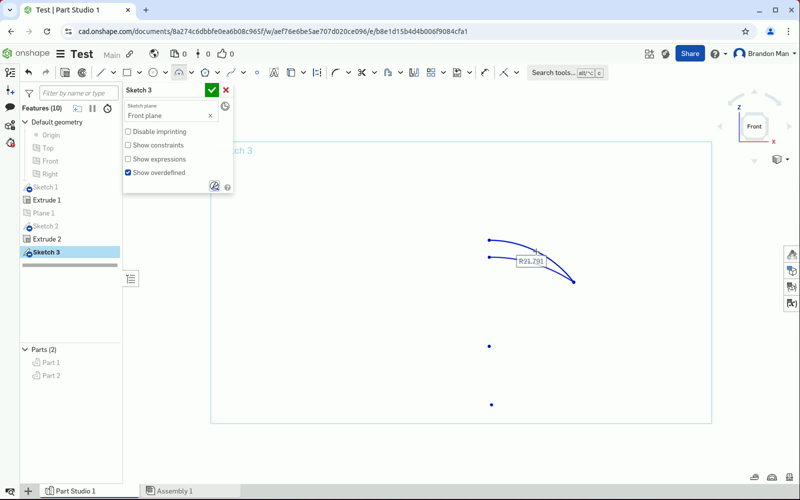
key(esc)
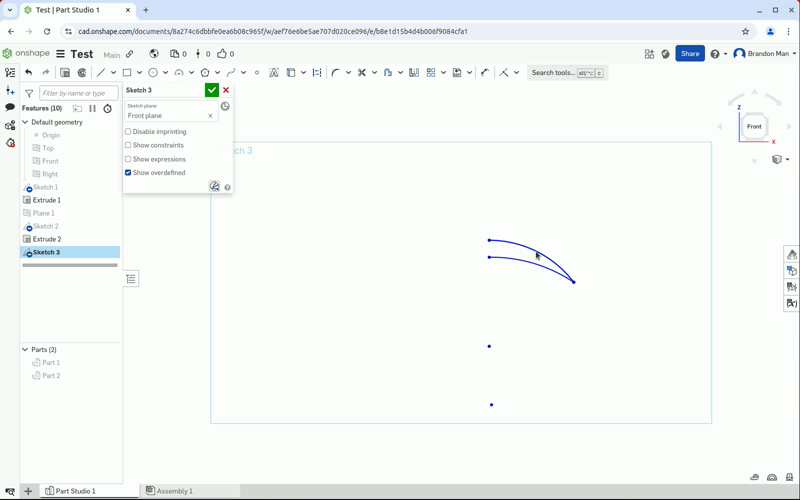
key(l)
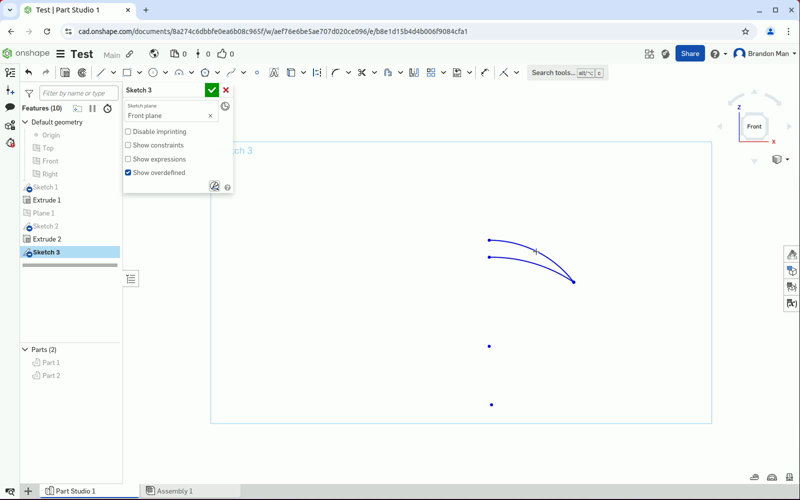
mouse_move(489, 240)
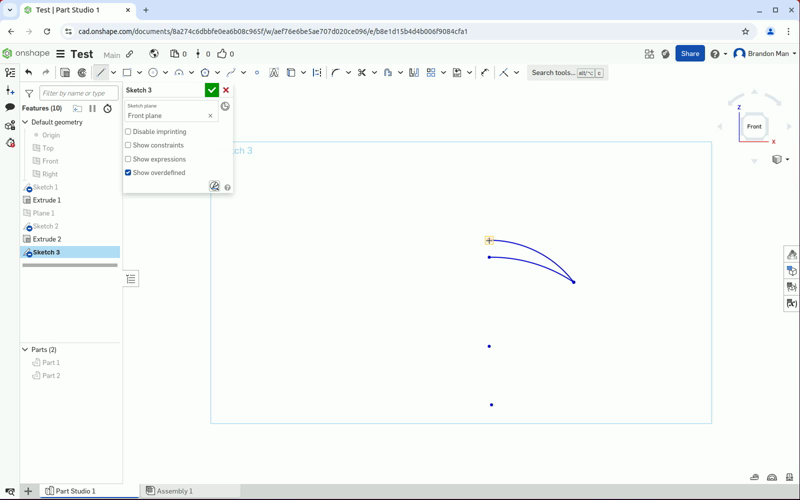
click(489, 240)
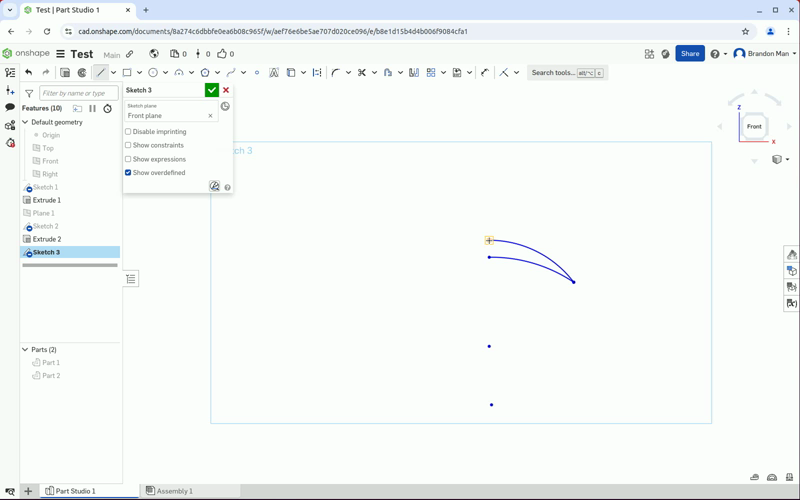
mouse_move(519, 240)
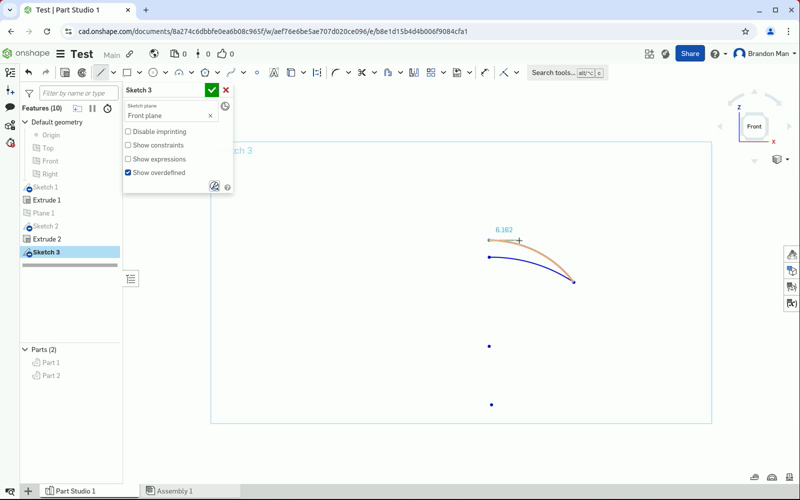
key_down(shift)
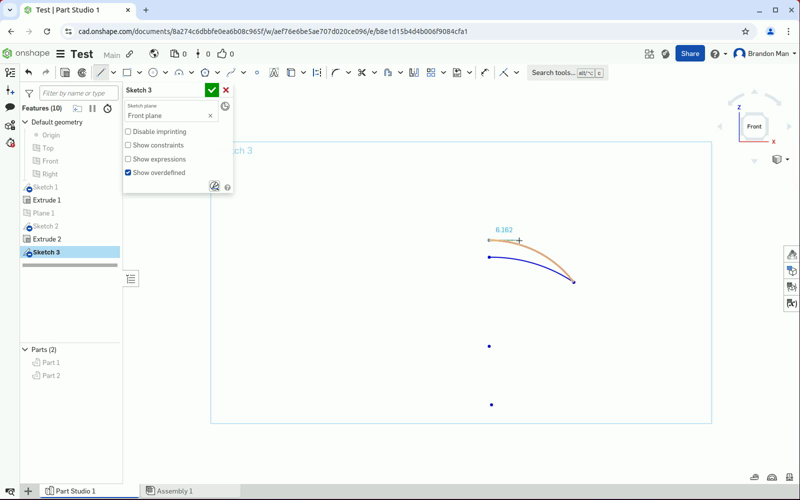
mouse_move(489, 257)
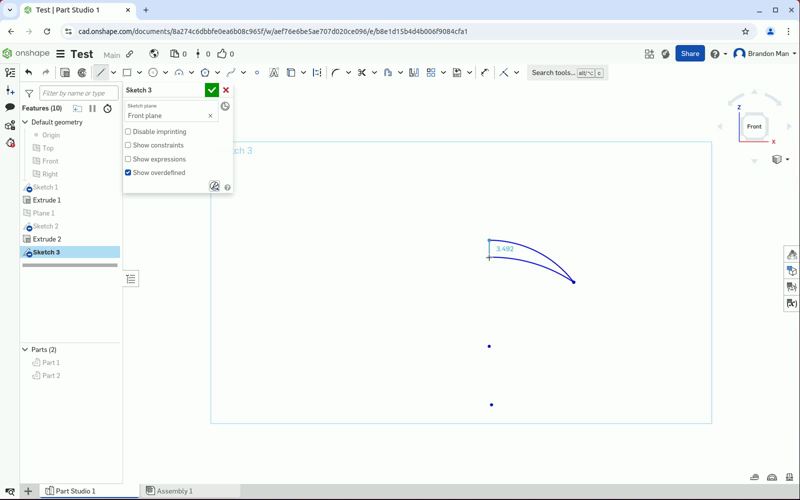
key_up(shift)
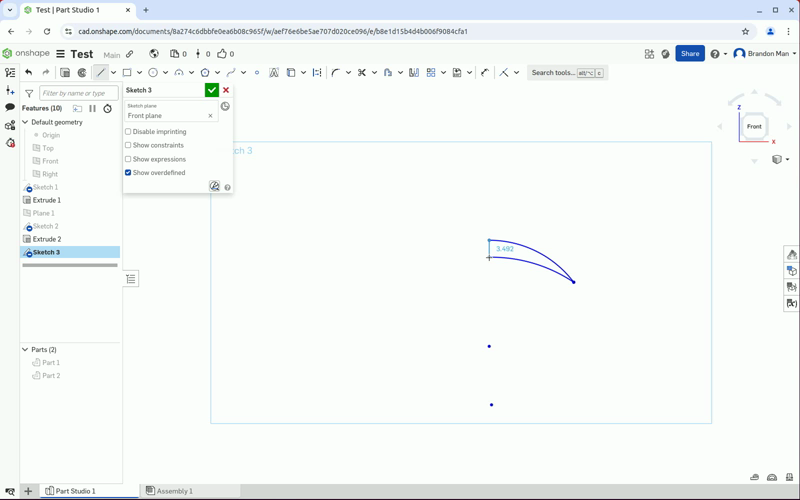
click(489, 257)
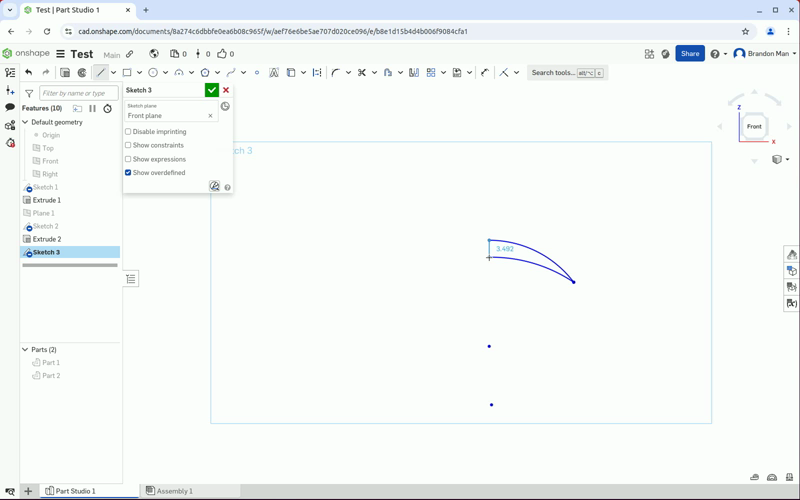
key(esc)
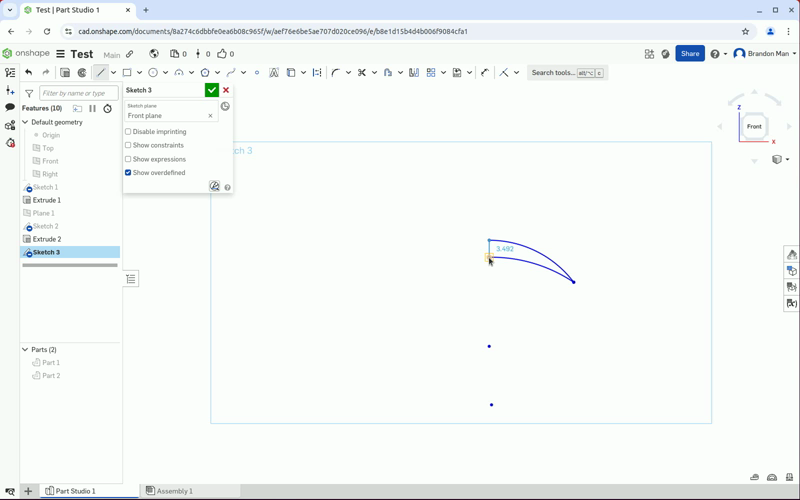
mouse_move(537, 261)
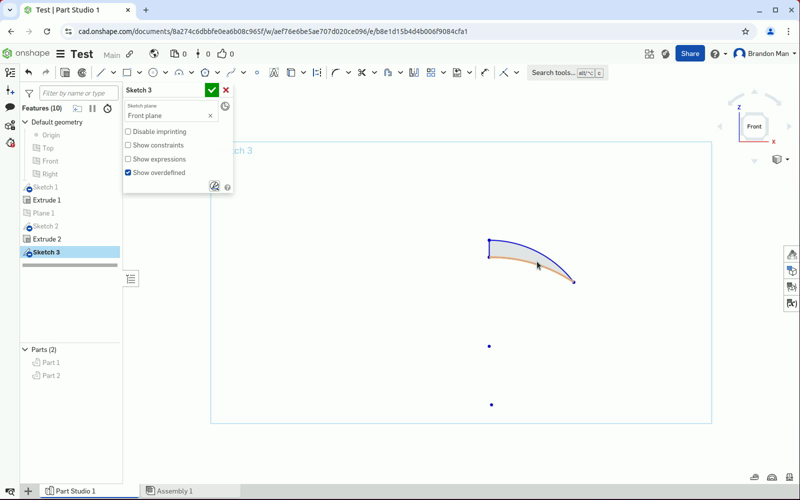
scroll(6)
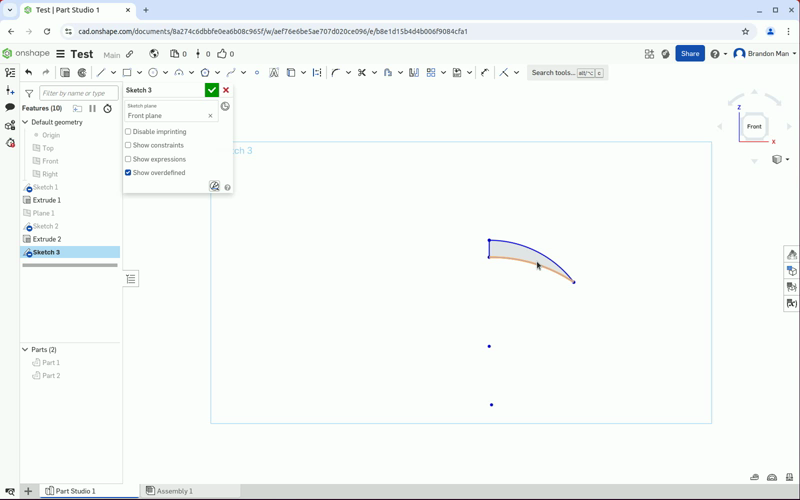
scroll(6)
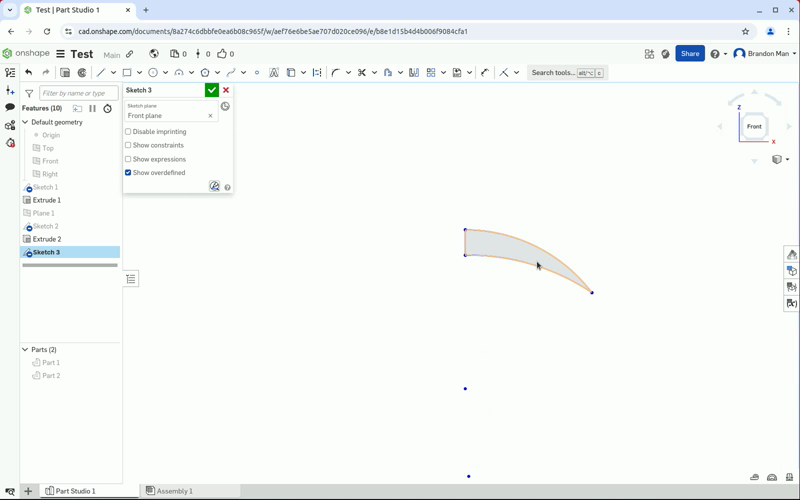
scroll(6)
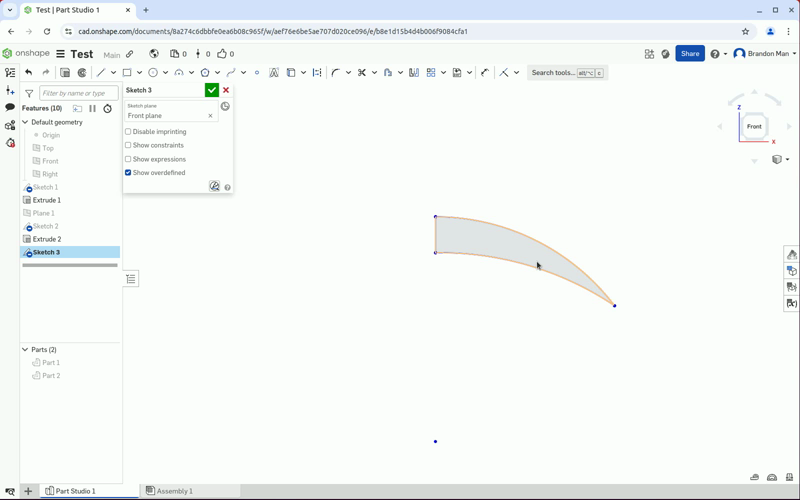
scroll(6)
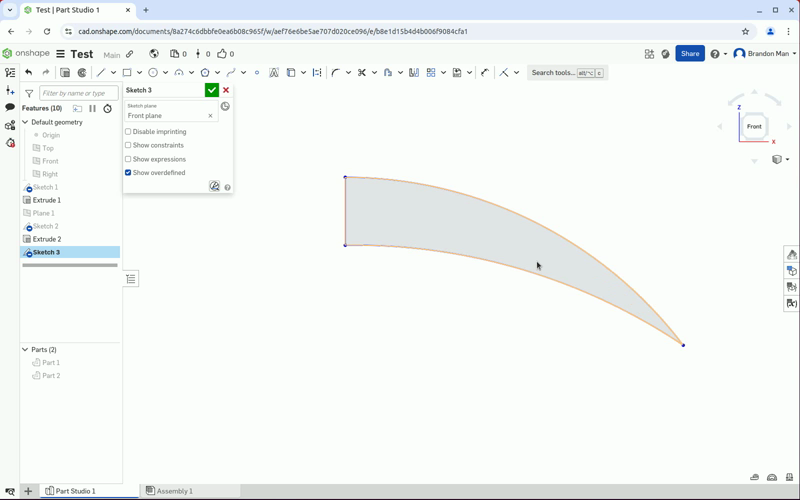
scroll(6)
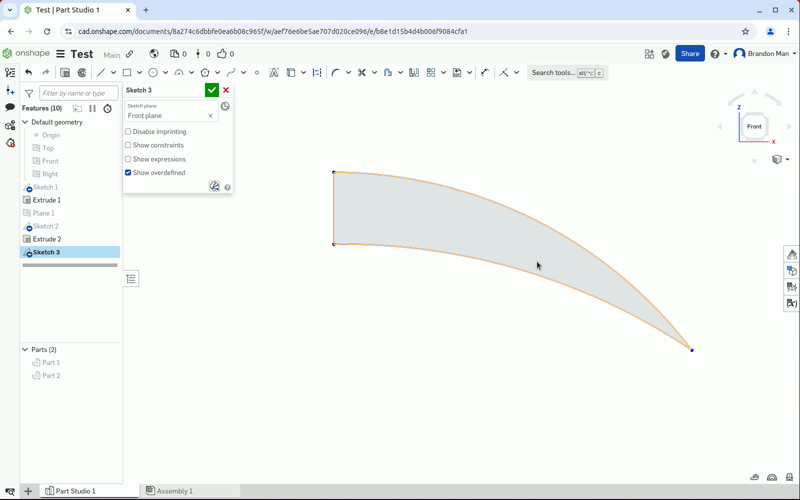
scroll(6)
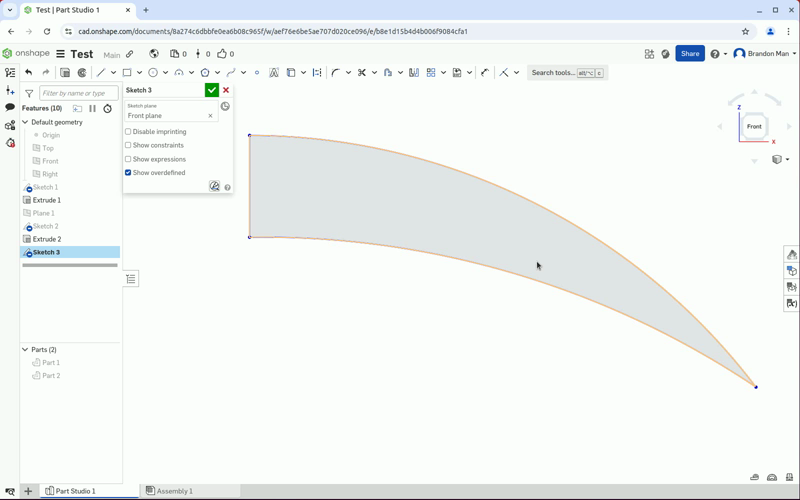
scroll(6)
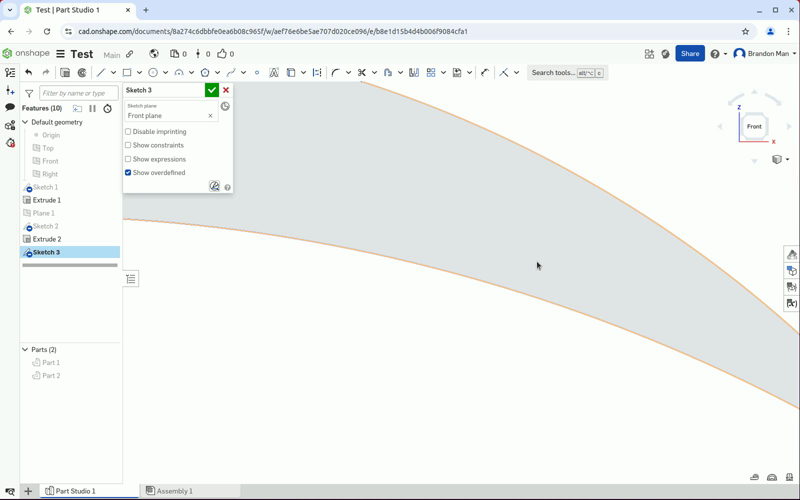
click(537, 261)
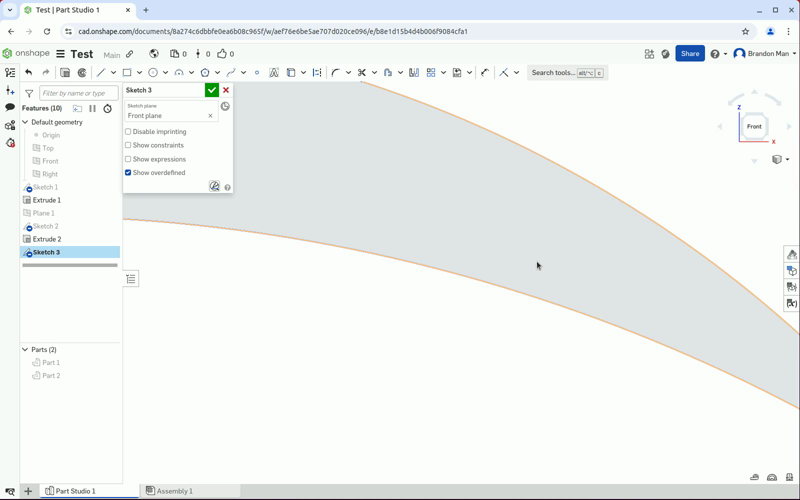
scroll(-6)
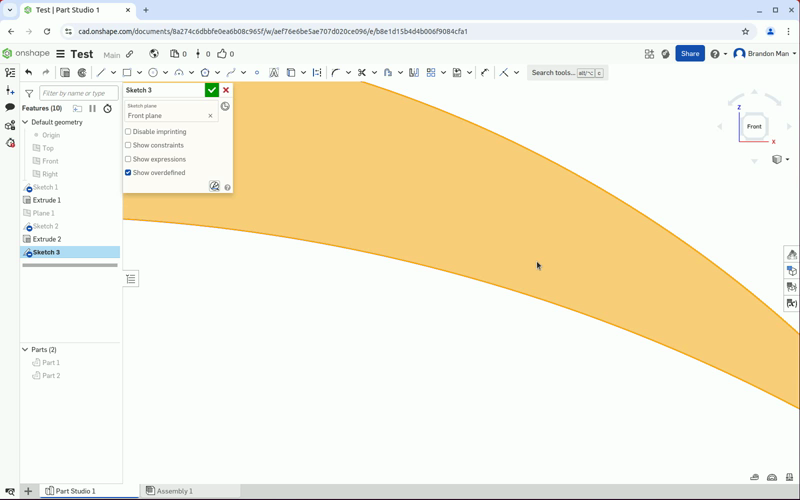
scroll(-6)
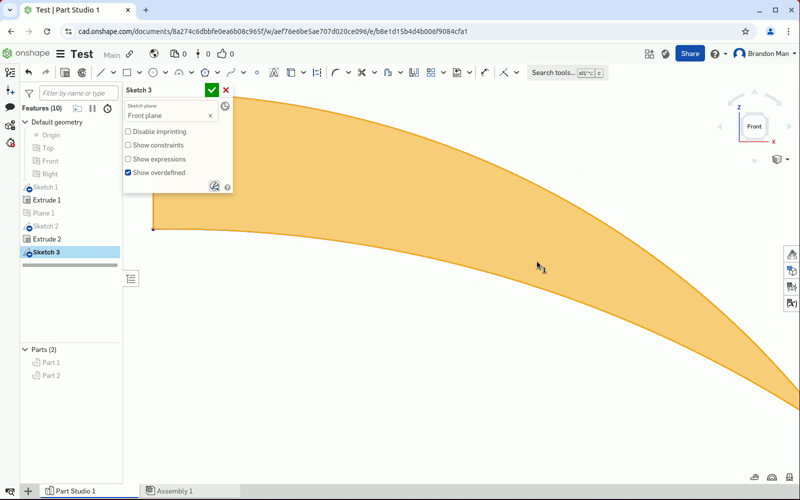
scroll(-6)
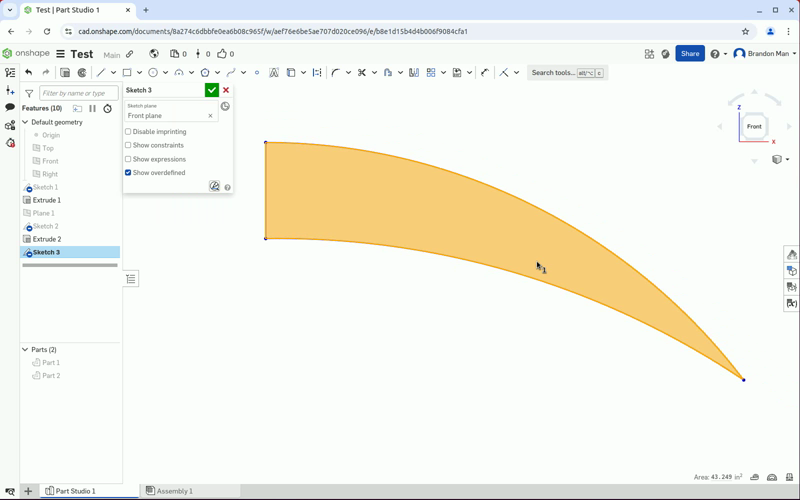
scroll(-6)
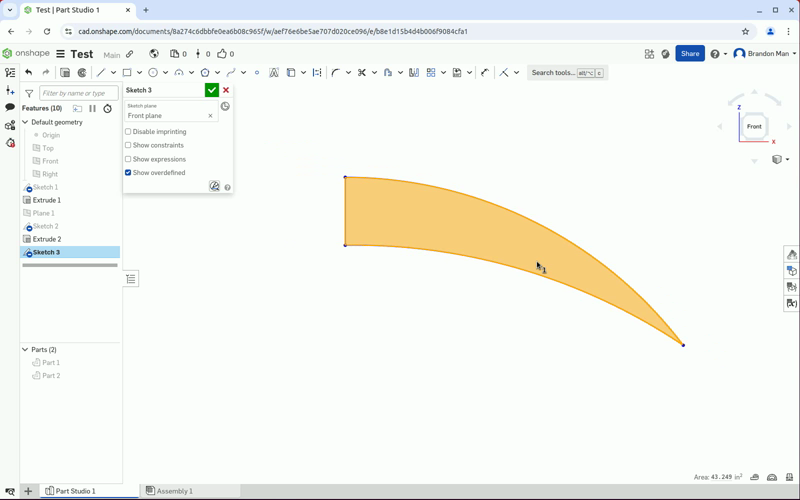
scroll(-6)
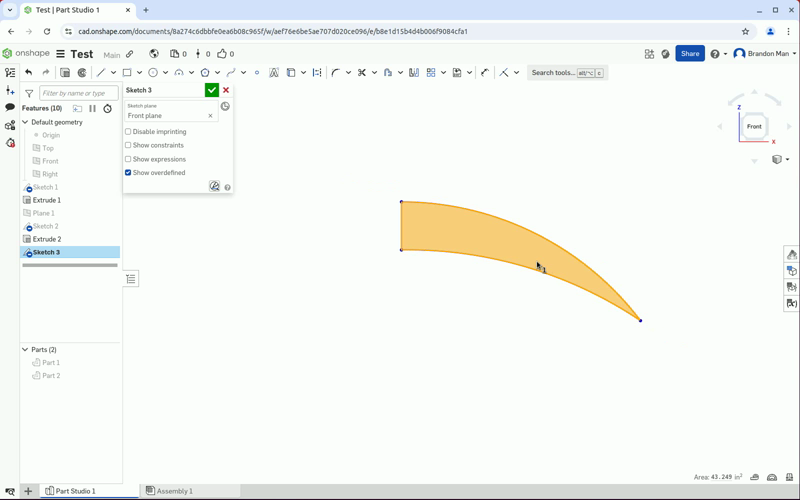
scroll(-6)
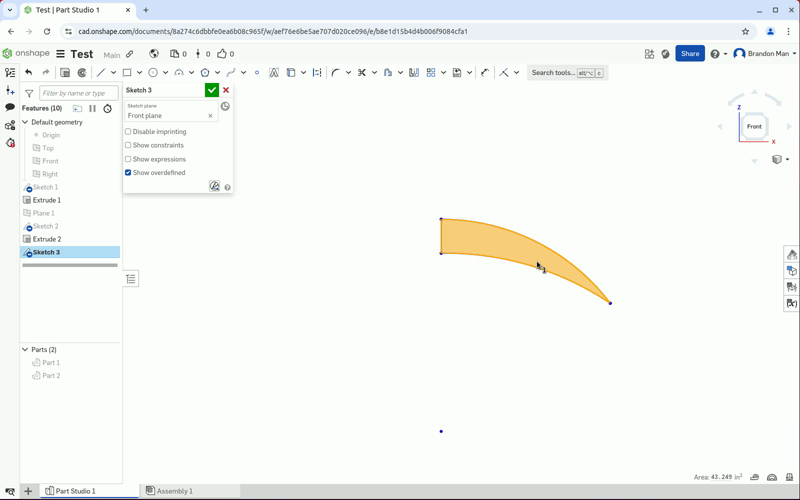
scroll(-6)
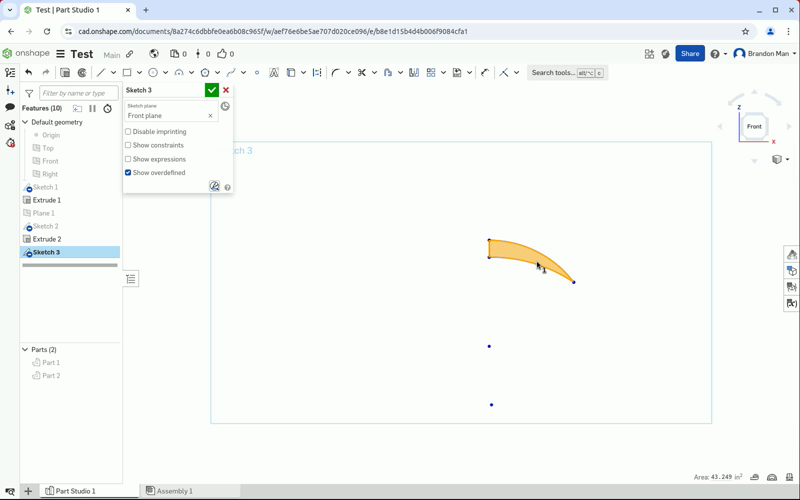
mouse_move(73, 352)
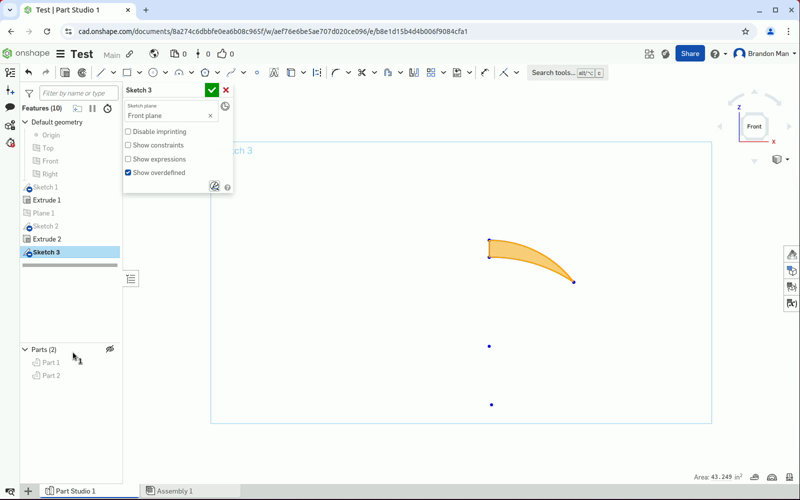
key(shift+y)
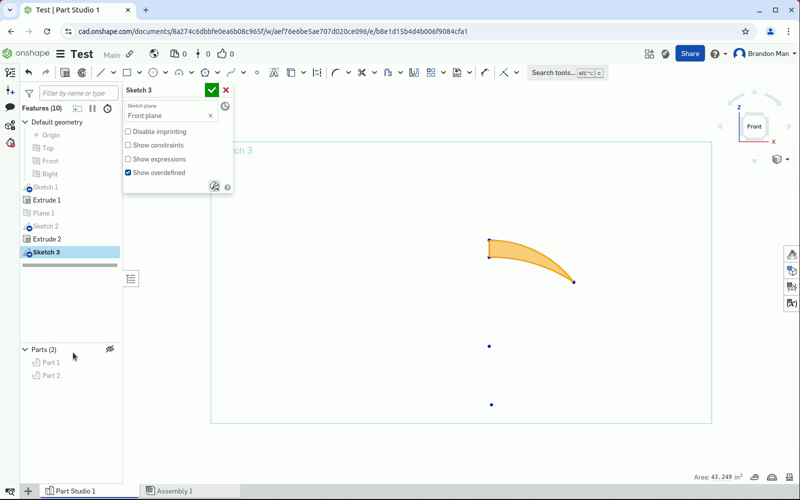
key(shift+e)
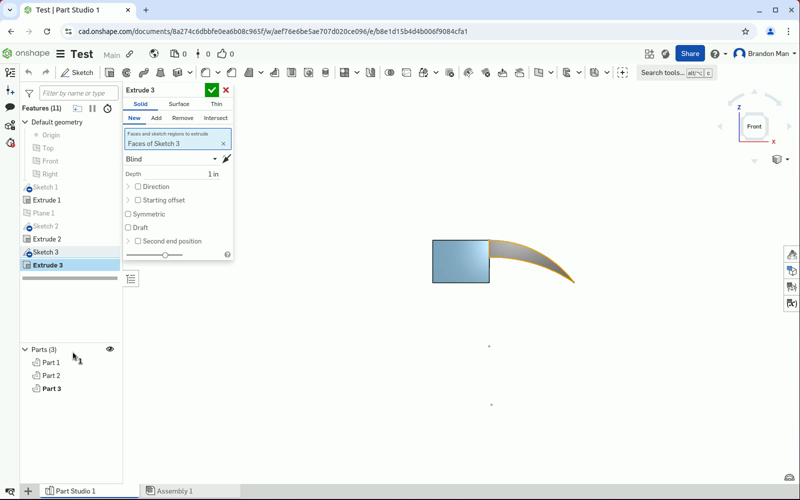
mouse_move(143, 106)
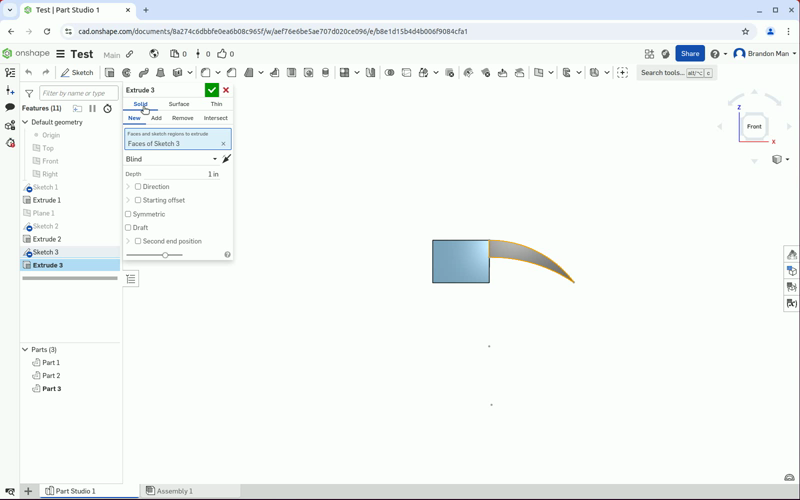
click(143, 106)
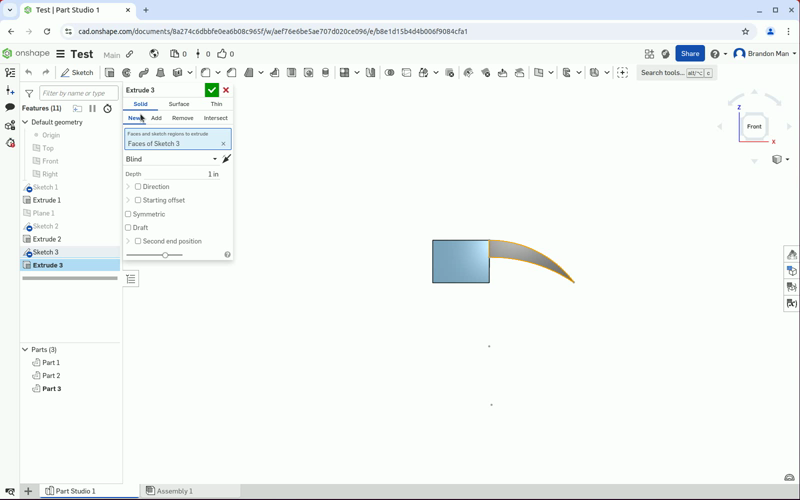
mouse_move(137, 120)
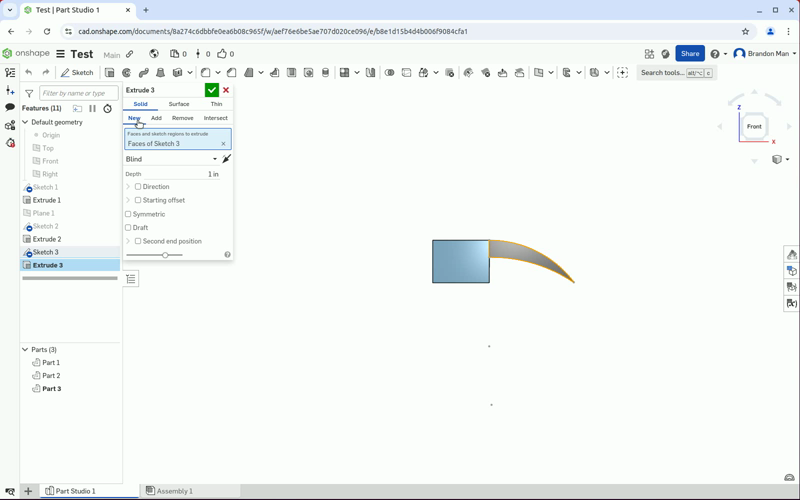
click(137, 120)
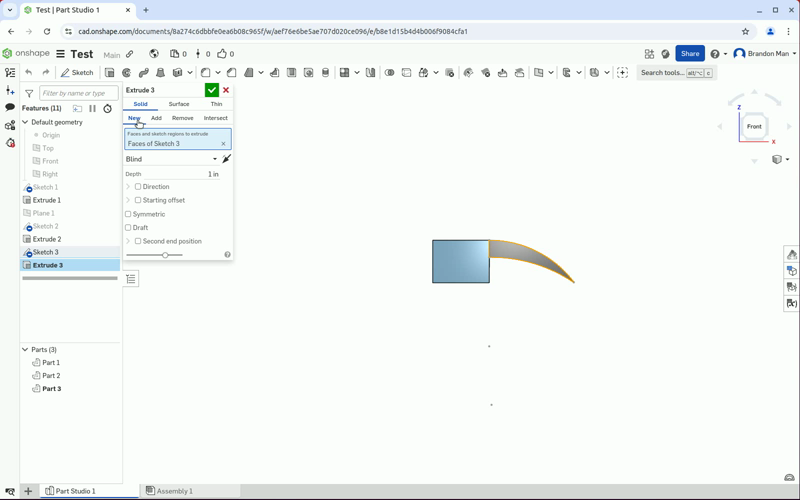
key(tab, 4)
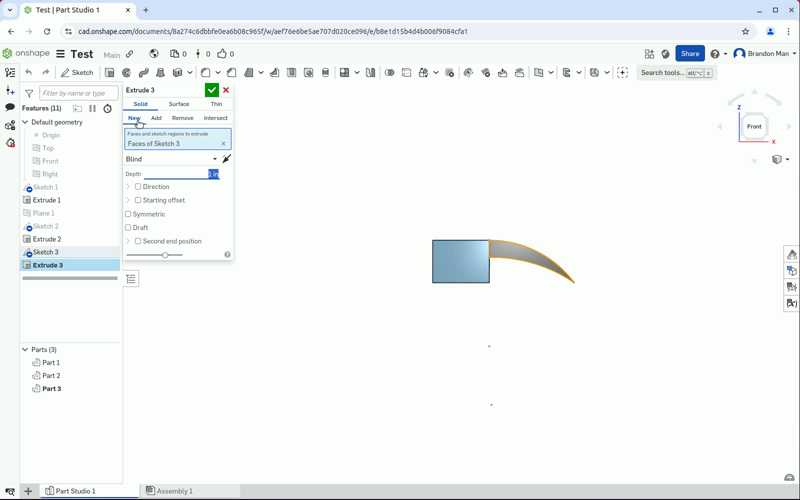
text(7.222)
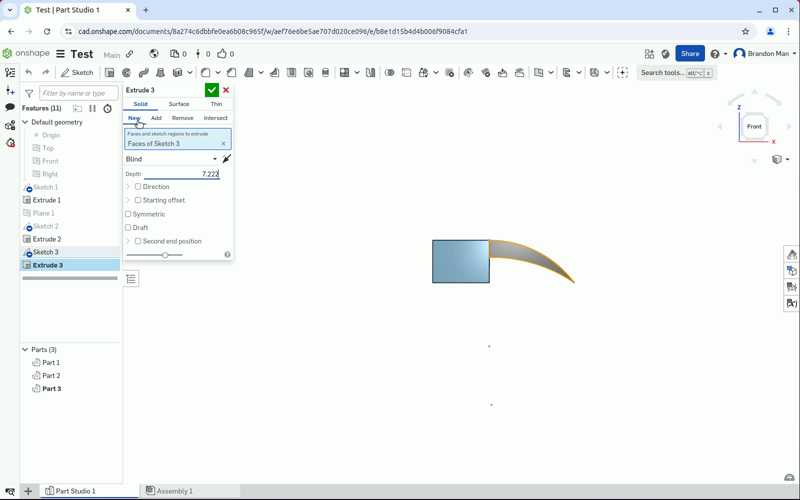
key(tab, 3)
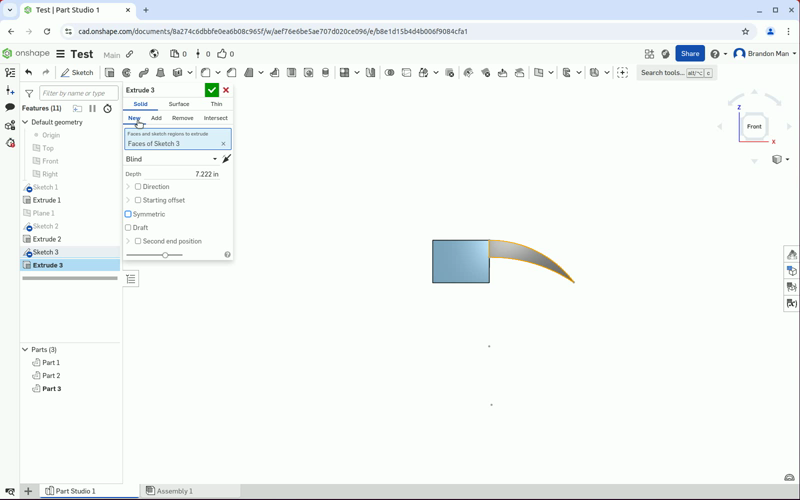
key(space)
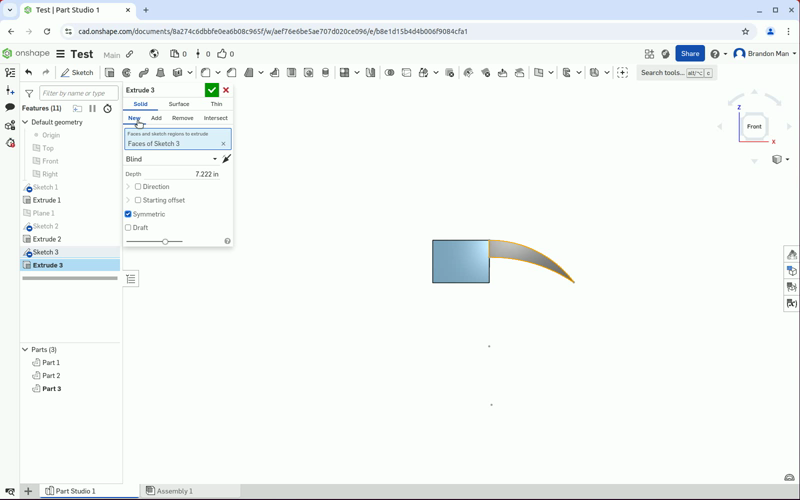
key(enter)
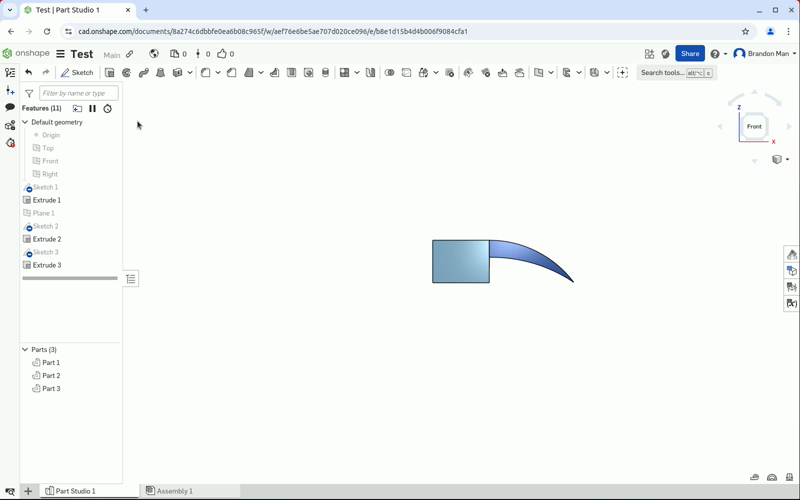
key(shift+h)
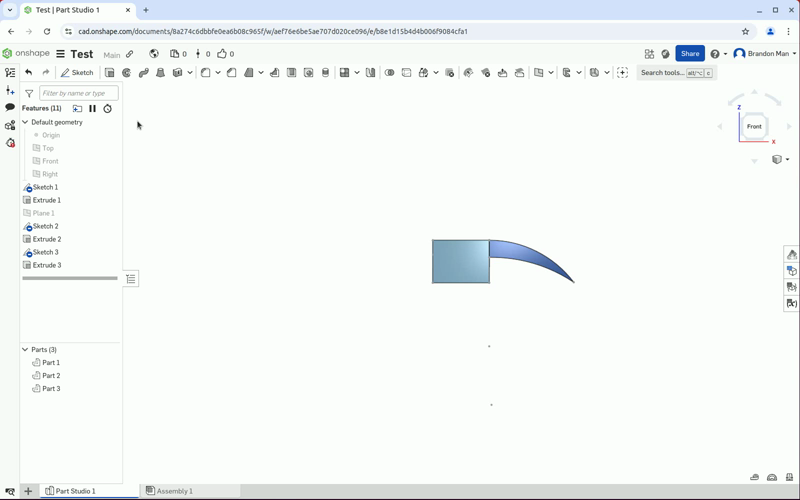
key(shift+h)
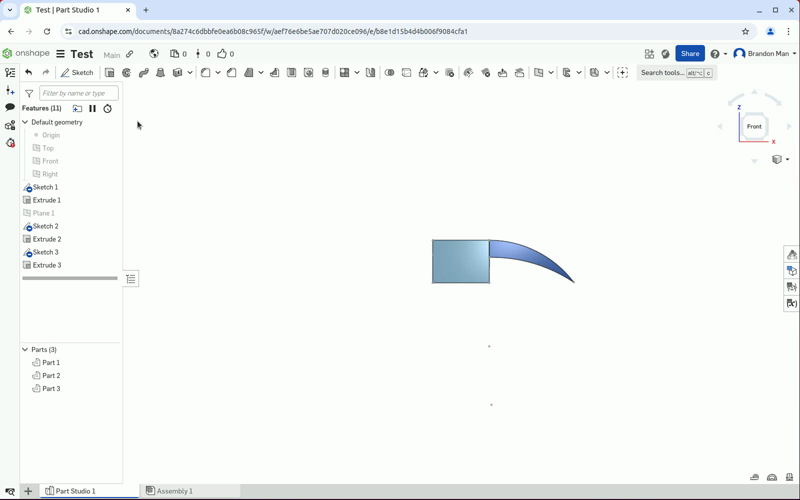
key(shift+7)
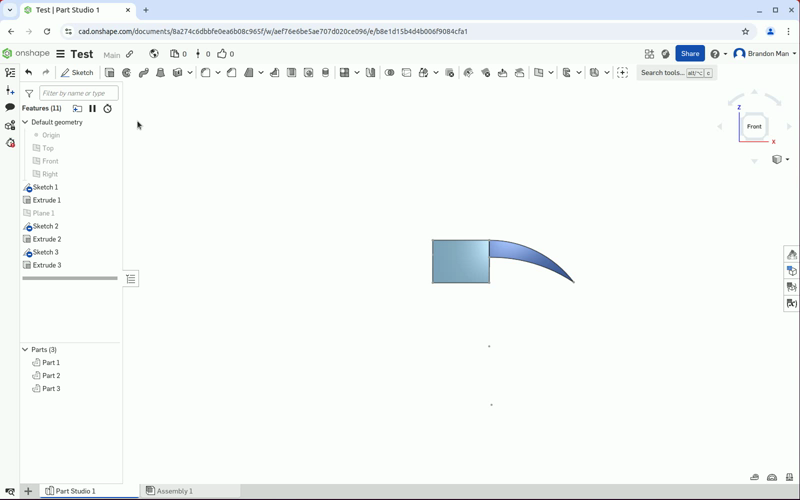
key(left, 2)
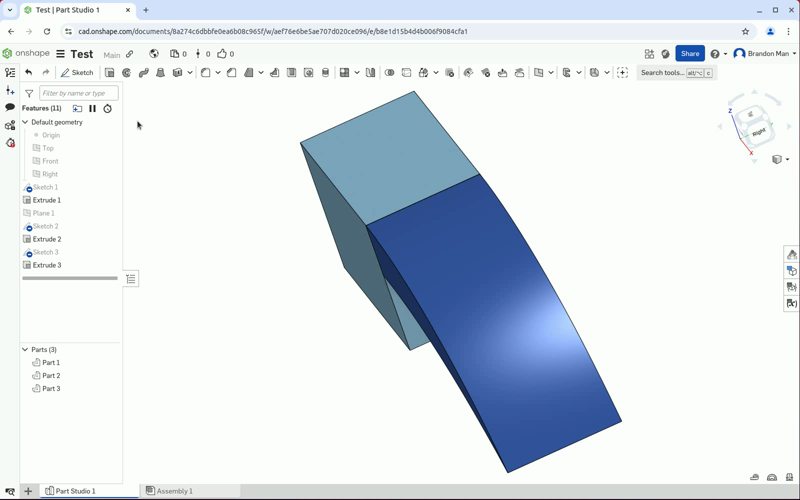
key(down, 2)
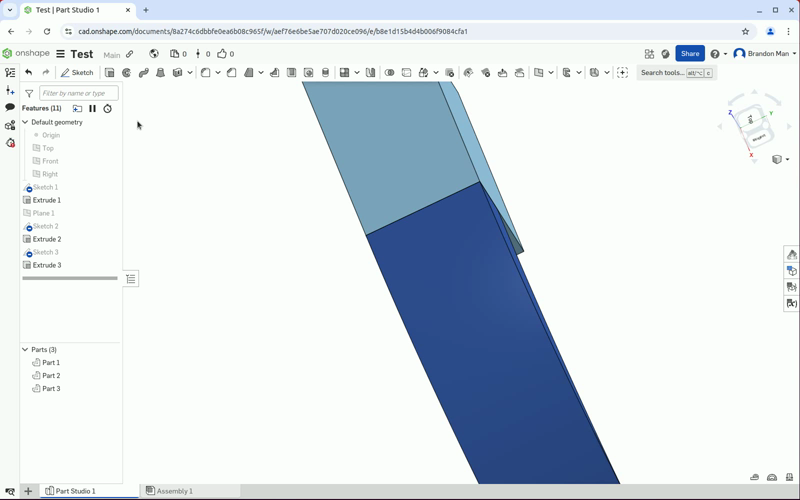
key(up, 2)
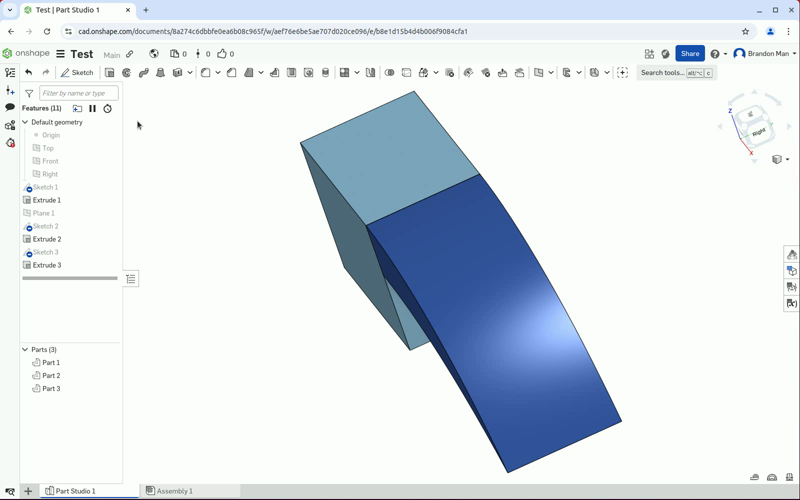
key(right, 2)
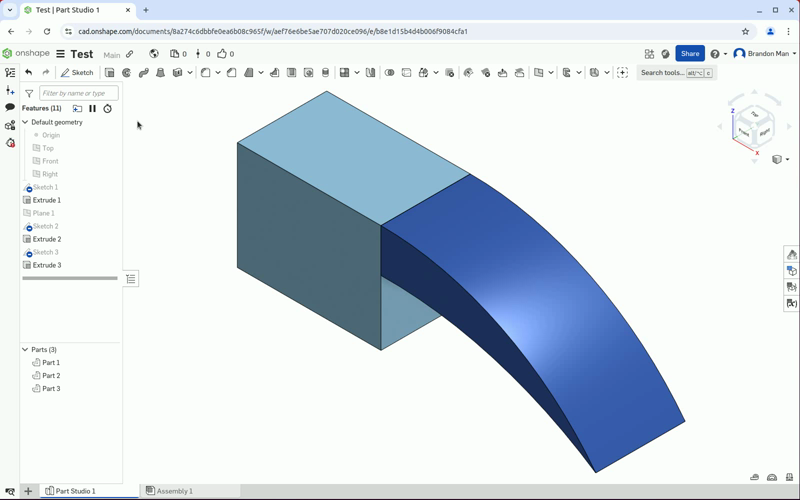
mouse_move(73, 189)
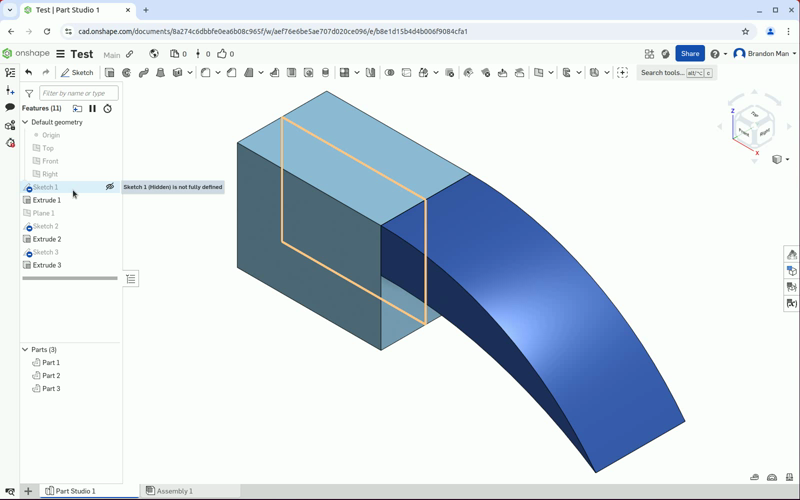
click(73, 189)